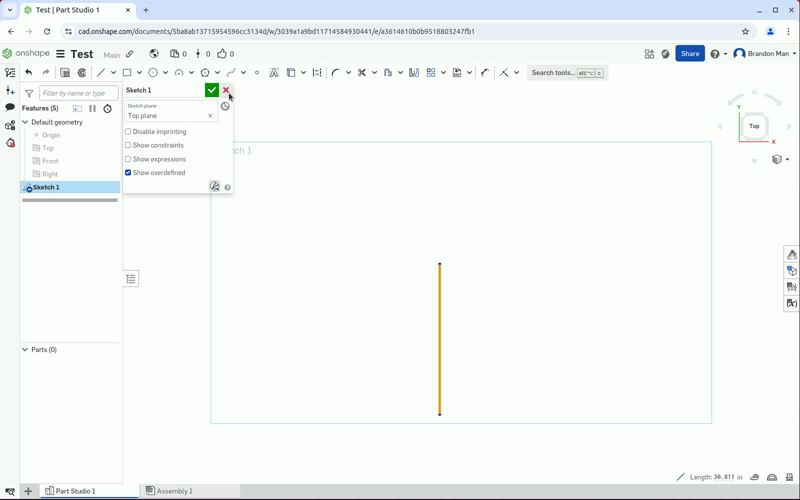
key(shift+h)
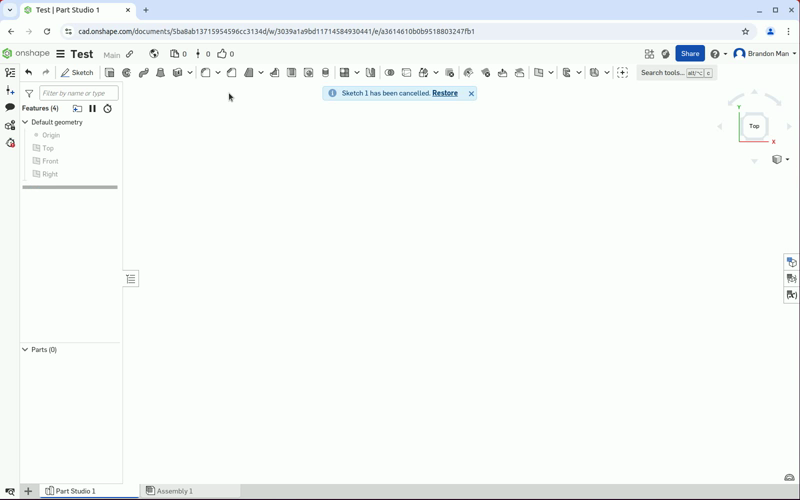
mouse_move(73, 352)
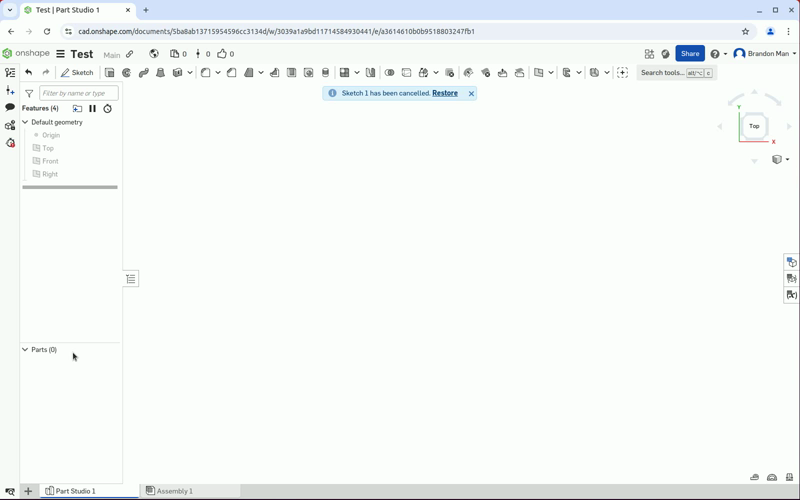
key(y)
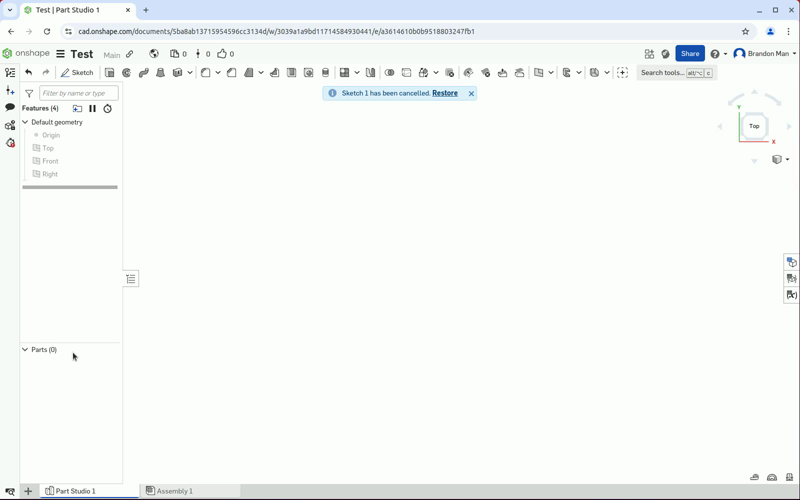
key(shift+p)
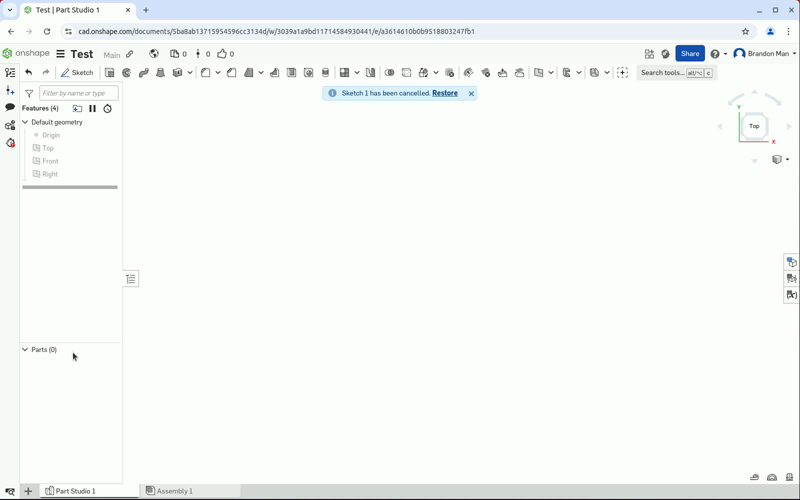
key(space)
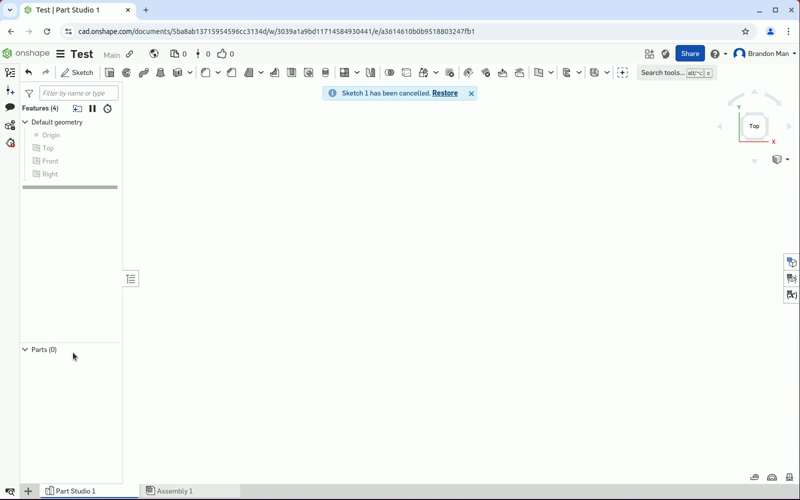
key_down(shift)
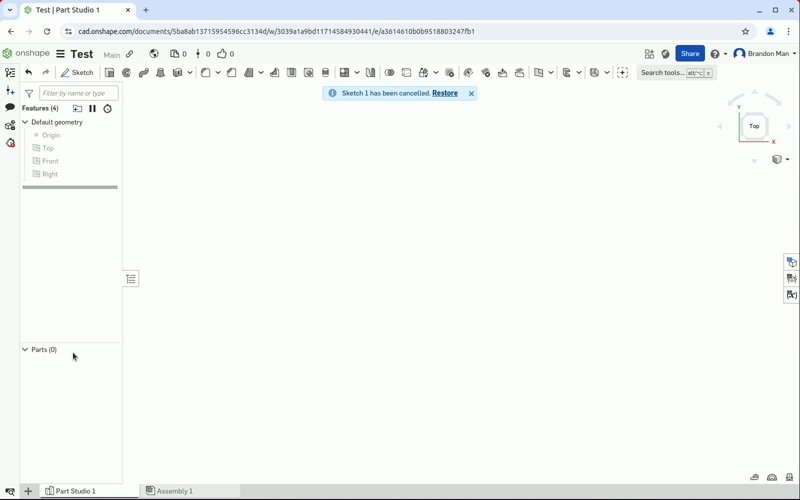
key(up)
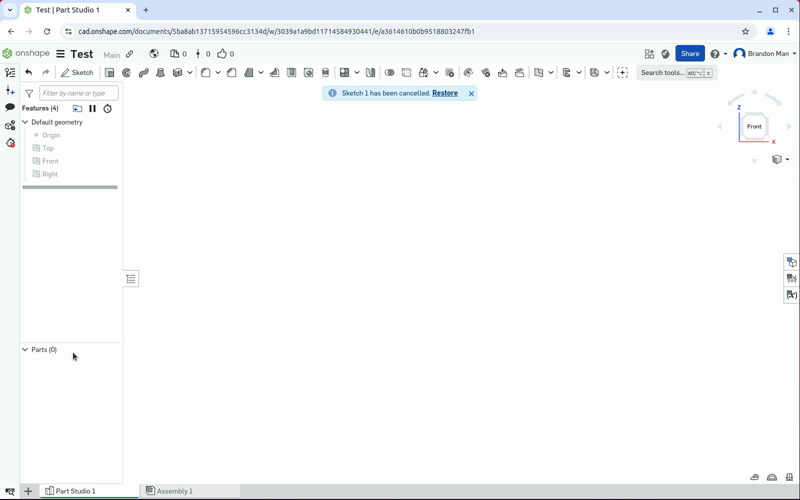
key_up(shift)
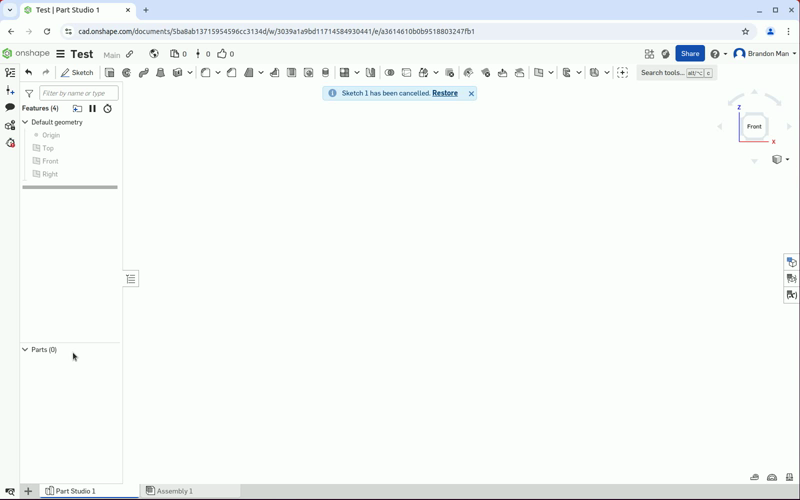
mouse_move(73, 352)
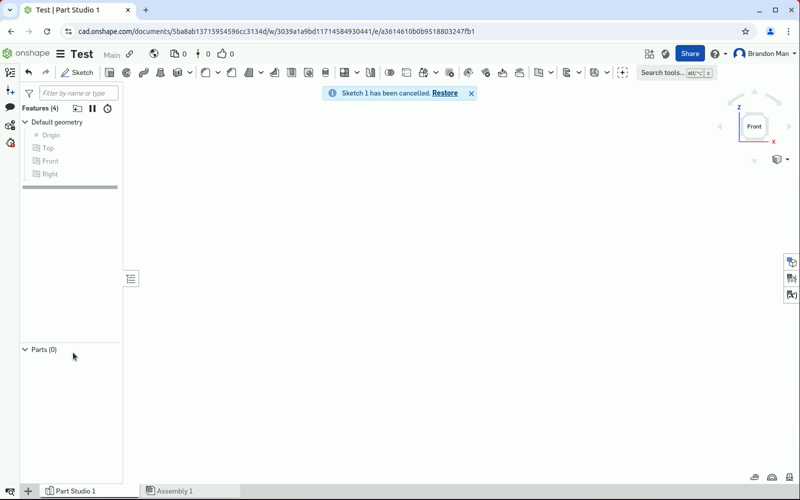
key(shift+y)
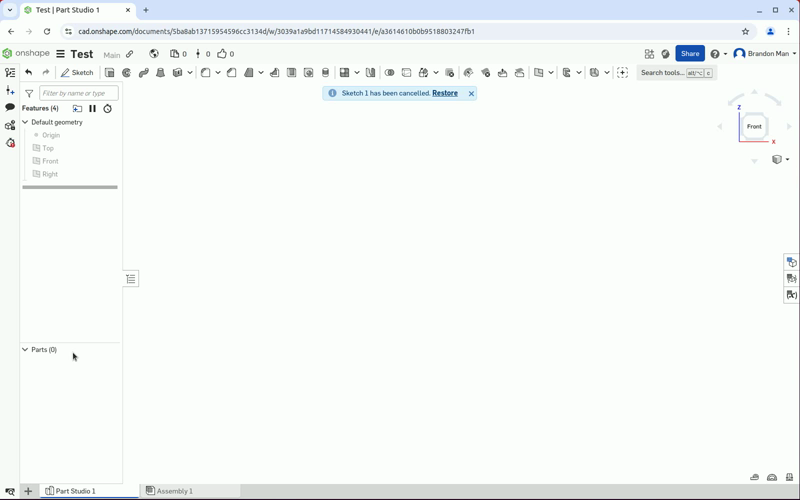
key(shift+s)
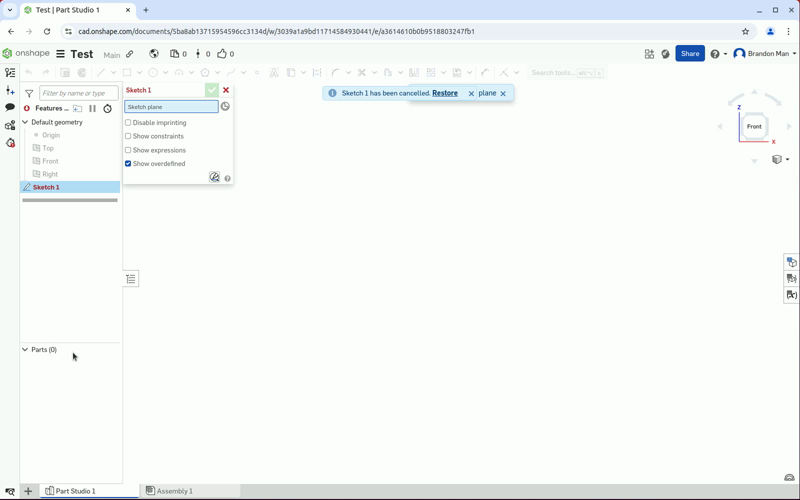
mouse_move(73, 163)
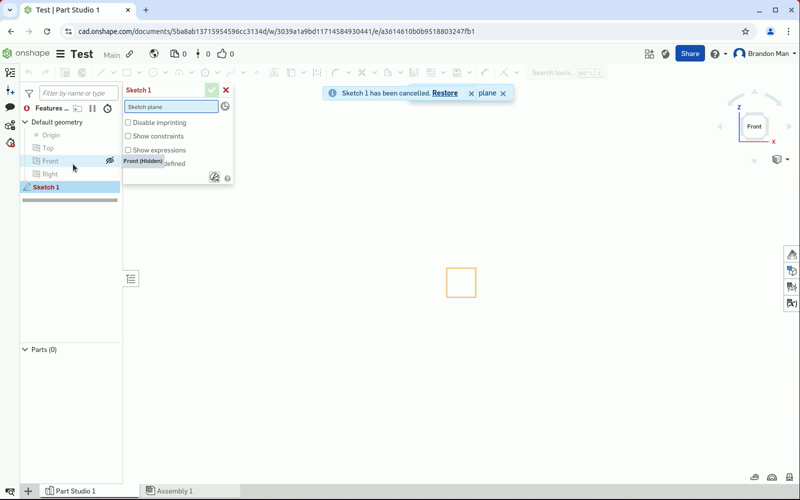
click(73, 163)
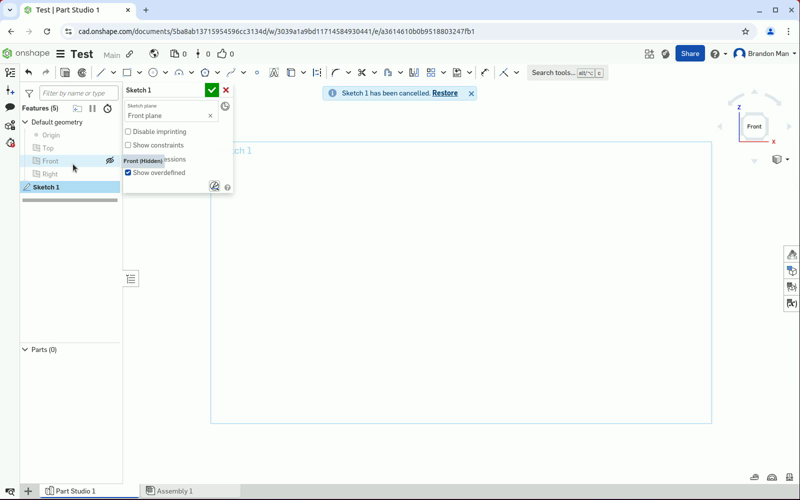
mouse_move(73, 352)
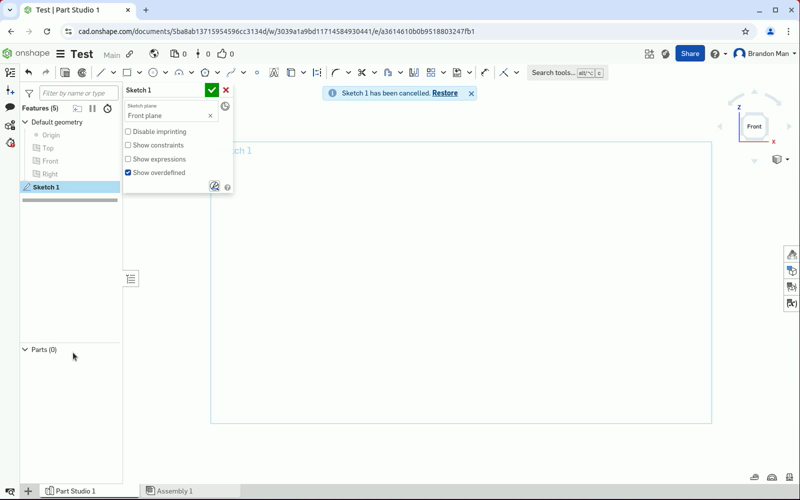
key(y)
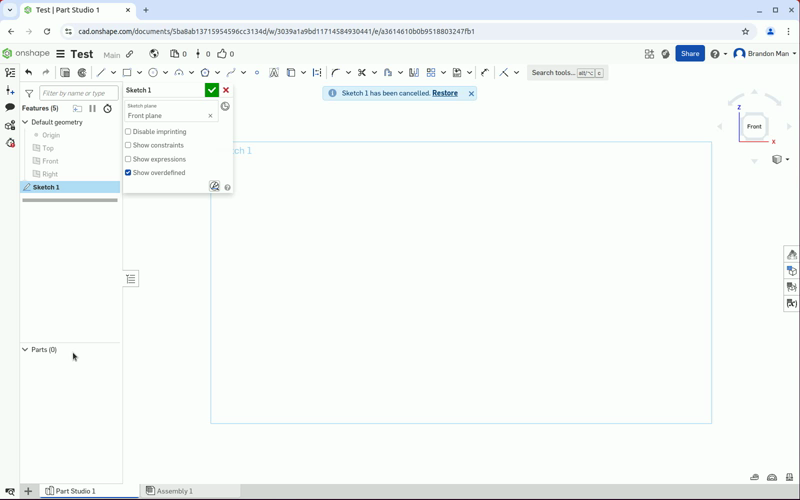
key(c)
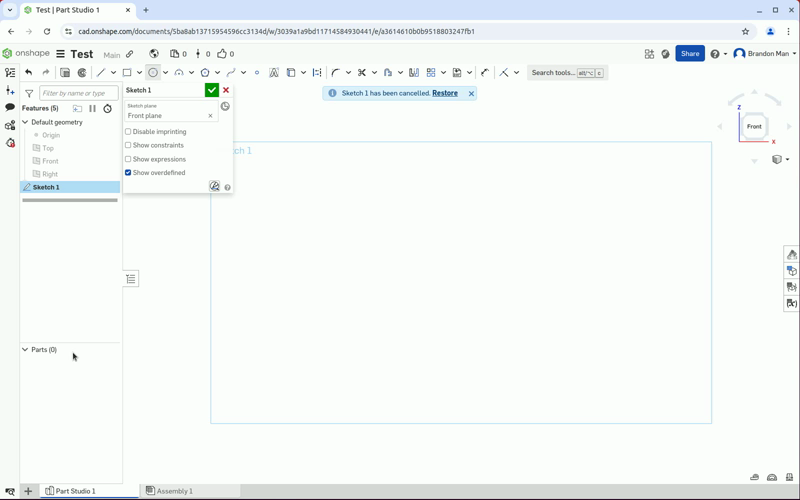
key_down(shift)
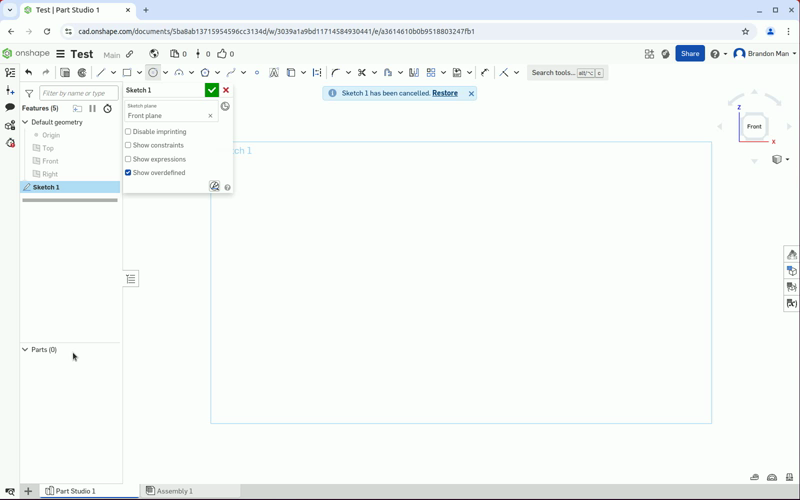
mouse_move(461, 282)
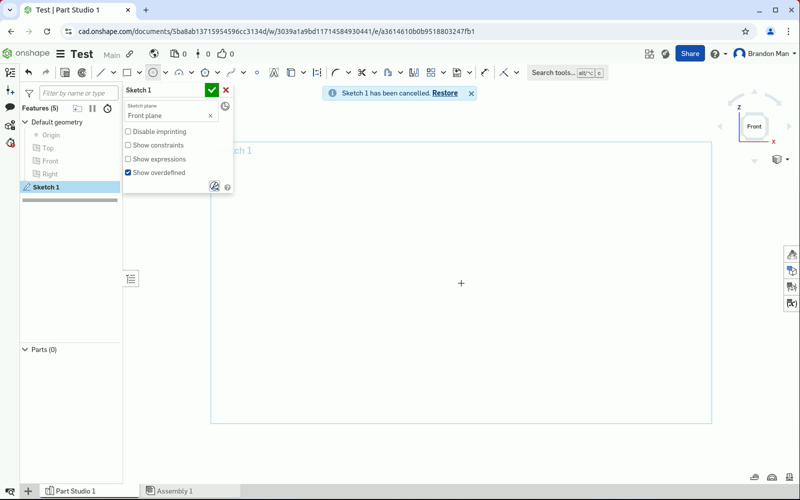
click(461, 282)
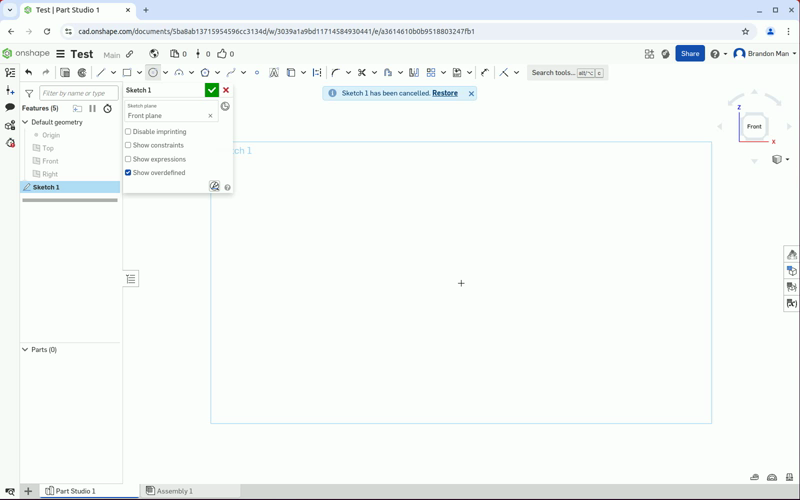
key_up(shift)
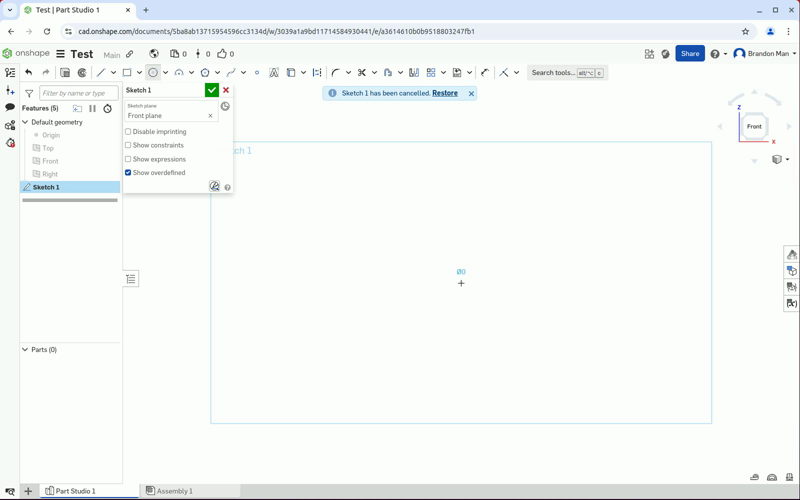
mouse_move(494, 282)
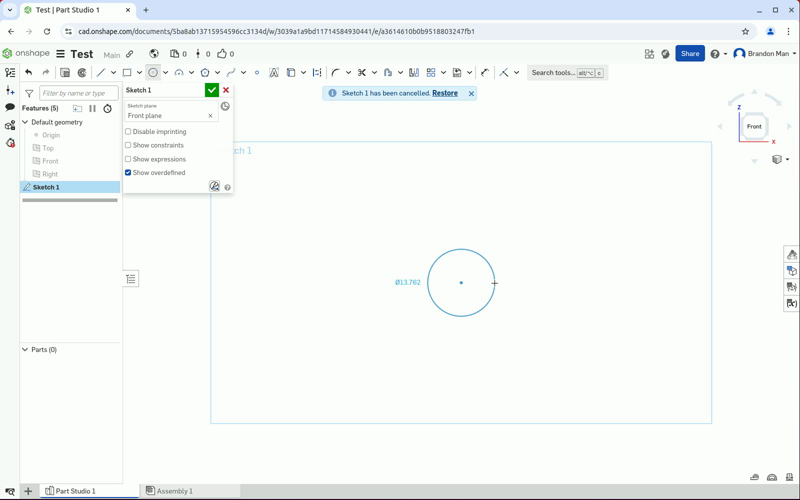
click(494, 282)
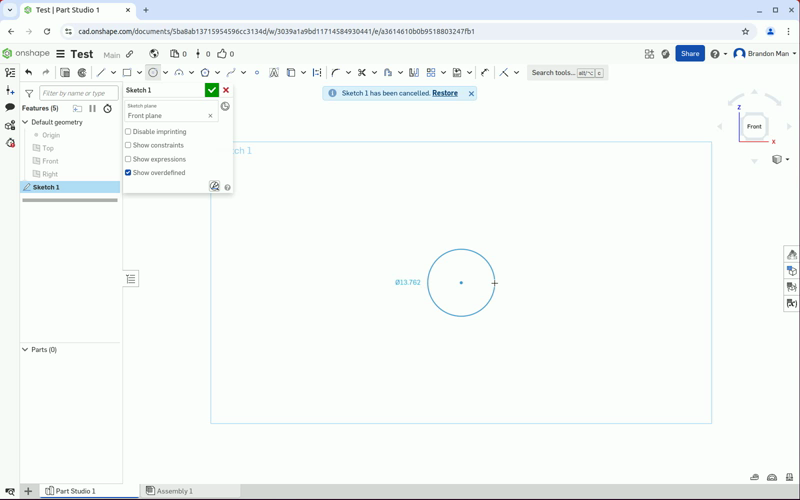
key(esc)
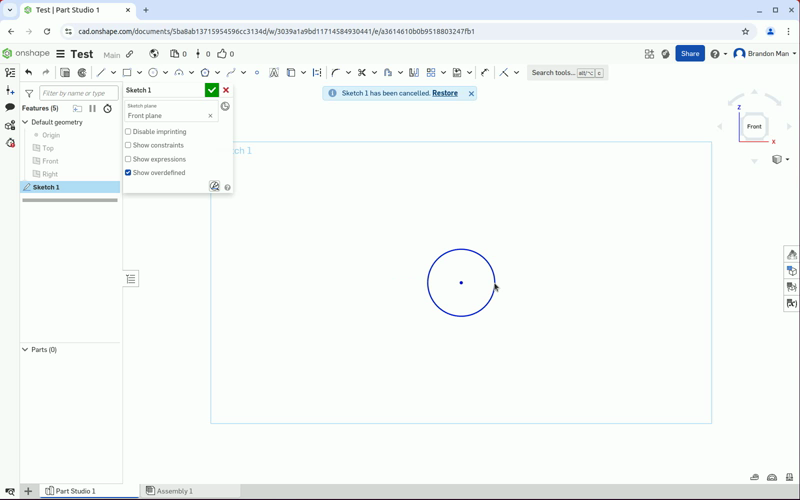
key(c)
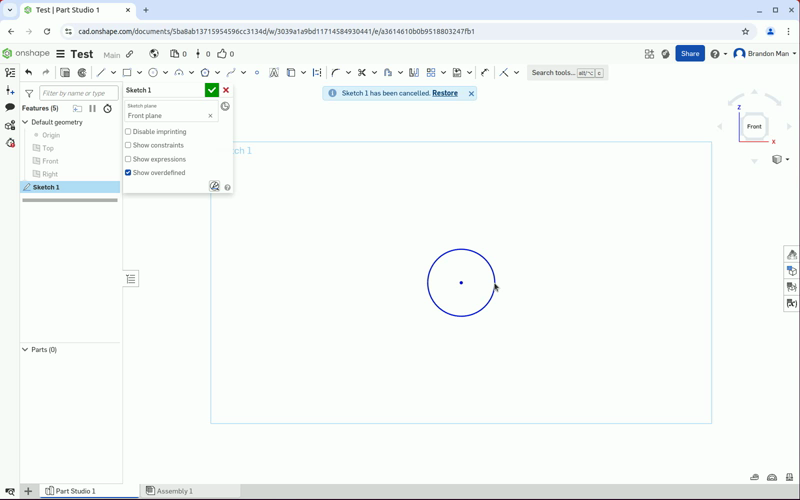
key_down(shift)
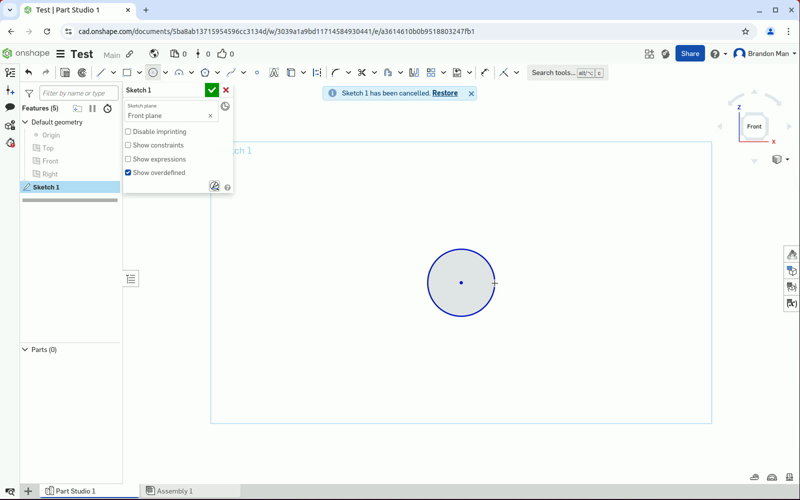
mouse_move(461, 282)
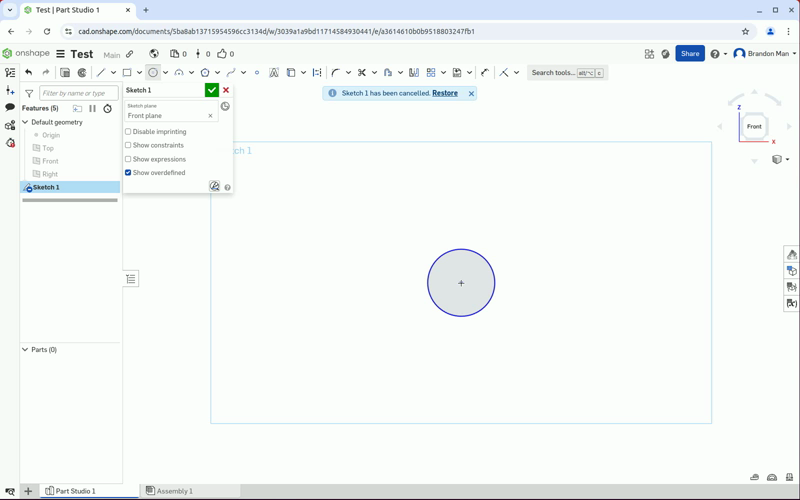
click(461, 282)
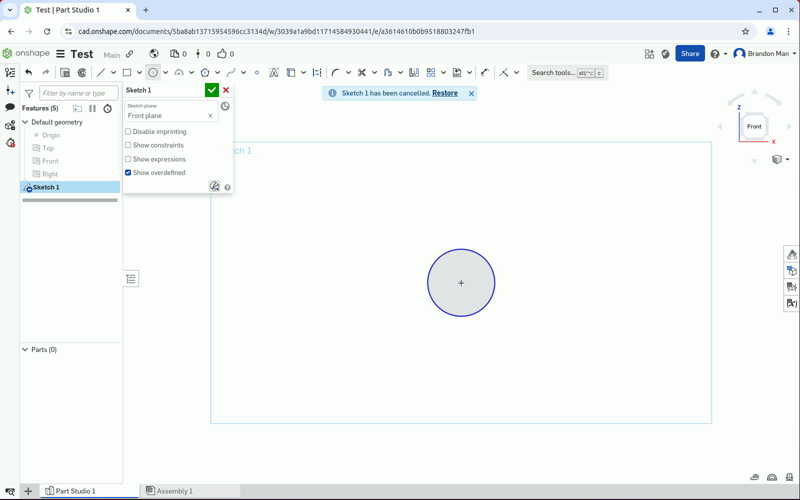
key_up(shift)
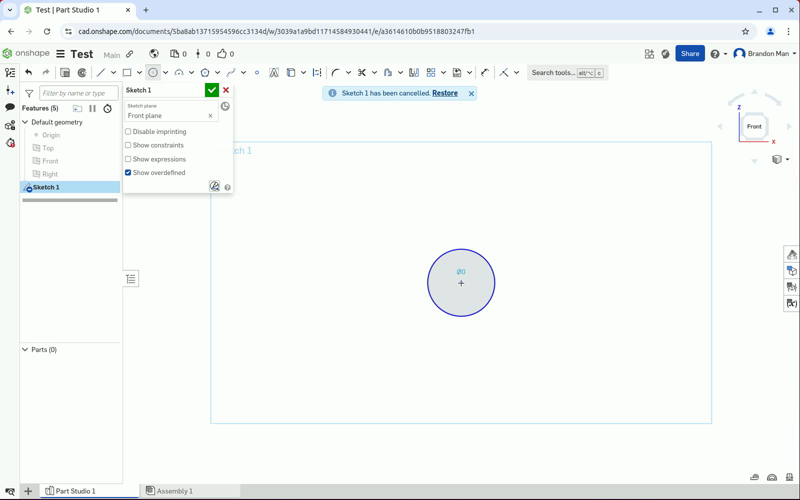
mouse_move(482, 282)
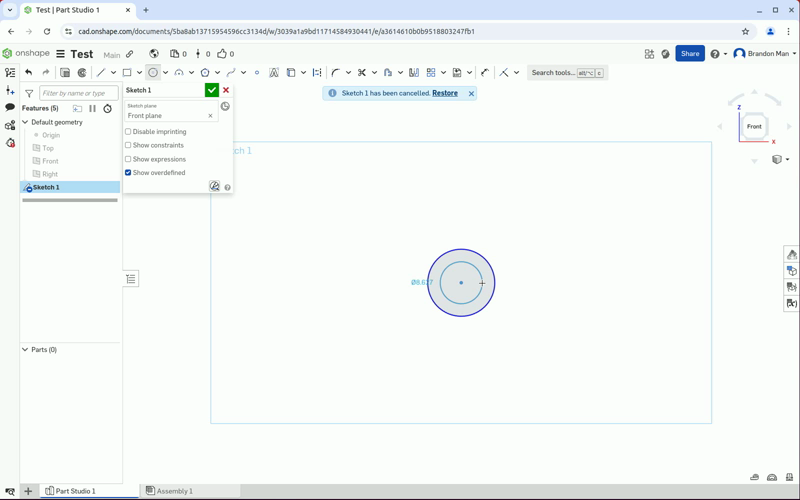
click(482, 282)
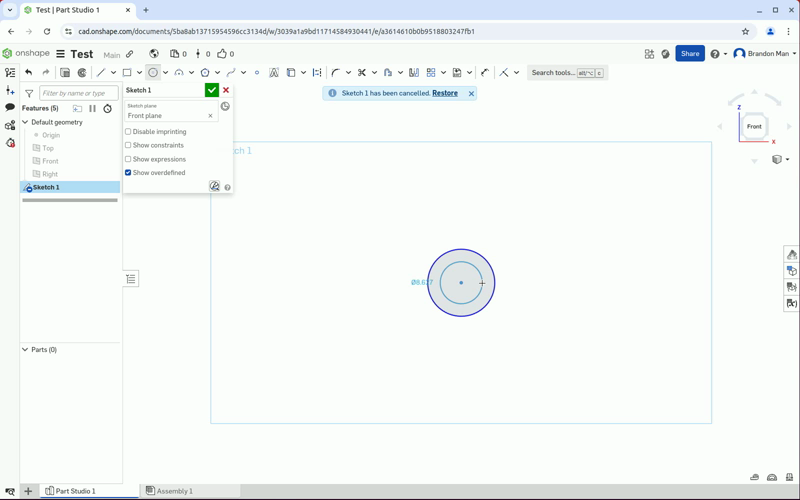
key(esc)
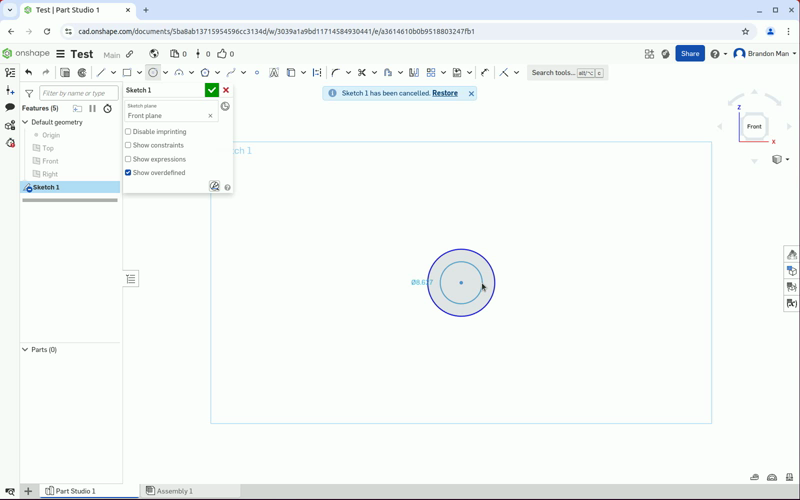
mouse_move(476, 264)
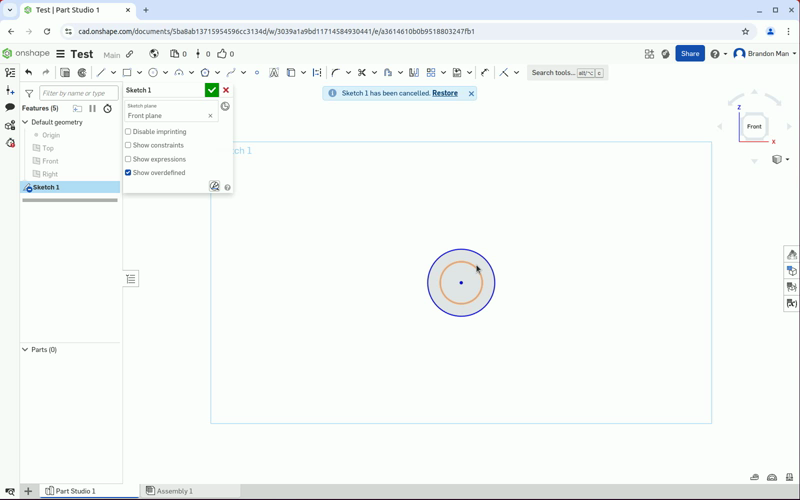
click(476, 264)
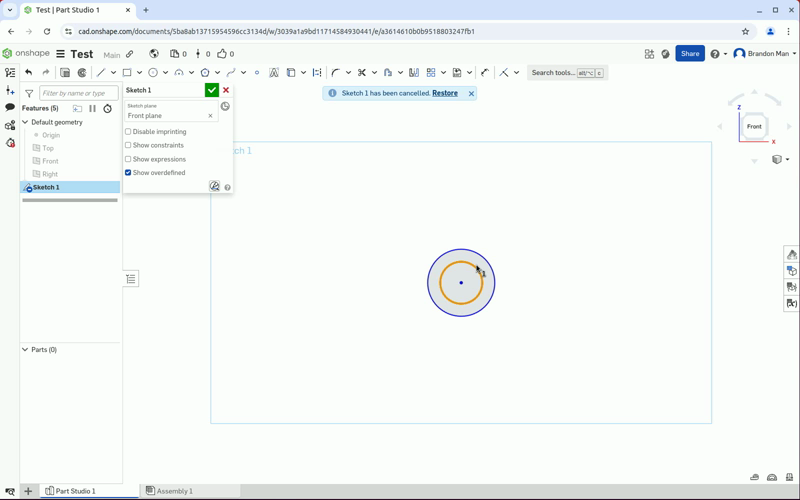
mouse_move(73, 352)
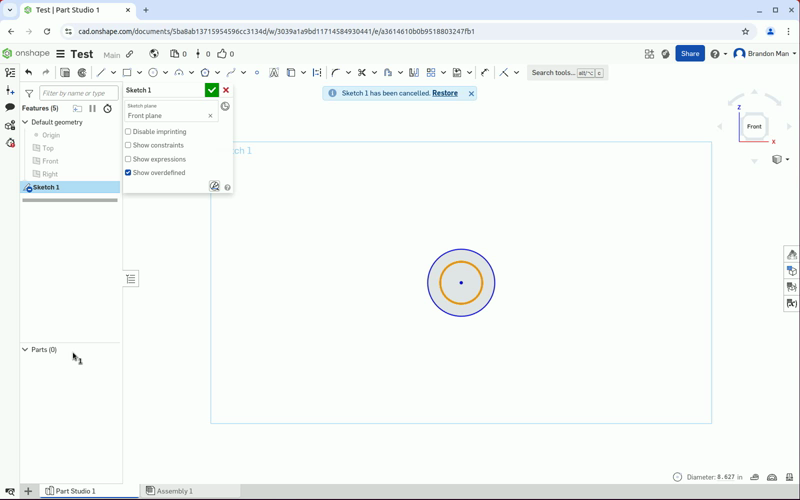
key(shift+y)
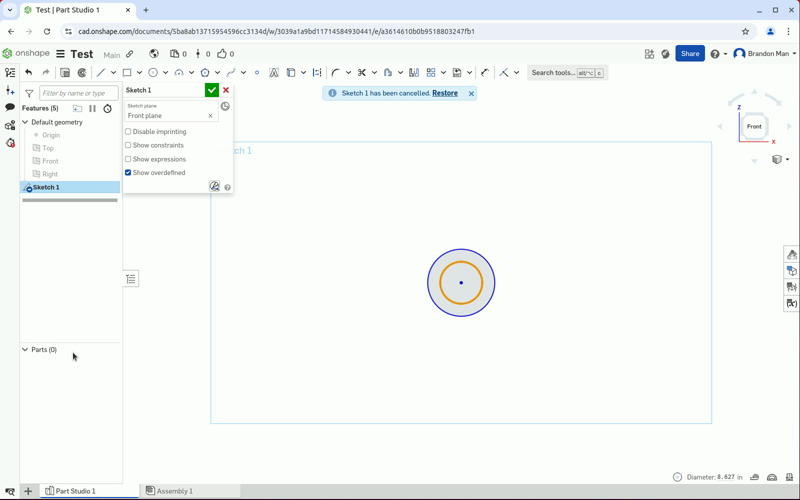
key(shift+e)
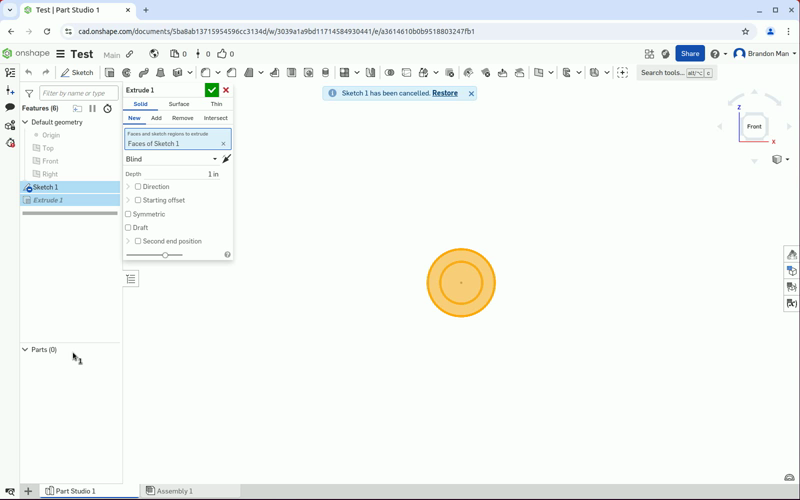
mouse_move(143, 106)
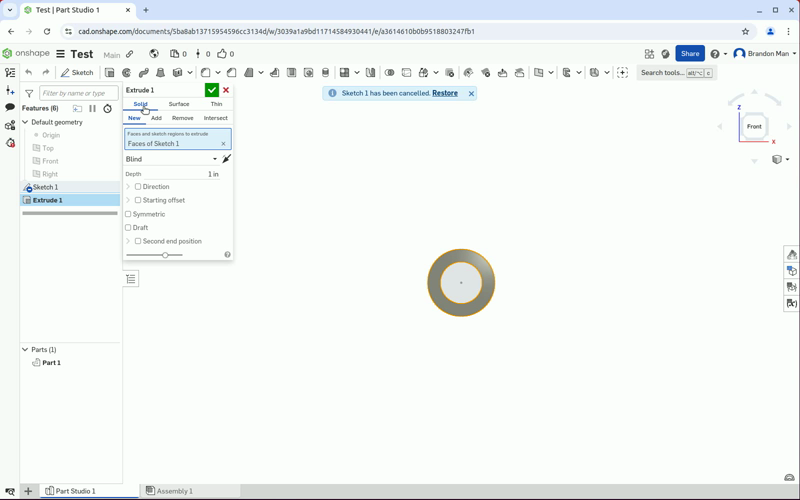
click(143, 106)
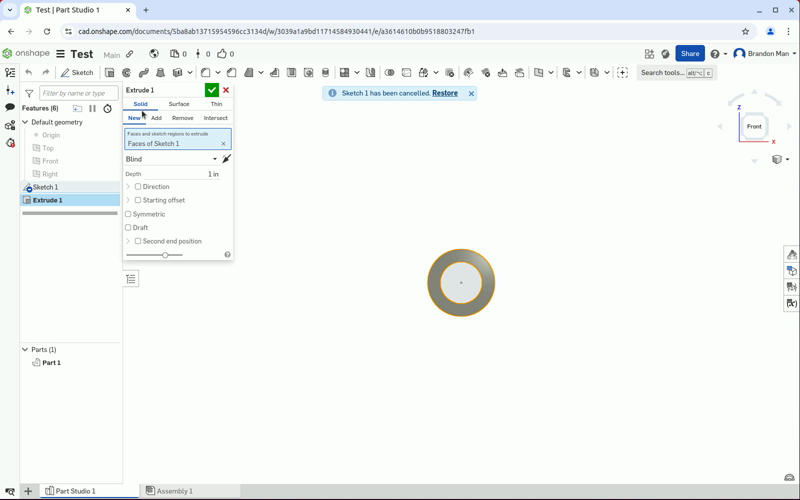
mouse_move(137, 120)
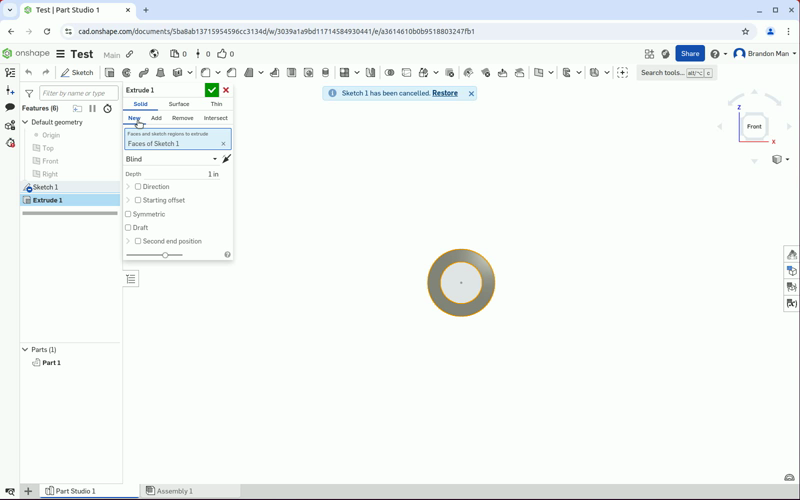
click(137, 120)
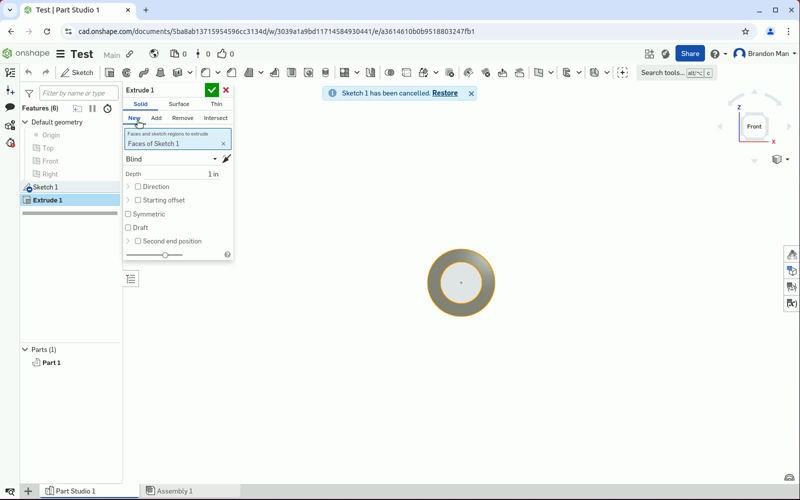
key(tab, 4)
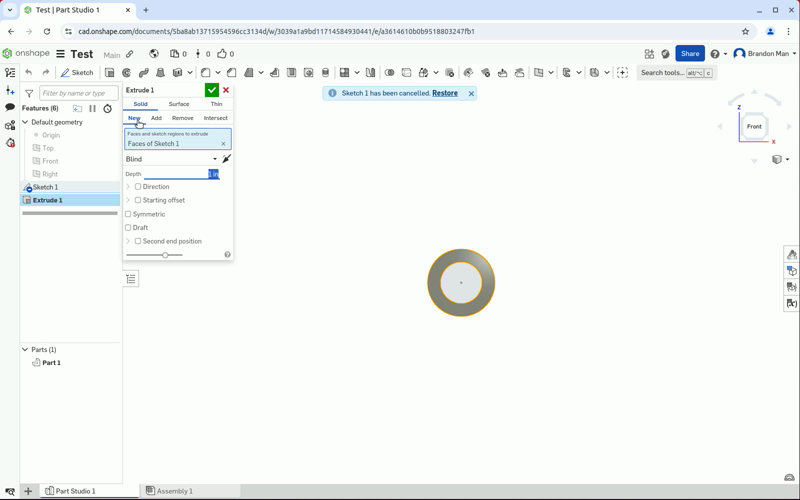
text(-12.998)
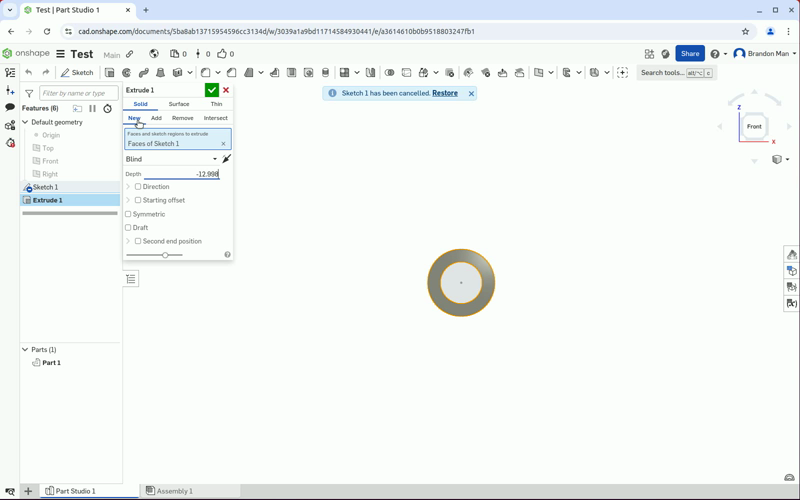
key(enter)
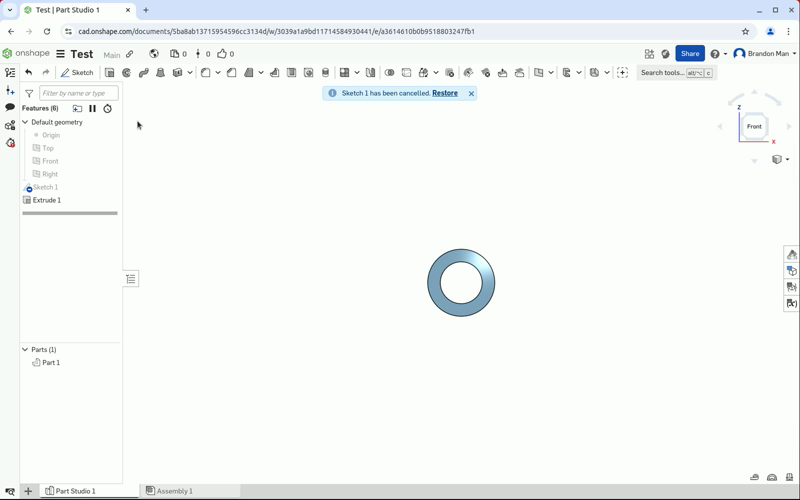
key(shift+h)
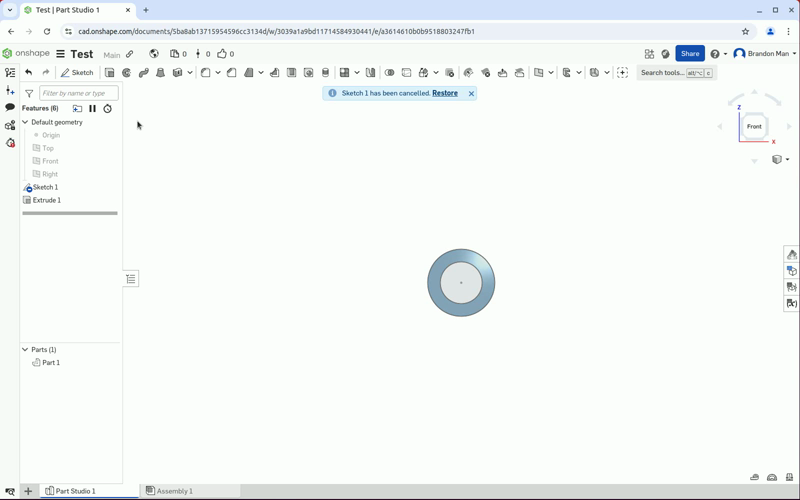
key(shift+h)
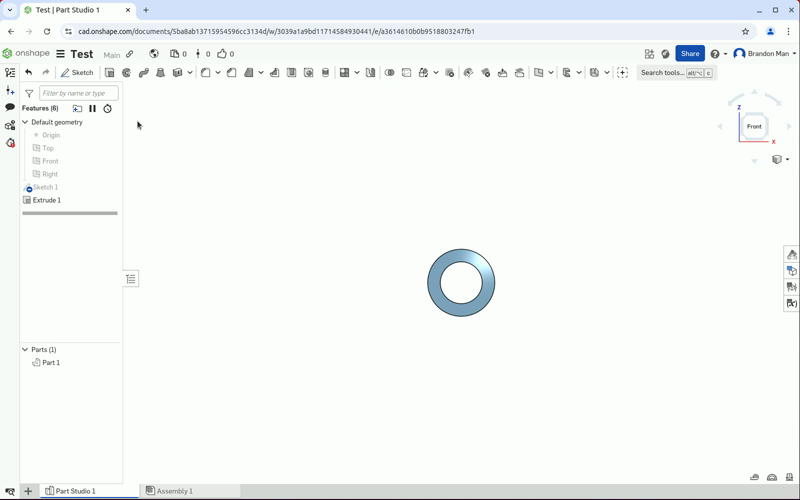
mouse_move(73, 189)
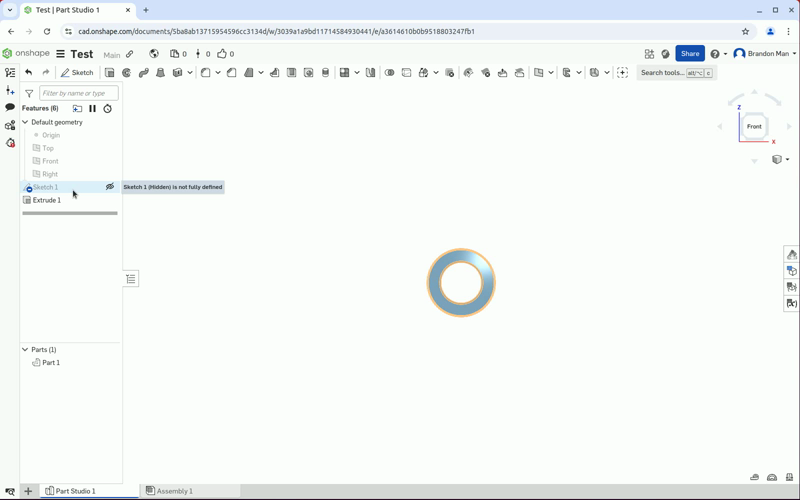
click(73, 189)
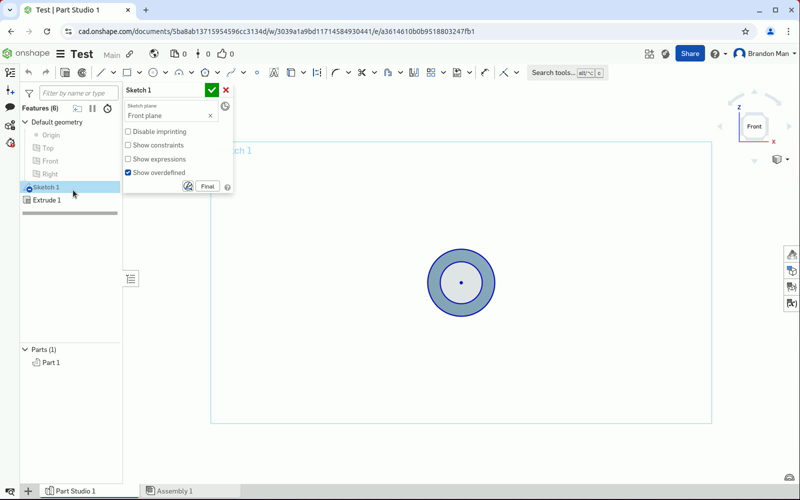
mouse_move(229, 92)
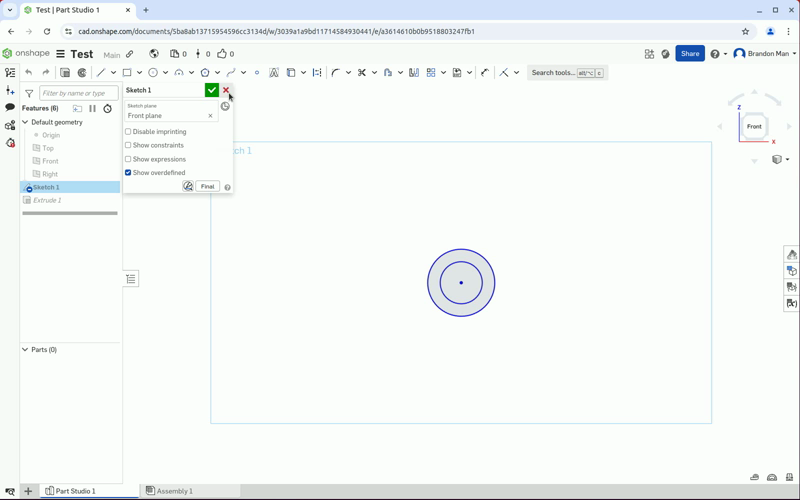
click(229, 92)
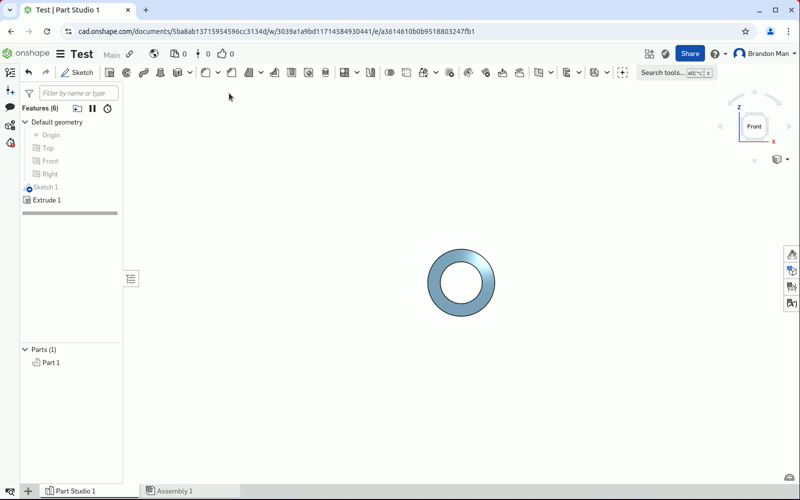
mouse_move(73, 352)
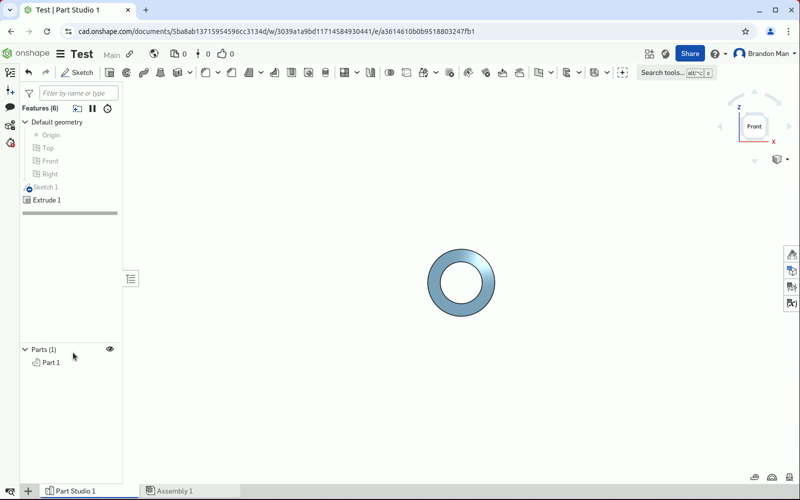
key(y)
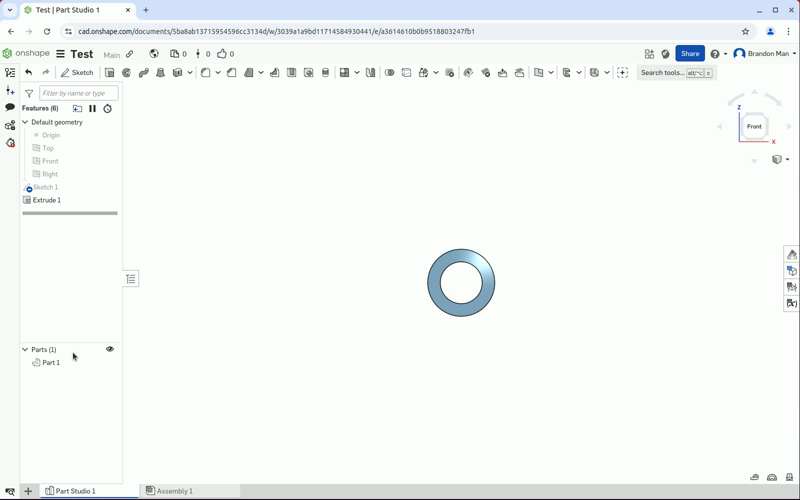
key(shift+p)
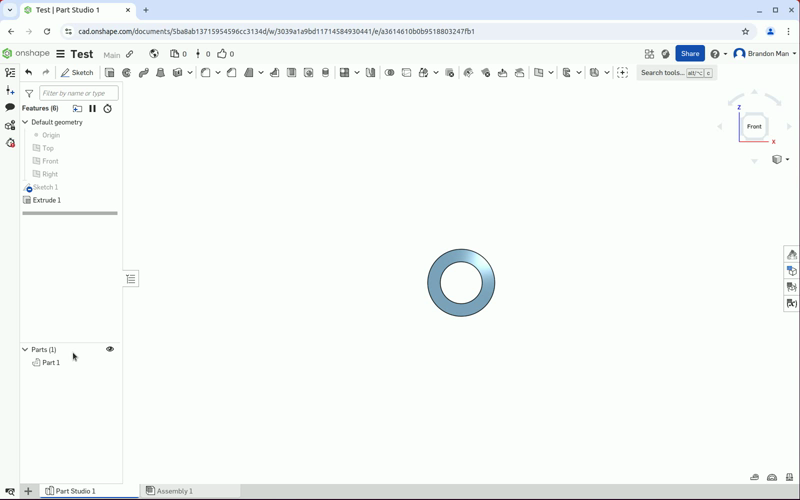
key(space)
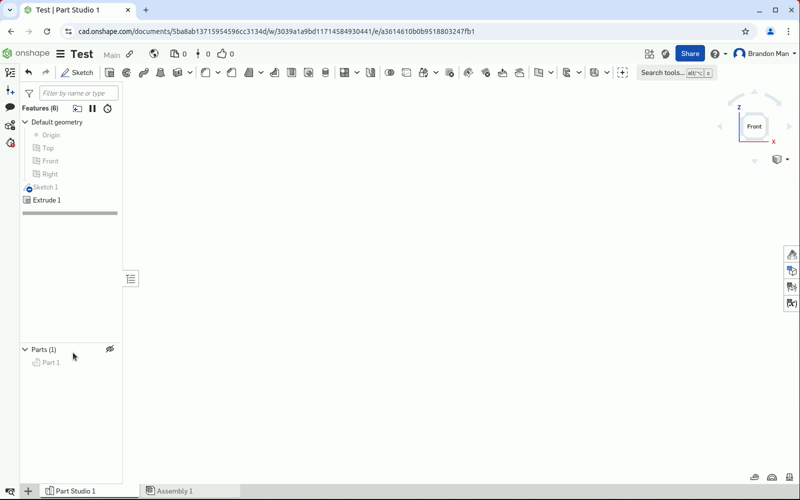
key_down(shift)
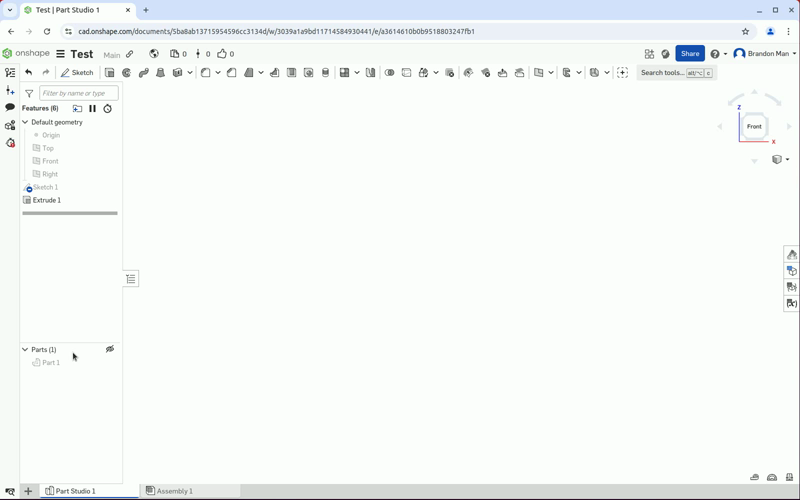
key(down)
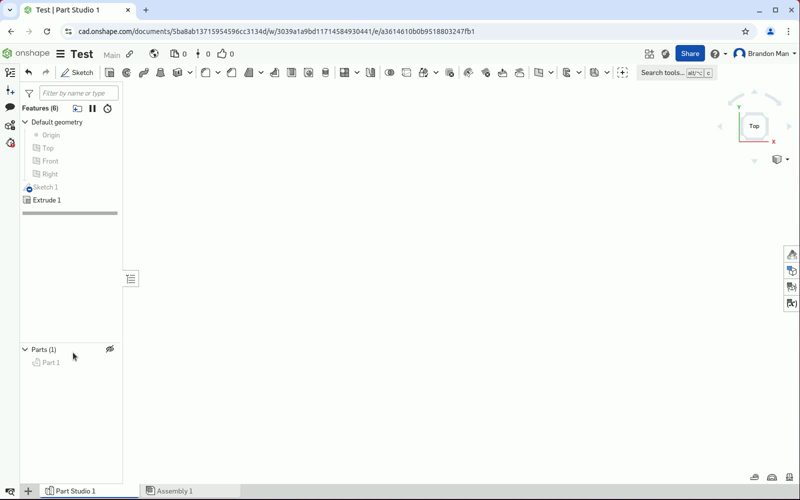
key_up(shift)
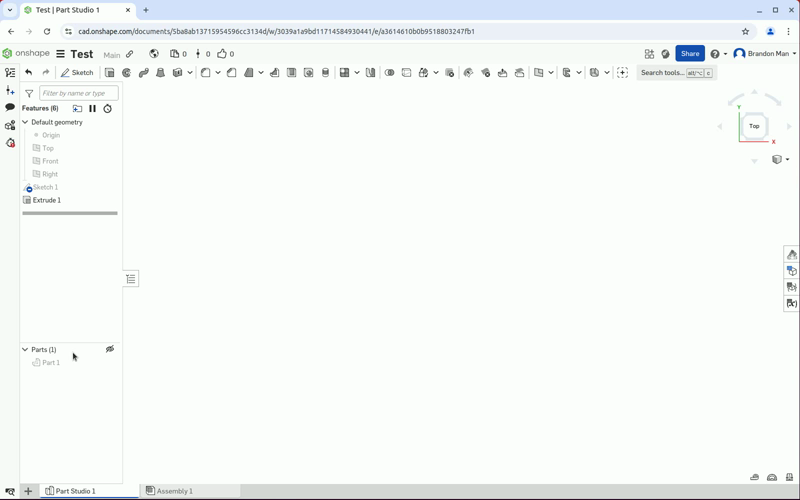
mouse_move(73, 352)
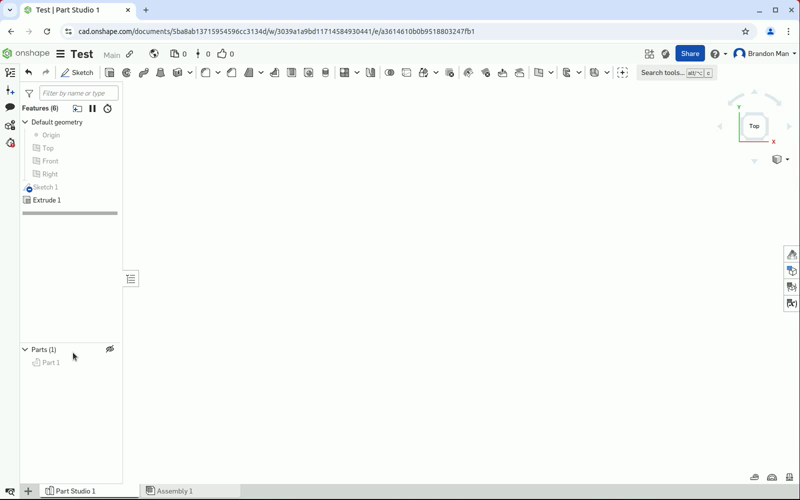
key(shift+y)
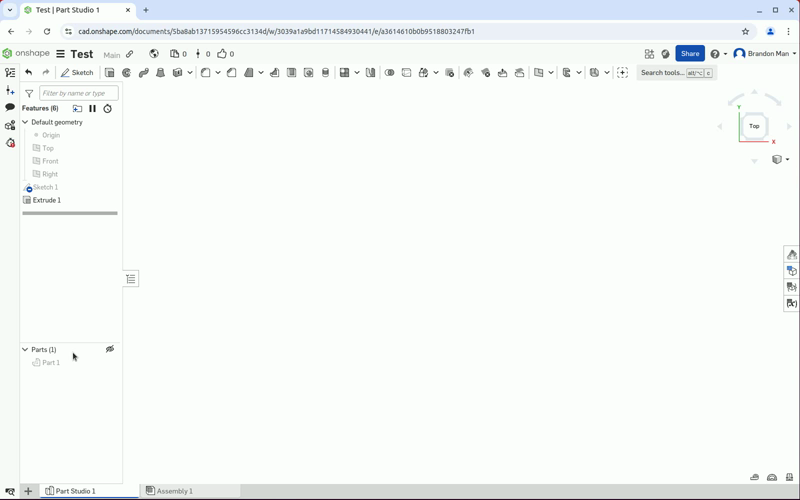
key(shift+s)
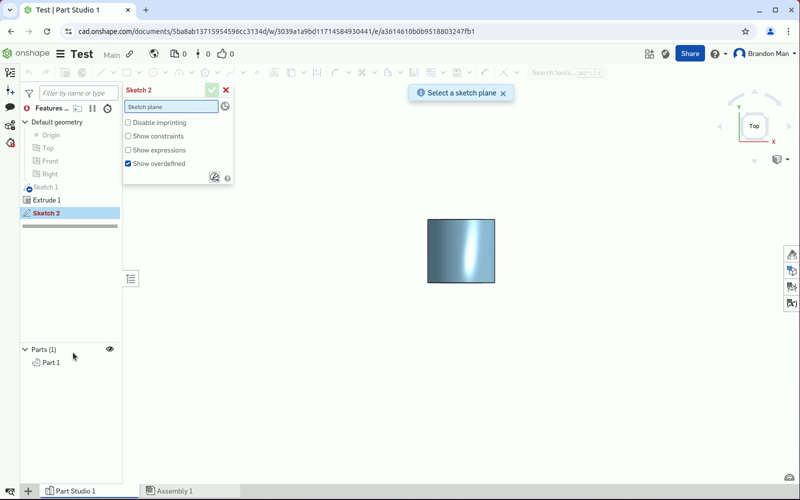
mouse_move(73, 150)
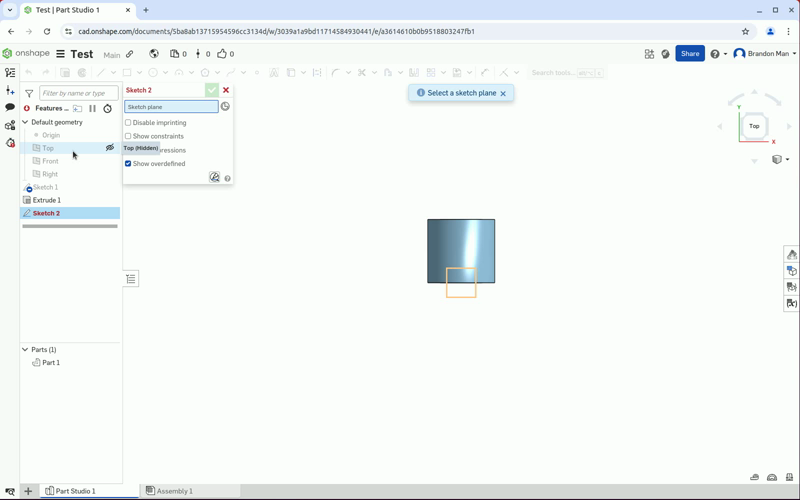
click(73, 150)
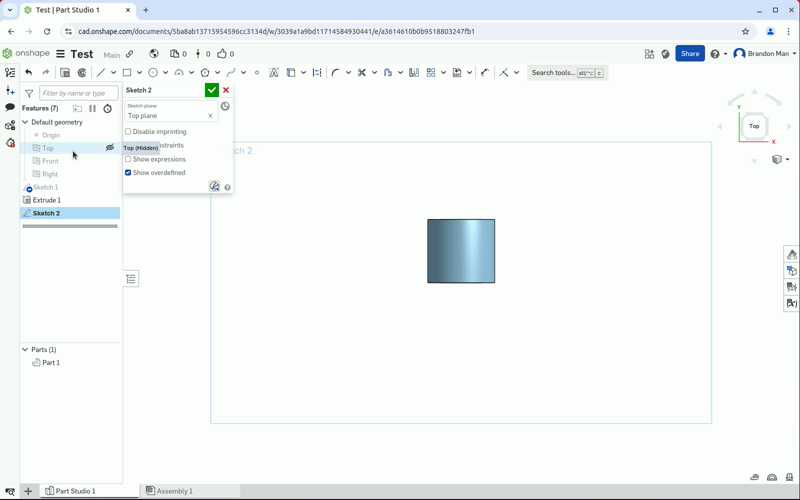
mouse_move(73, 352)
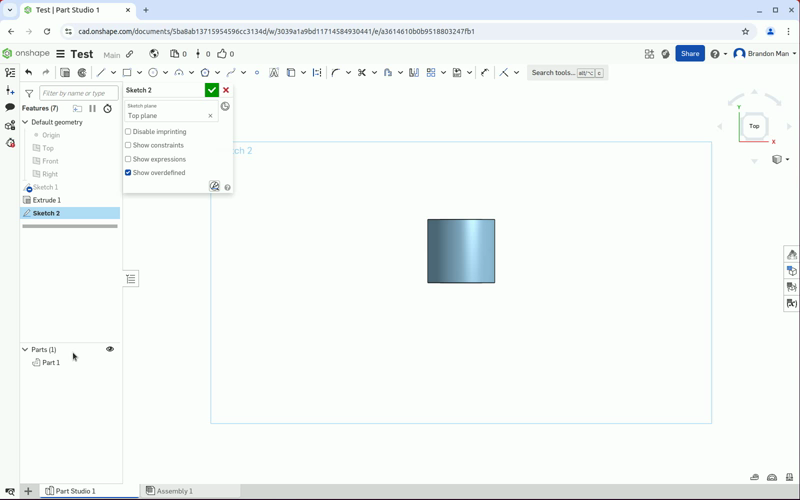
key(y)
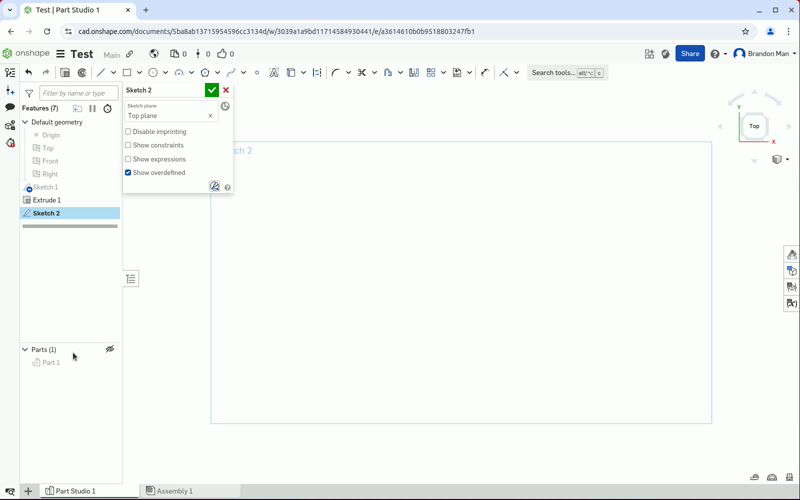
key(l)
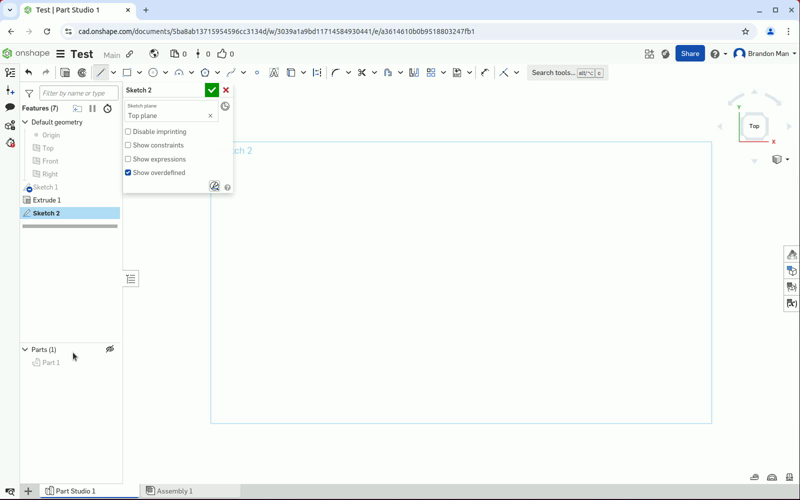
key_down(shift)
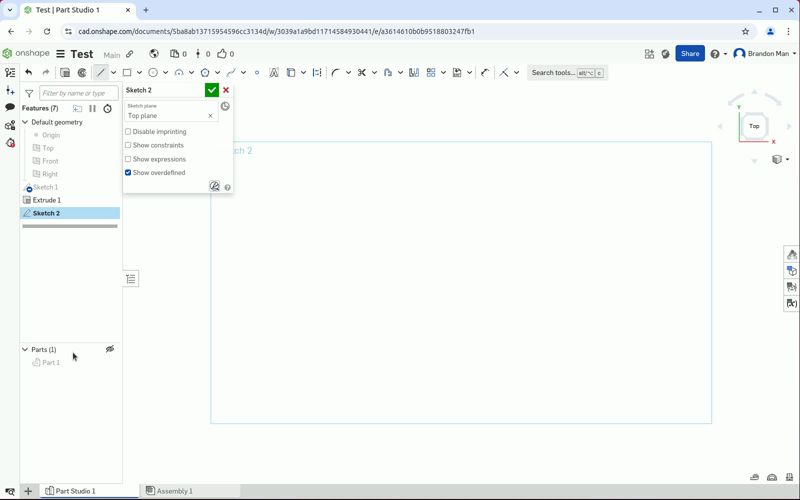
mouse_move(493, 247)
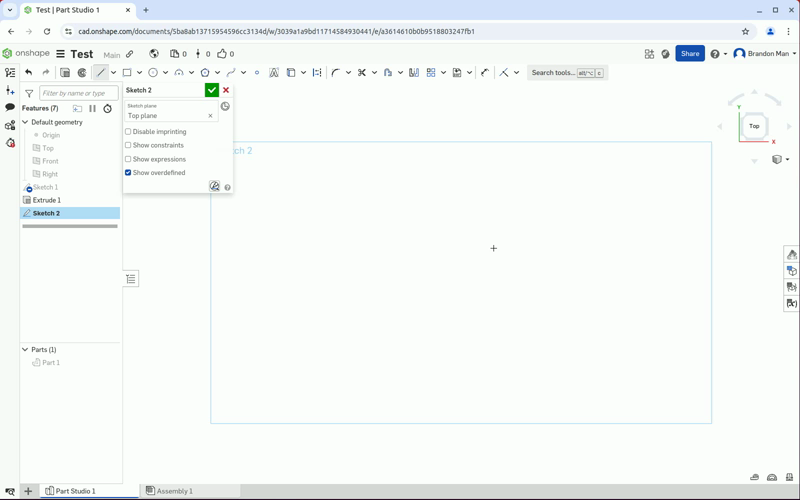
click(493, 247)
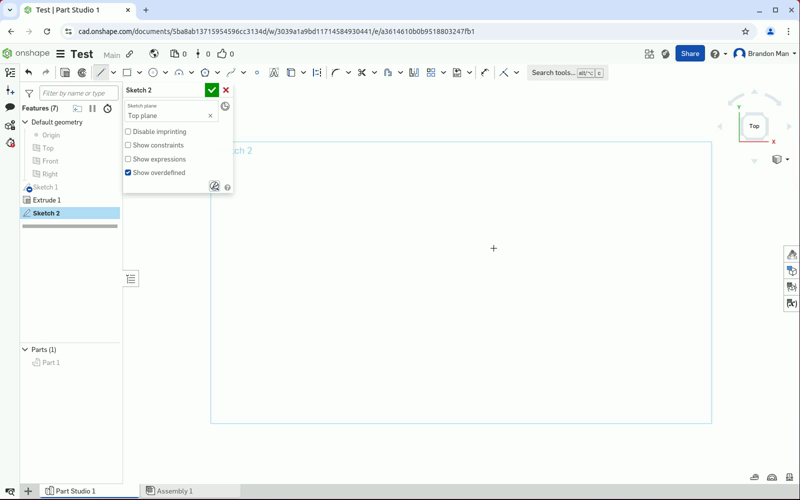
key_up(shift)
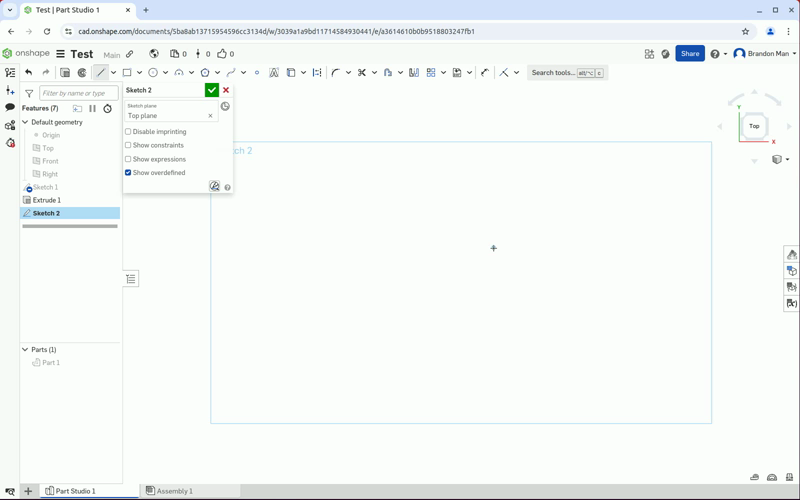
key_down(shift)
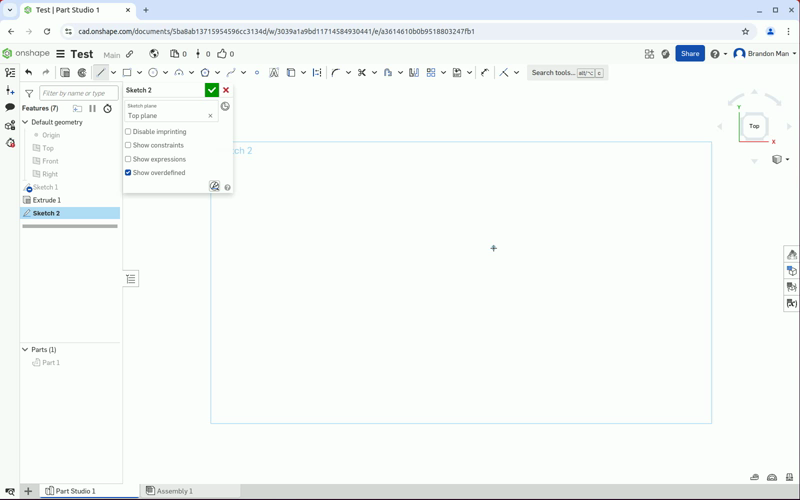
mouse_move(523, 247)
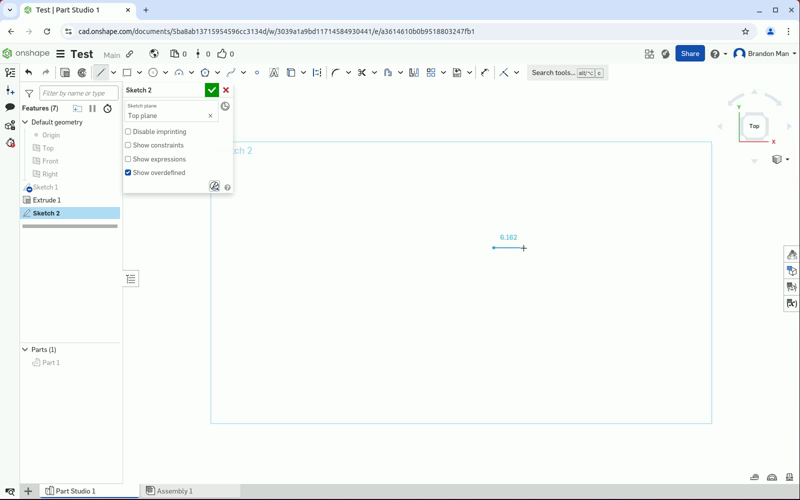
mouse_move(516, 247)
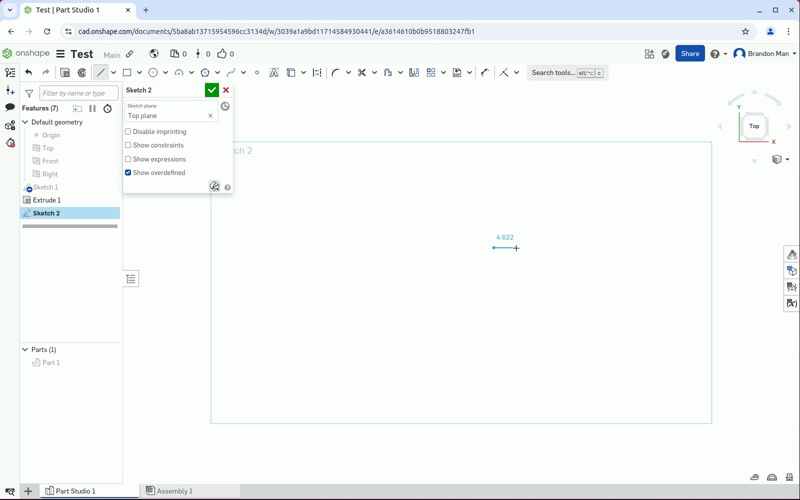
click(516, 247)
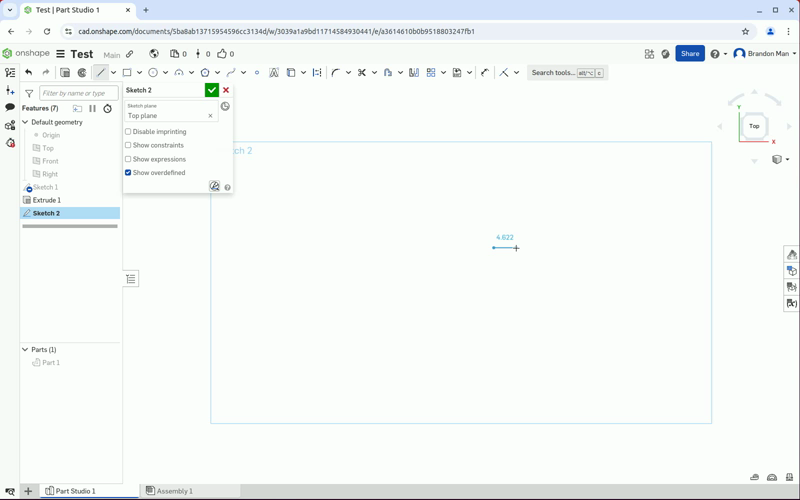
key_up(shift)
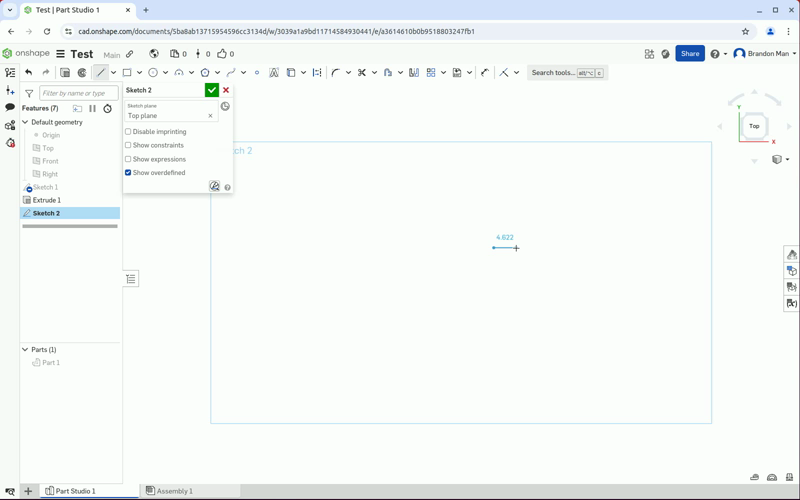
key_down(shift)
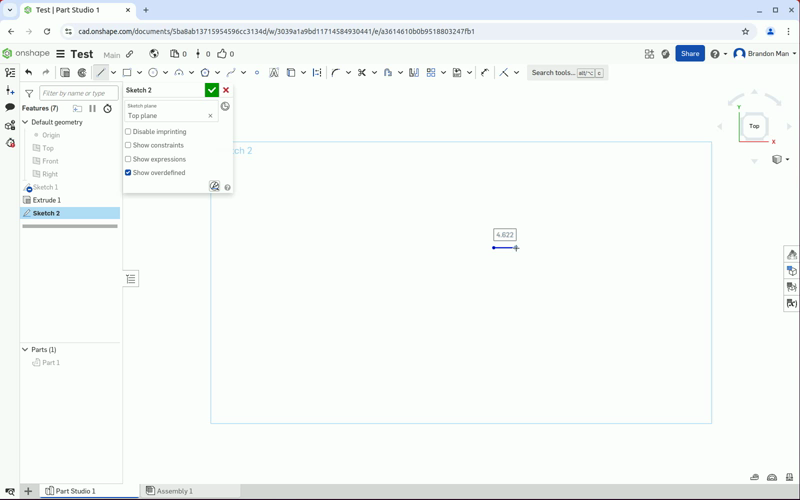
mouse_move(546, 247)
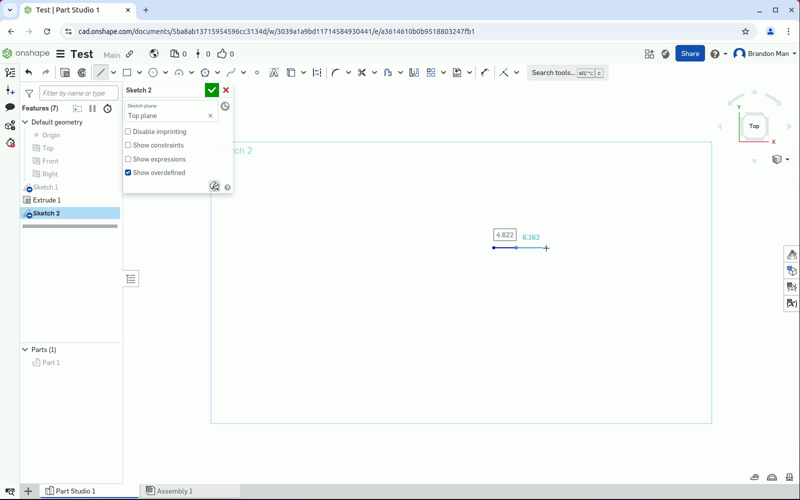
mouse_move(531, 238)
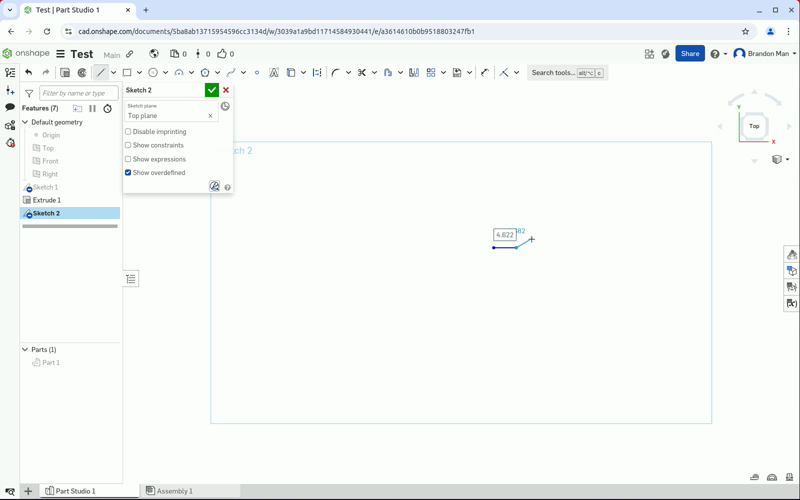
click(531, 238)
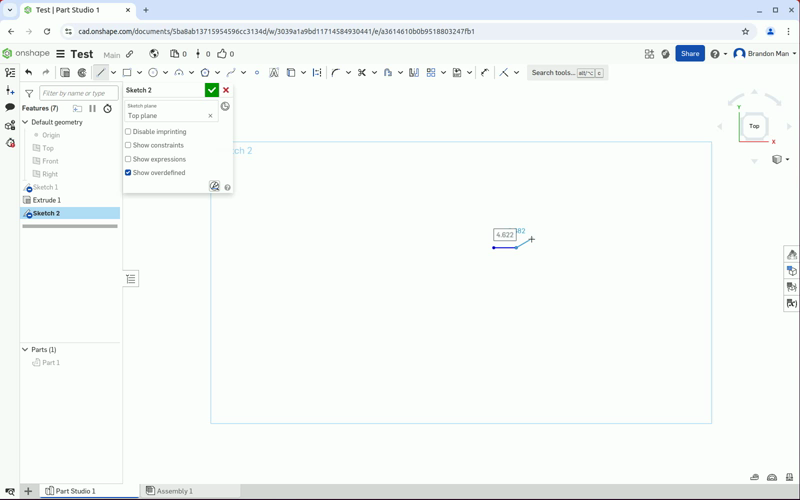
key_up(shift)
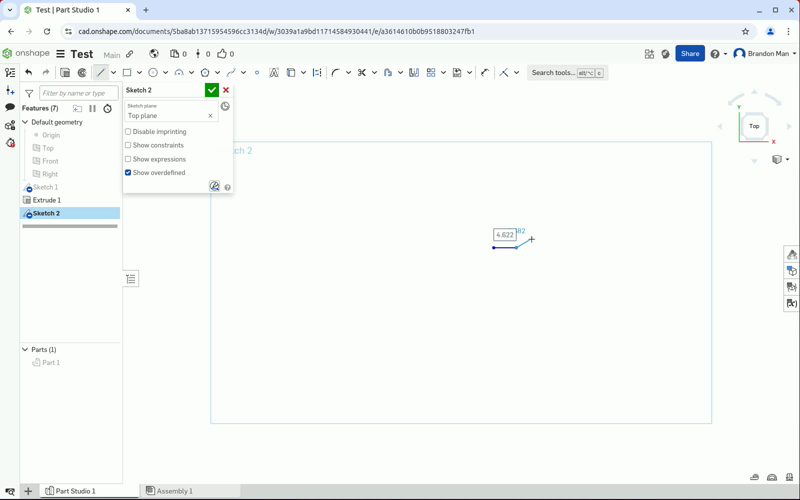
key_down(shift)
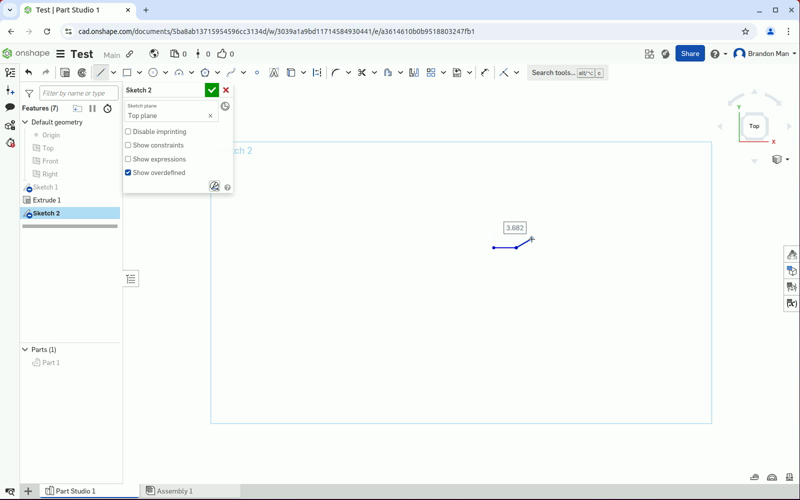
mouse_move(561, 238)
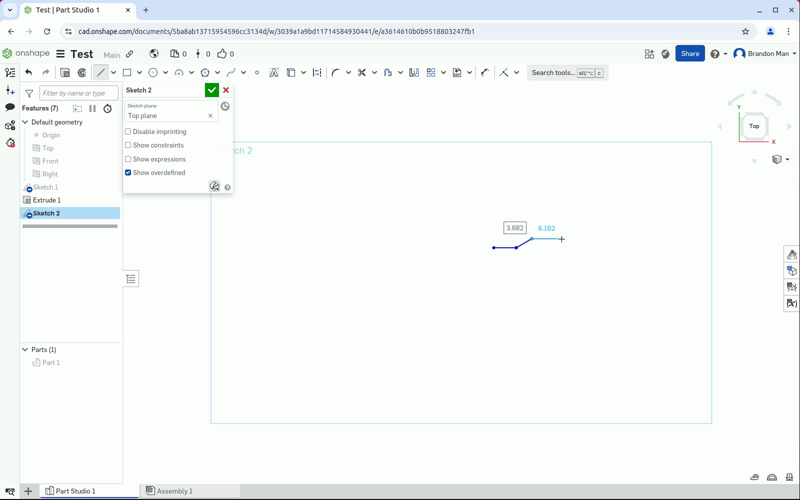
mouse_move(504, 238)
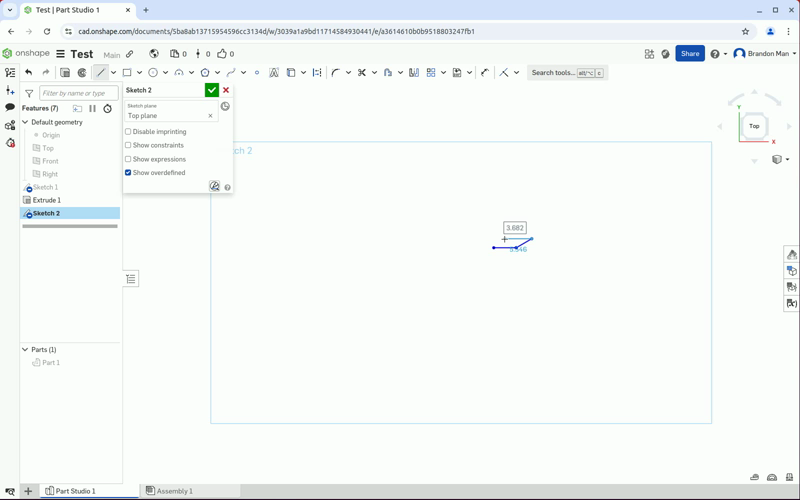
click(504, 238)
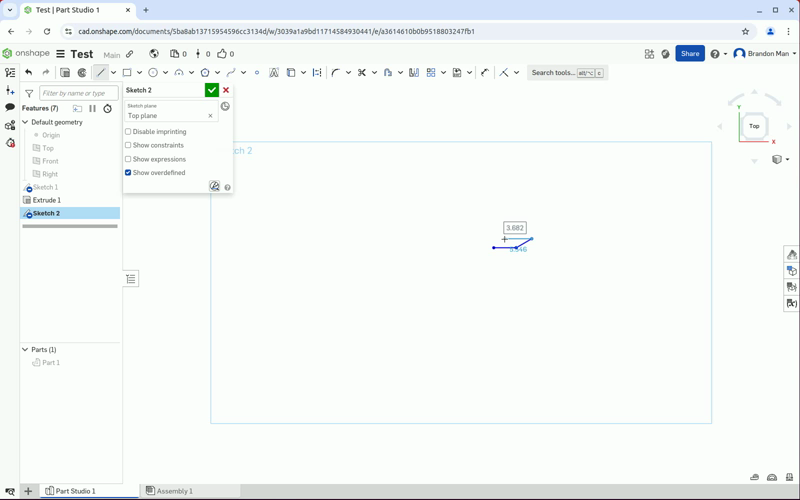
key_up(shift)
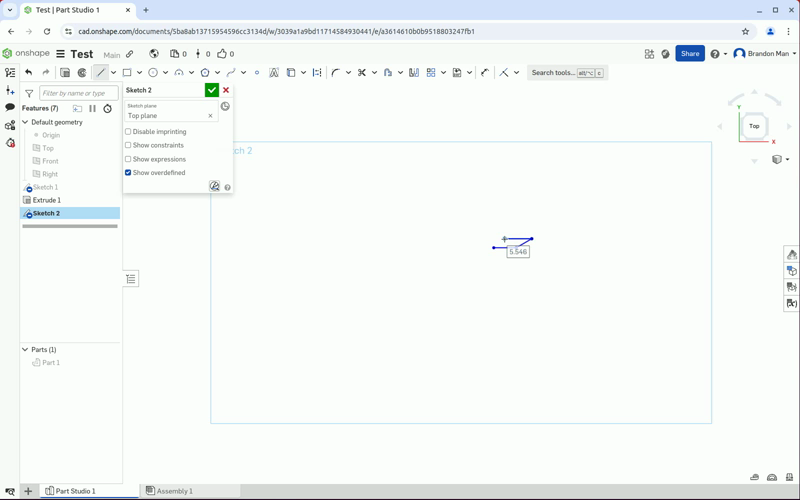
key_down(shift)
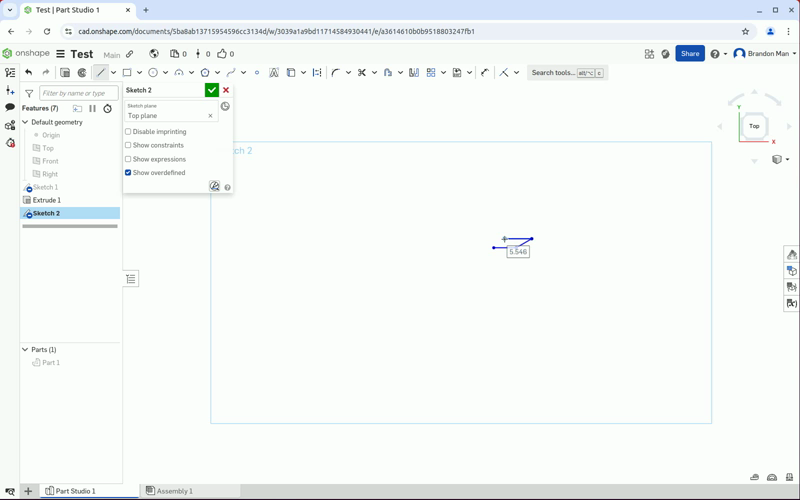
mouse_move(534, 238)
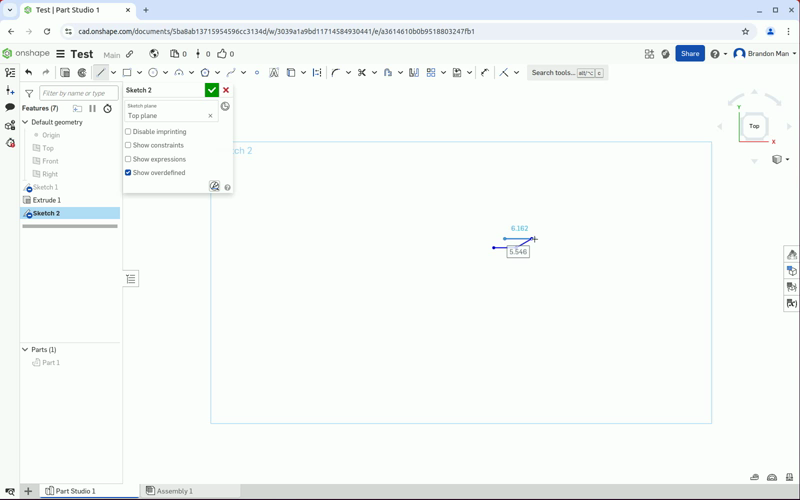
mouse_move(493, 238)
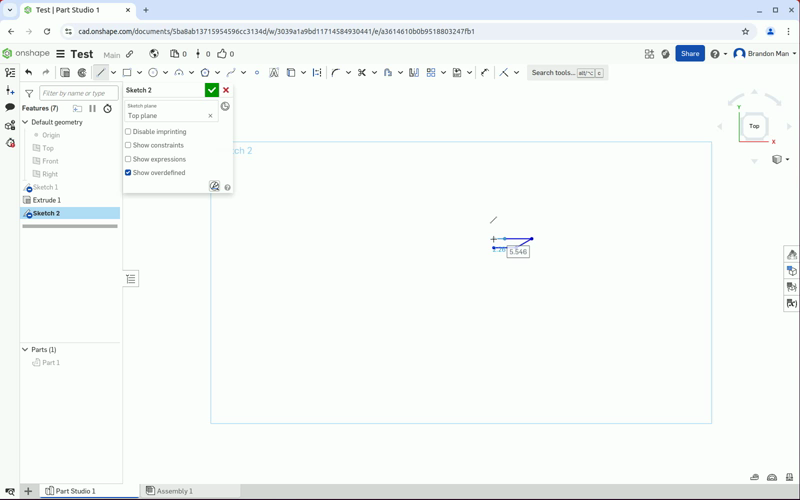
click(493, 238)
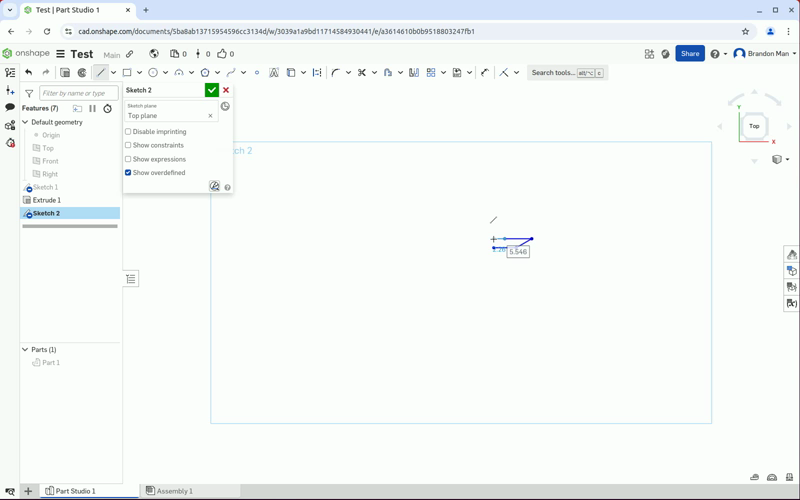
key_up(shift)
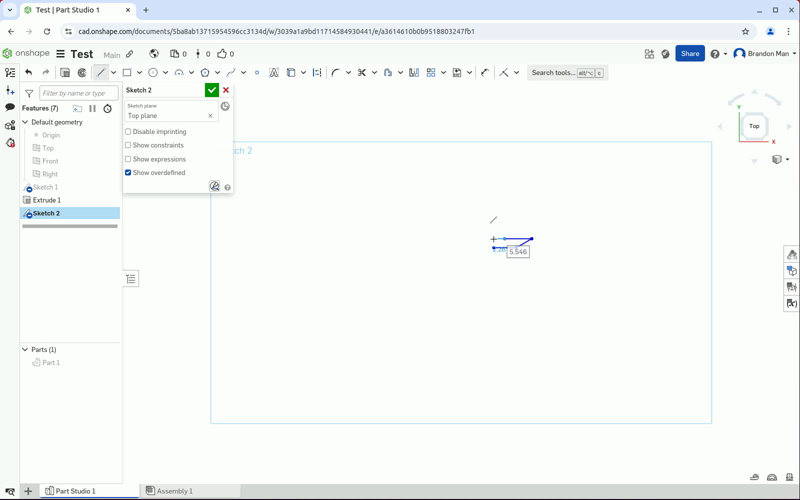
mouse_move(523, 238)
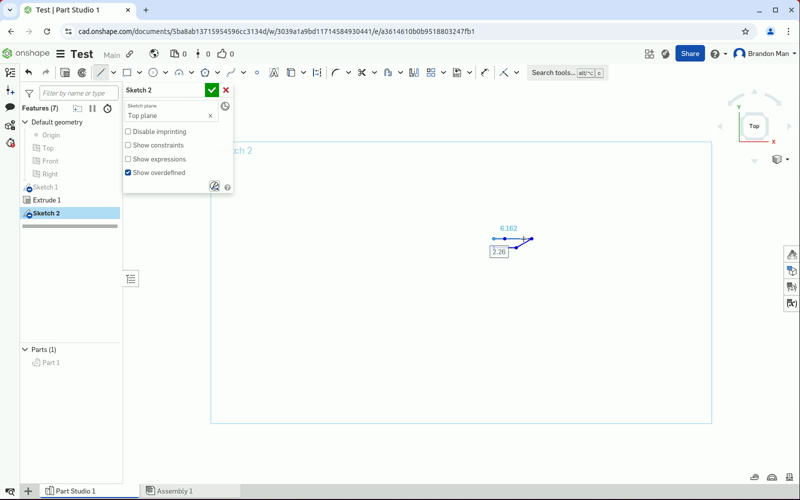
key_down(shift)
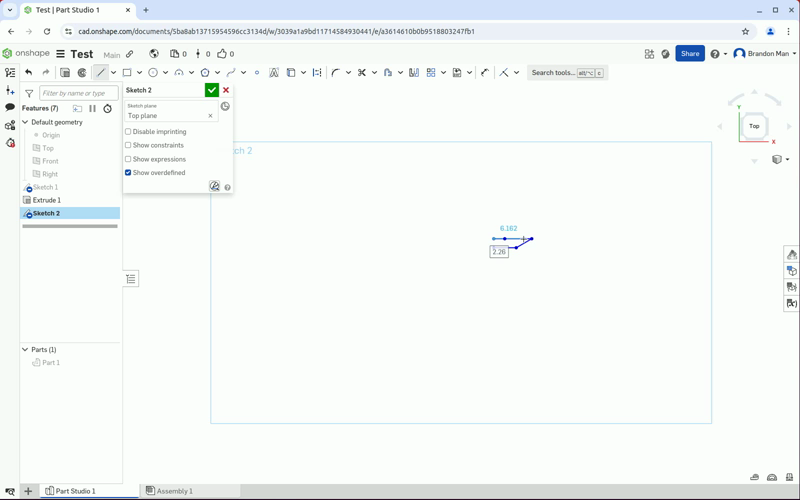
mouse_move(493, 247)
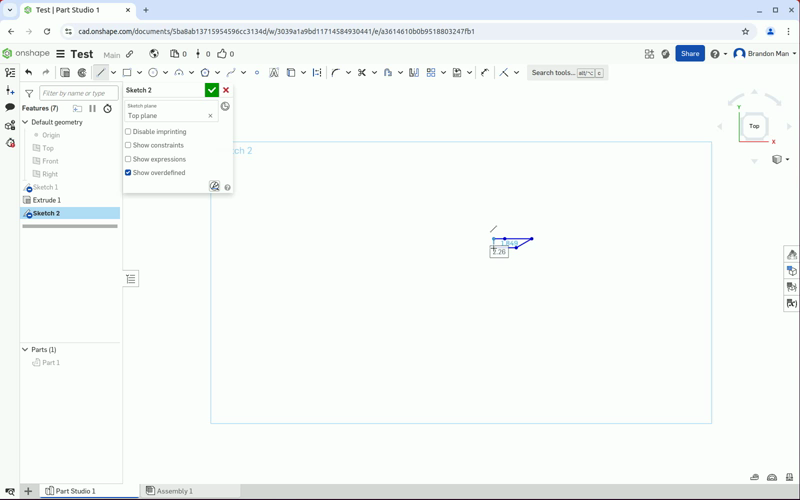
key_up(shift)
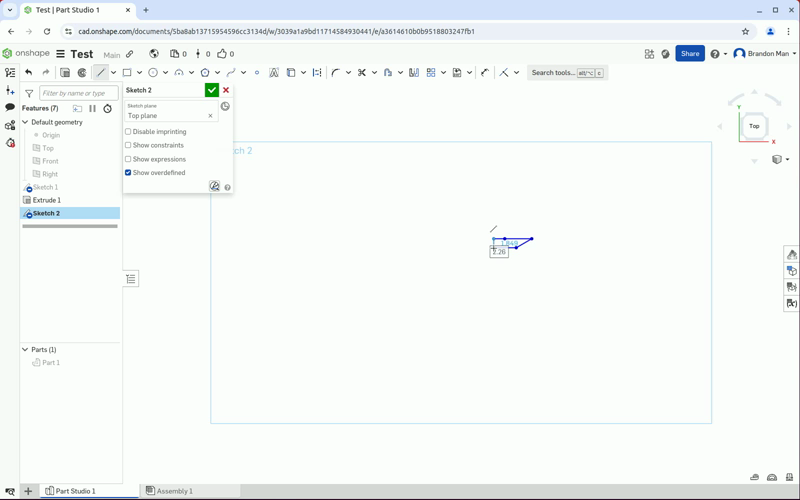
click(493, 247)
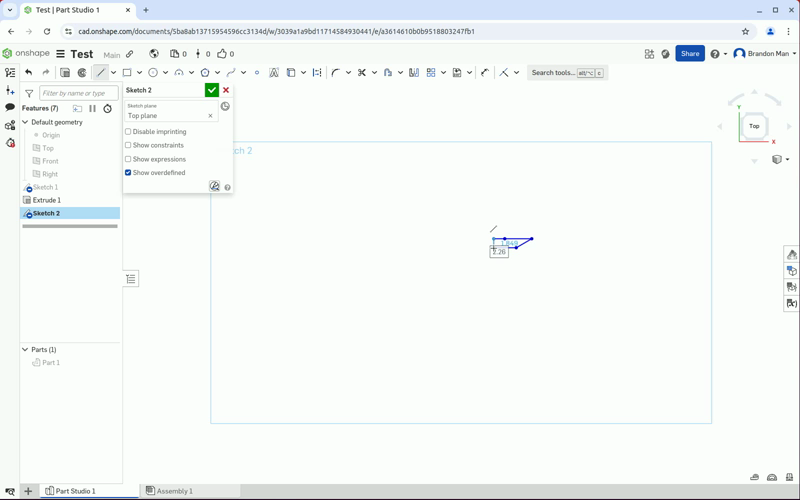
key(esc)
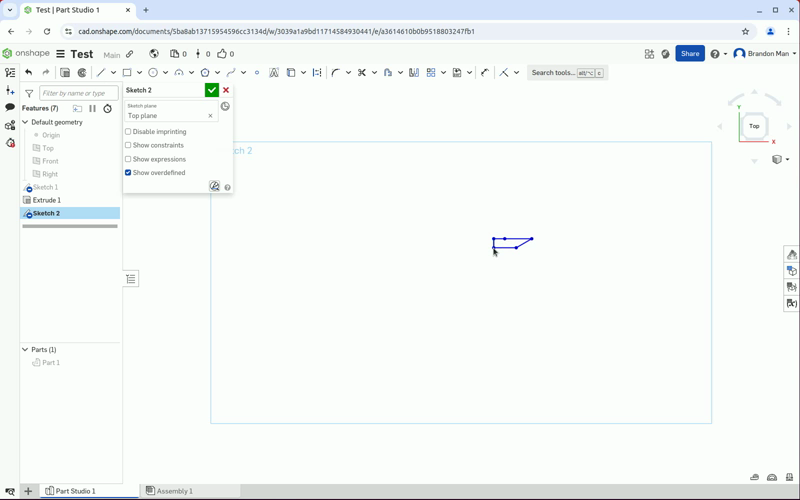
mouse_move(495, 247)
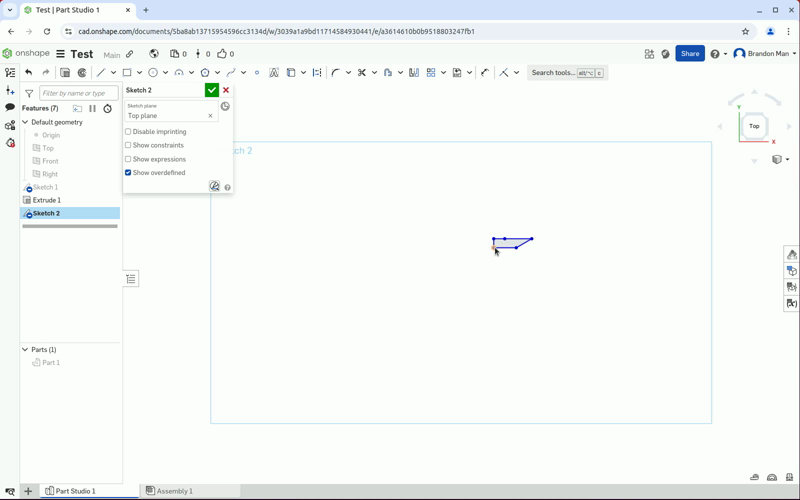
scroll(6)
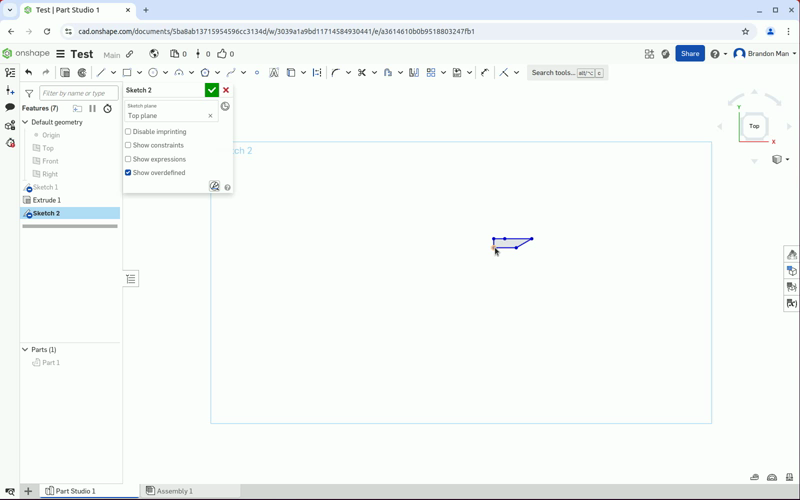
scroll(6)
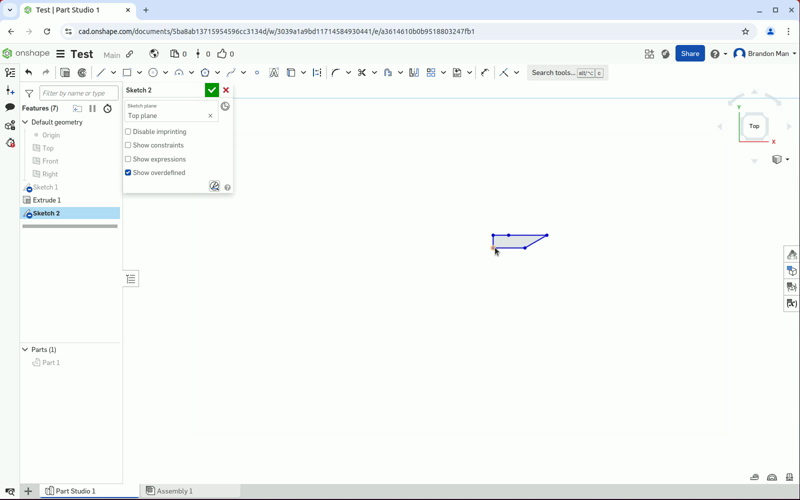
scroll(6)
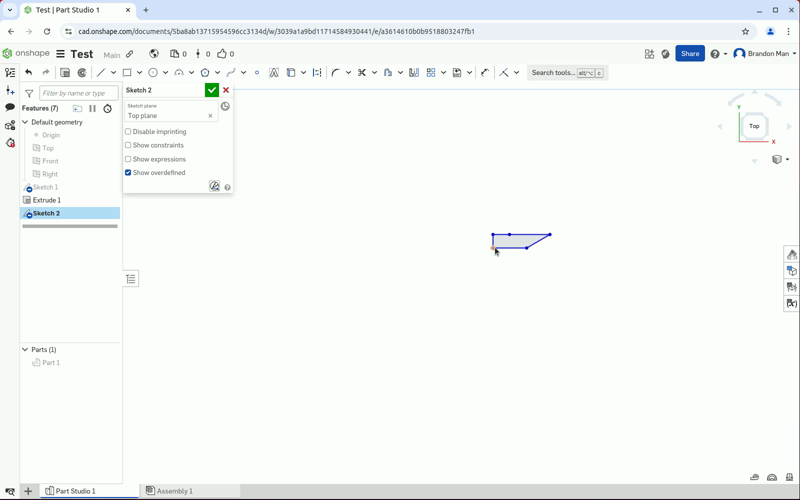
scroll(6)
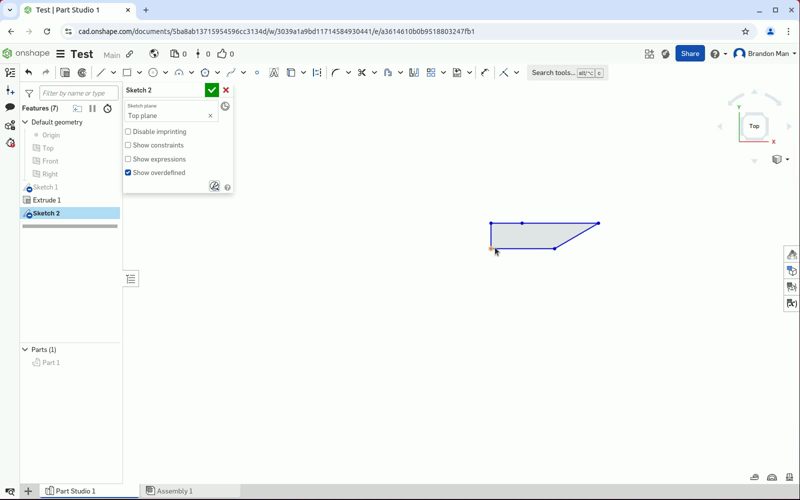
scroll(6)
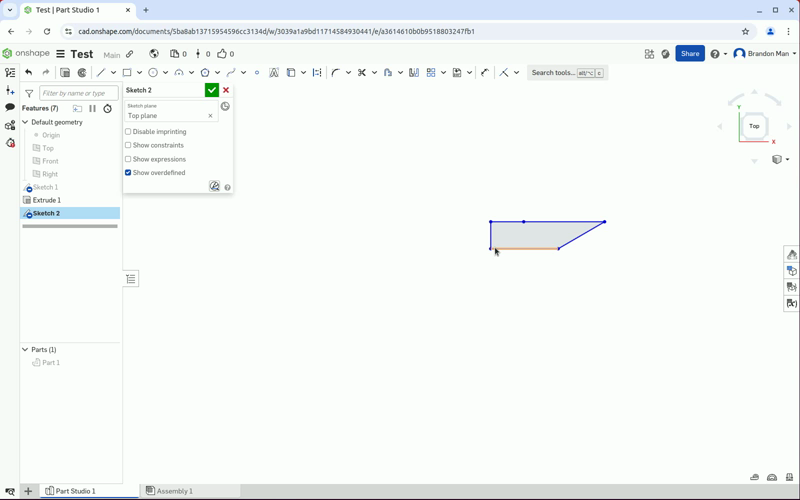
scroll(6)
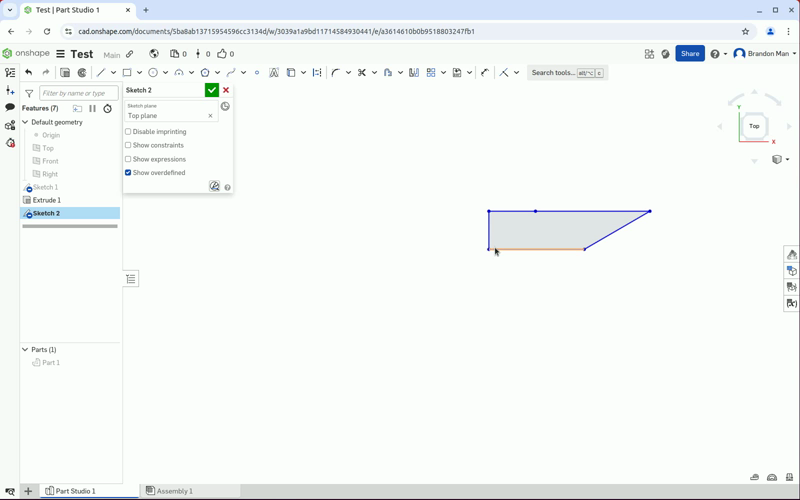
scroll(6)
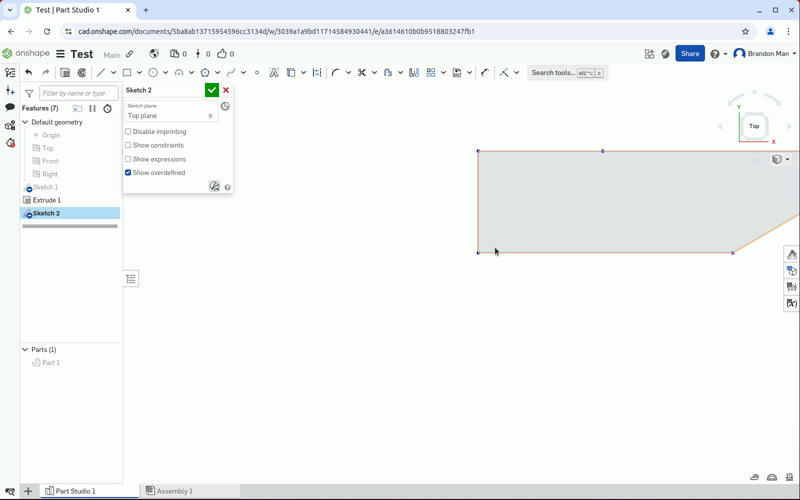
click(495, 247)
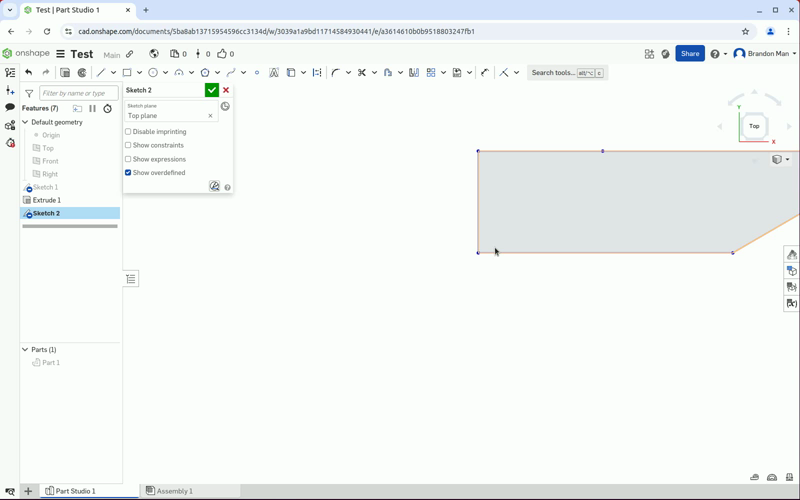
scroll(-6)
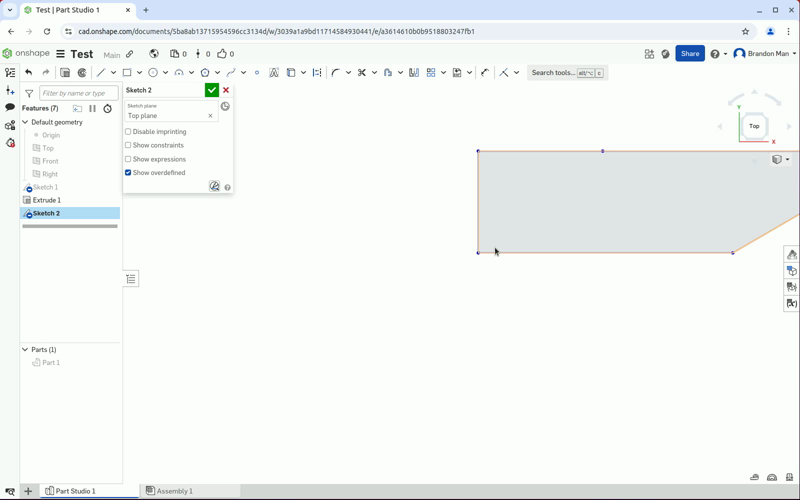
scroll(-6)
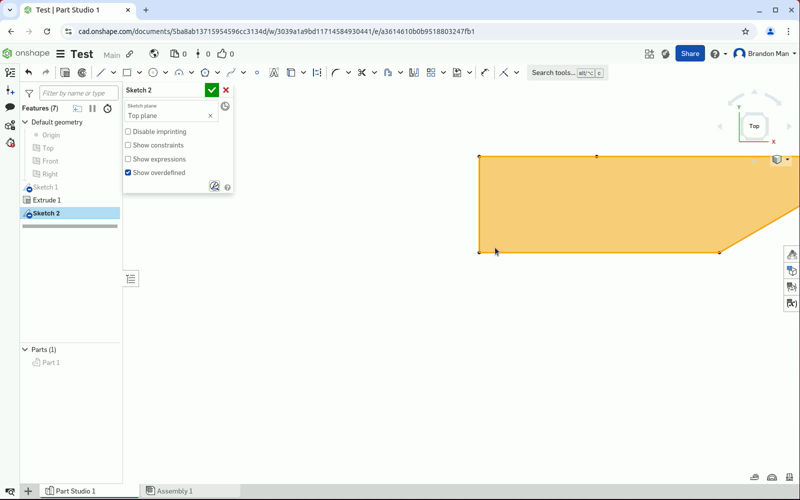
scroll(-6)
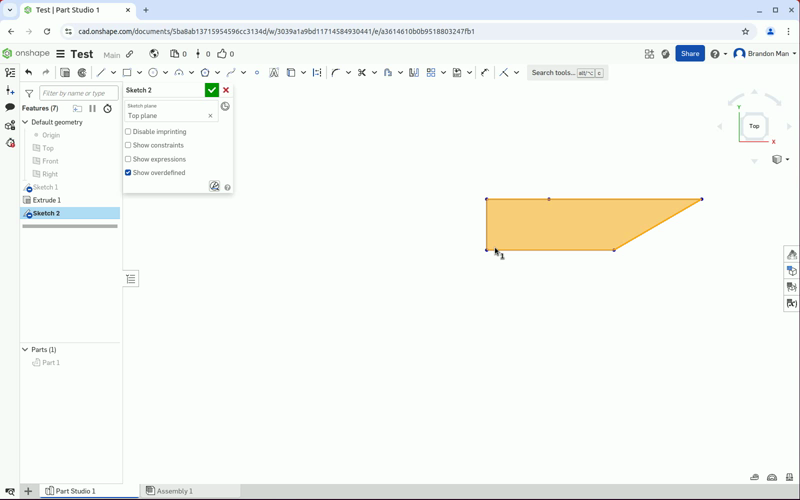
scroll(-6)
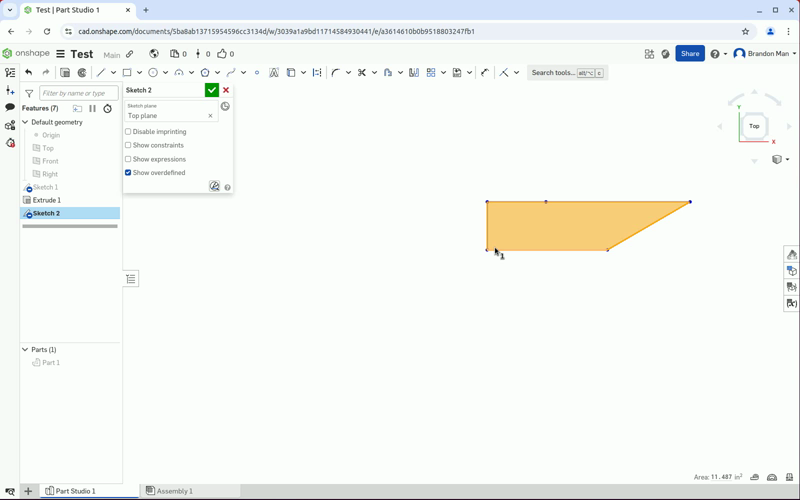
scroll(-6)
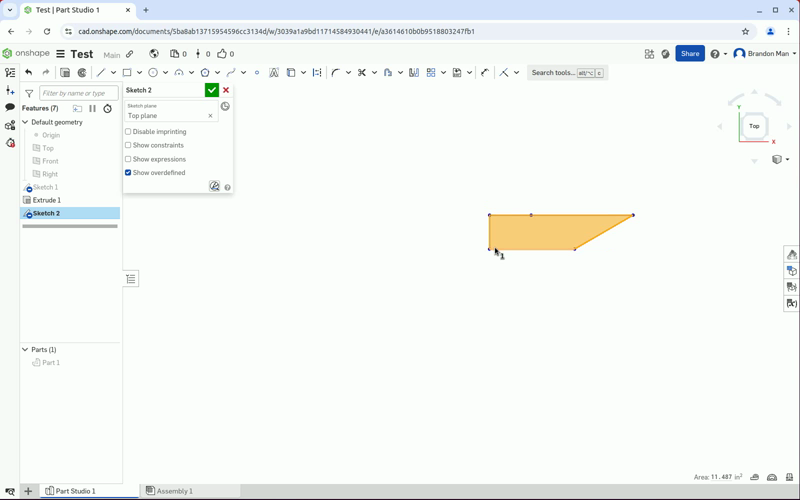
scroll(-6)
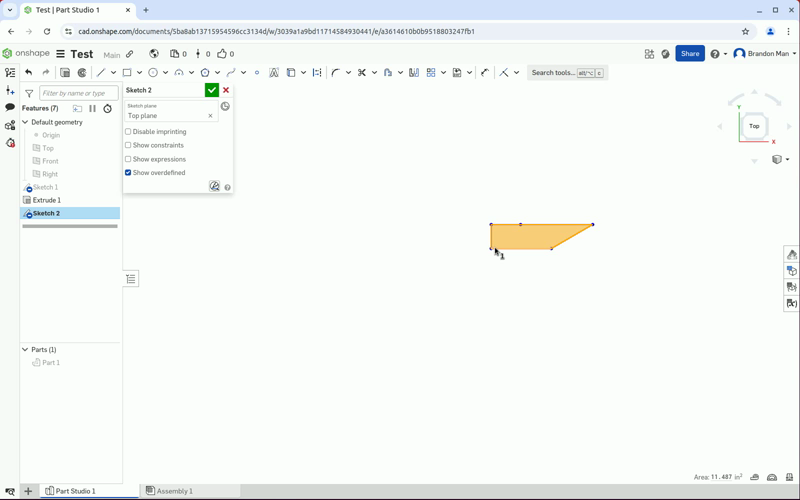
scroll(-6)
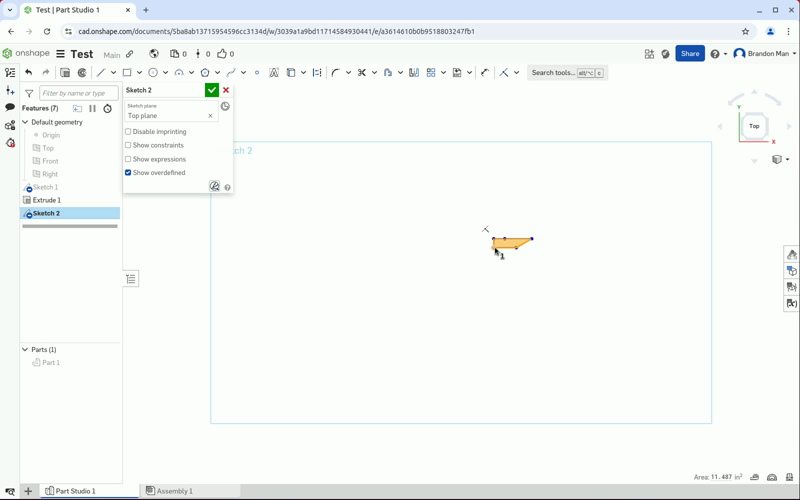
mouse_move(73, 352)
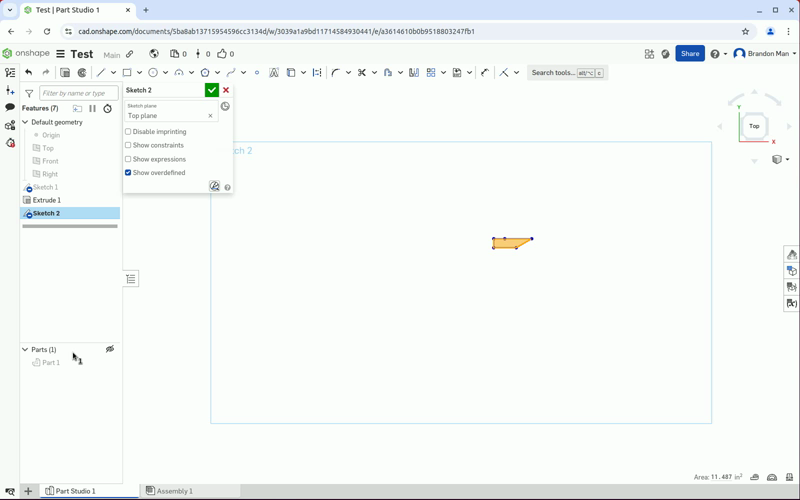
key(shift+y)
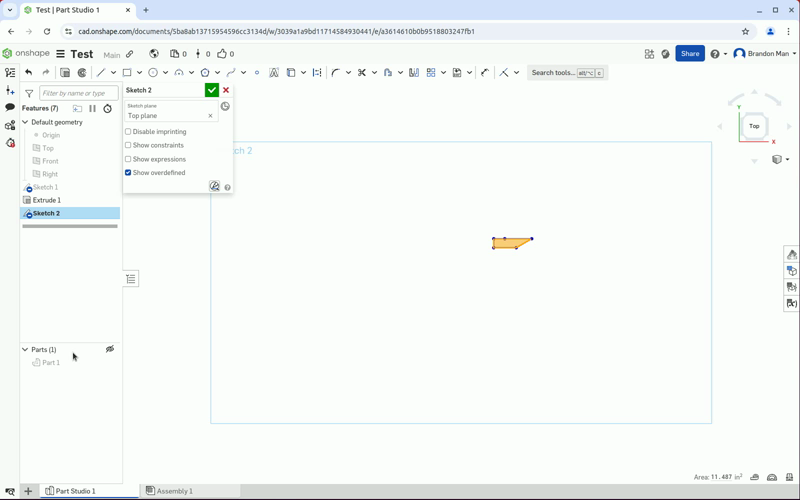
key(shift+e)
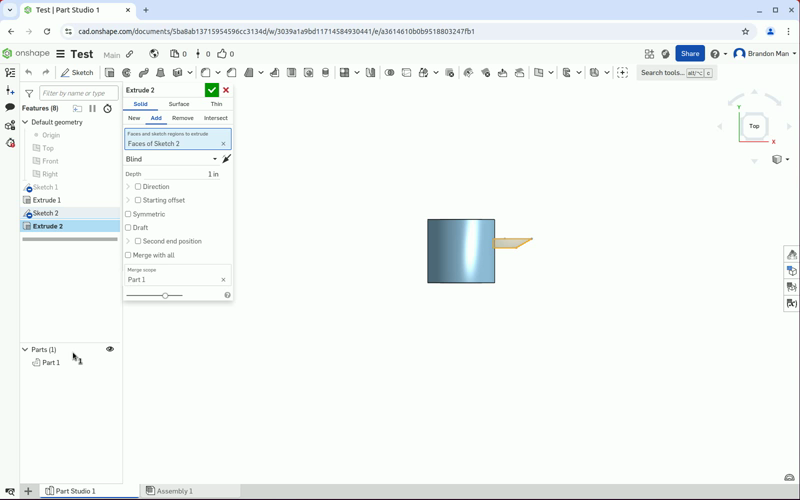
mouse_move(143, 106)
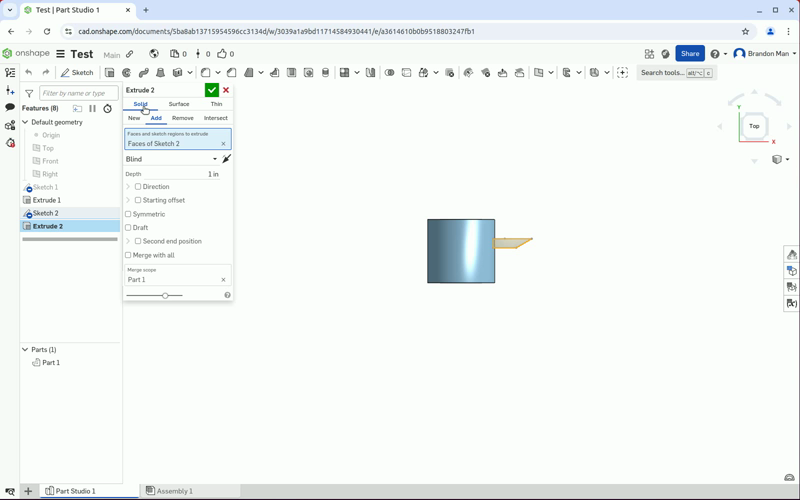
click(143, 106)
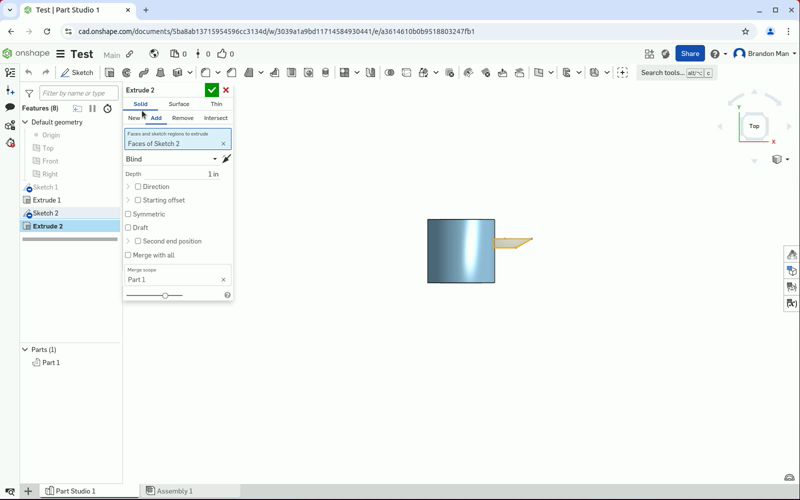
mouse_move(137, 120)
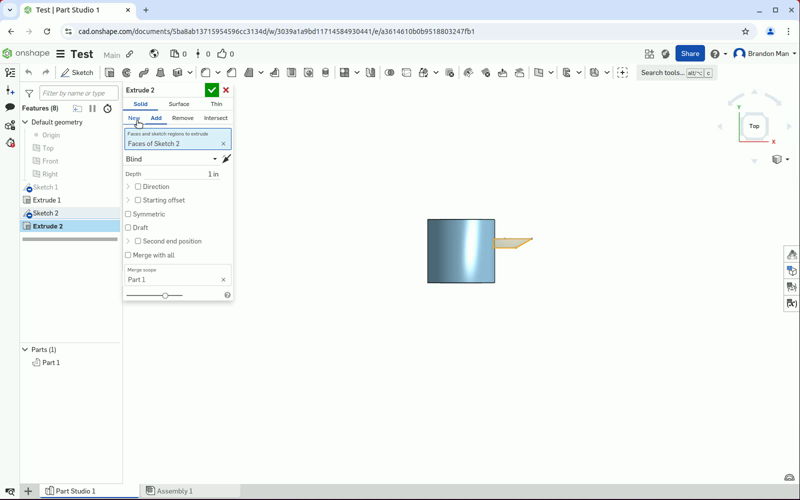
click(137, 120)
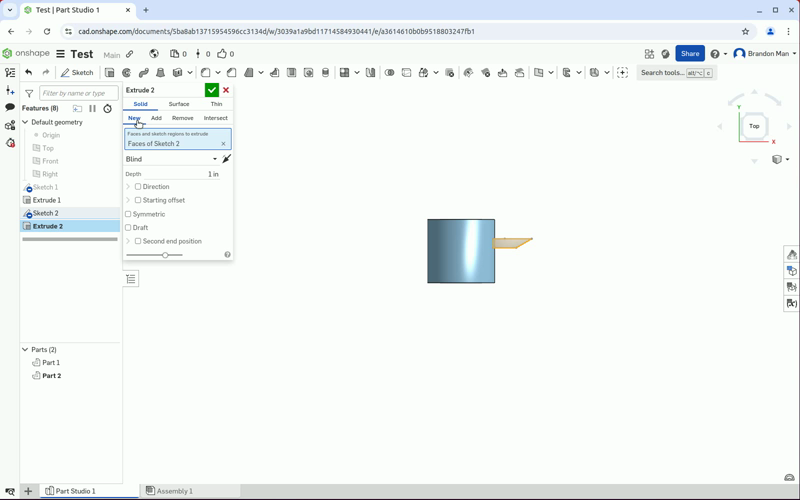
key(tab, 4)
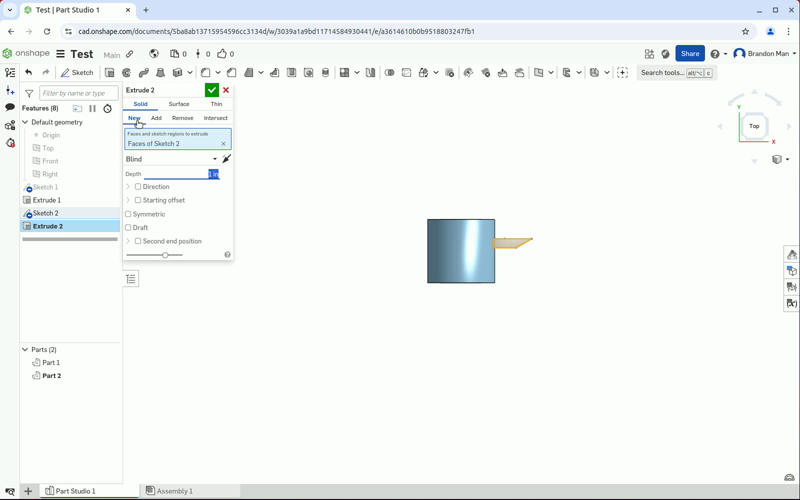
text(3.37)
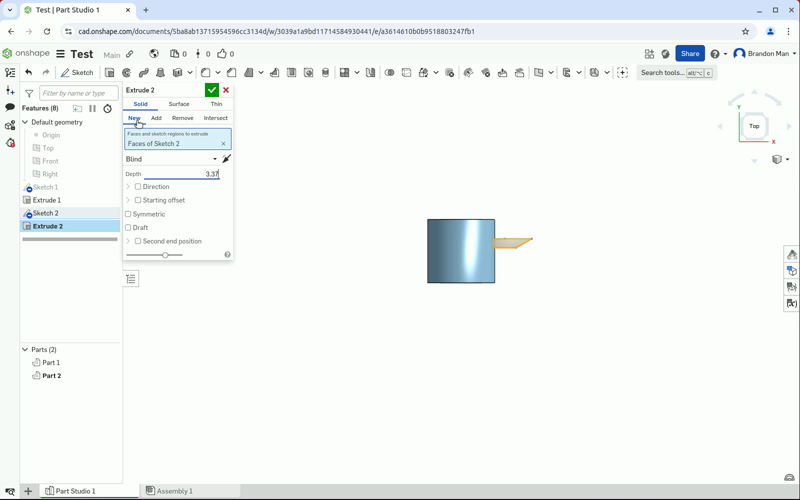
key(tab, 3)
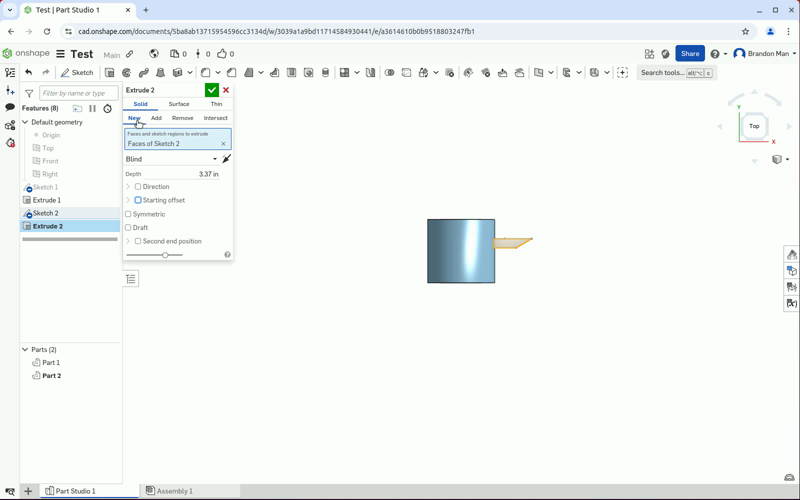
key(tab, 2)
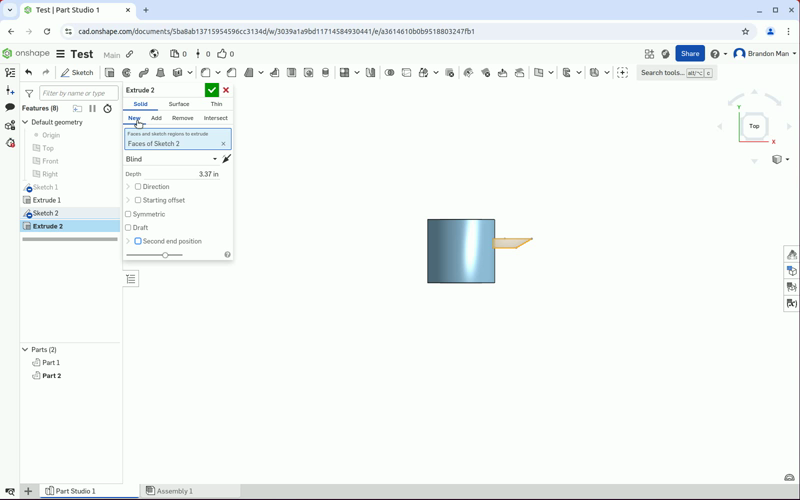
key(space)
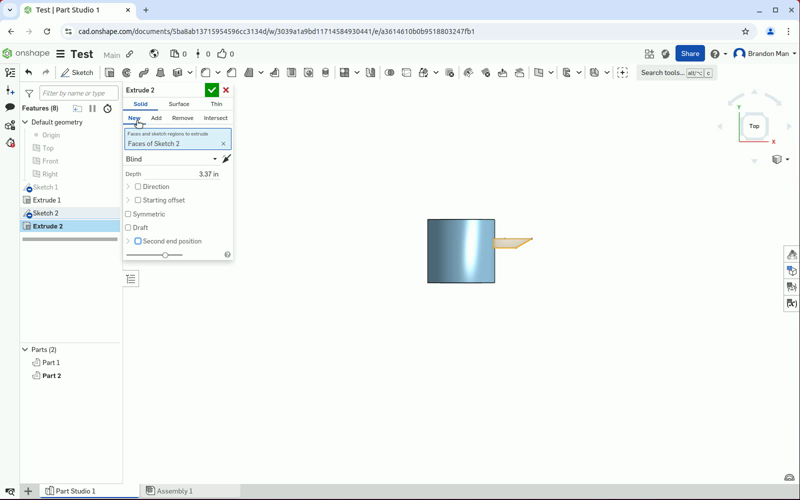
key(tab, 3)
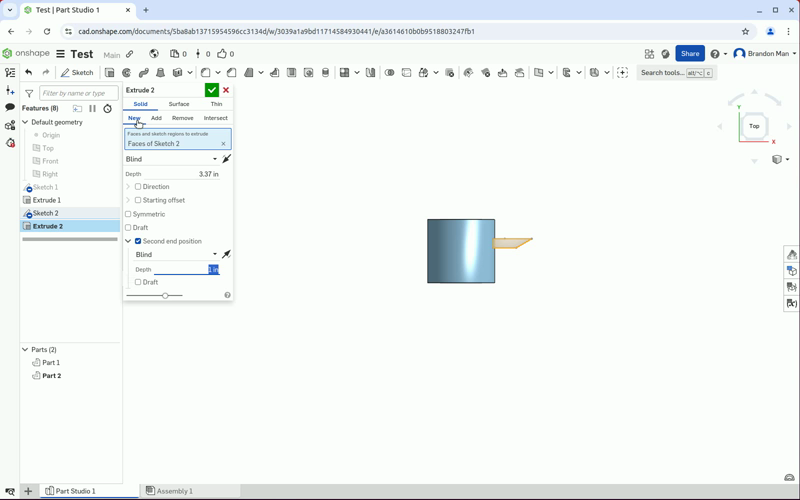
text(3.37)
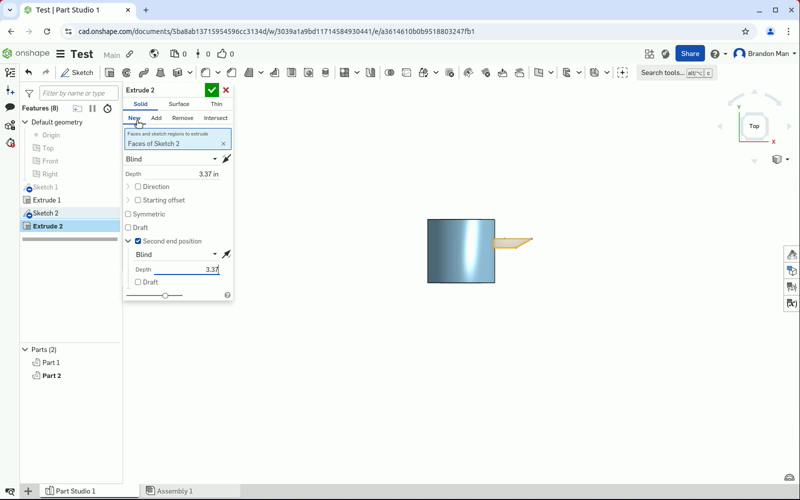
key(enter)
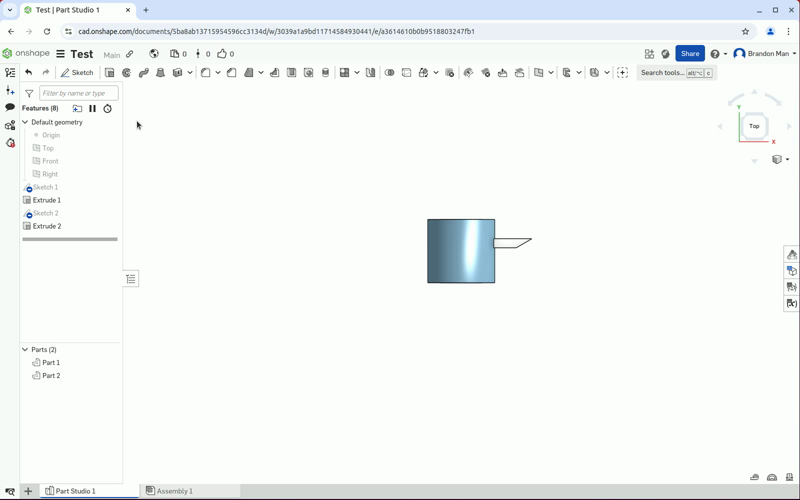
key(shift+h)
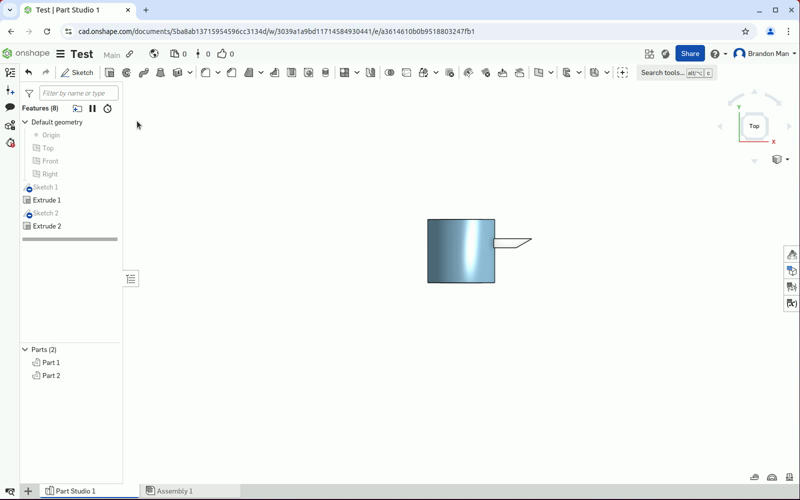
key(shift+h)
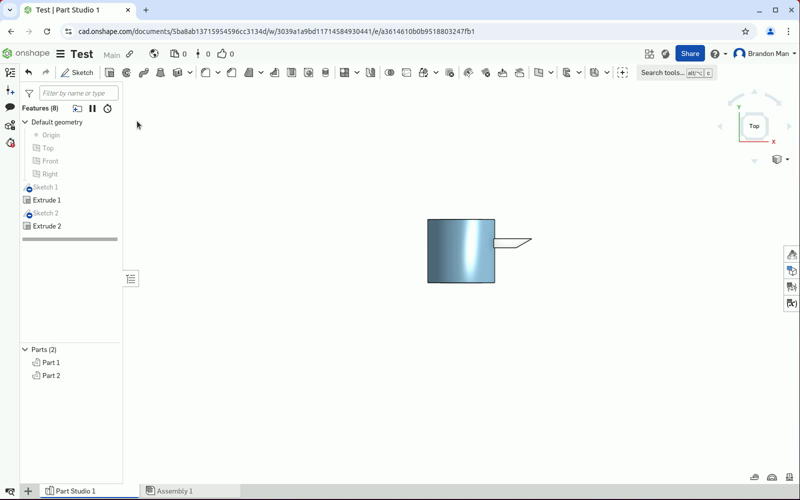
mouse_move(73, 189)
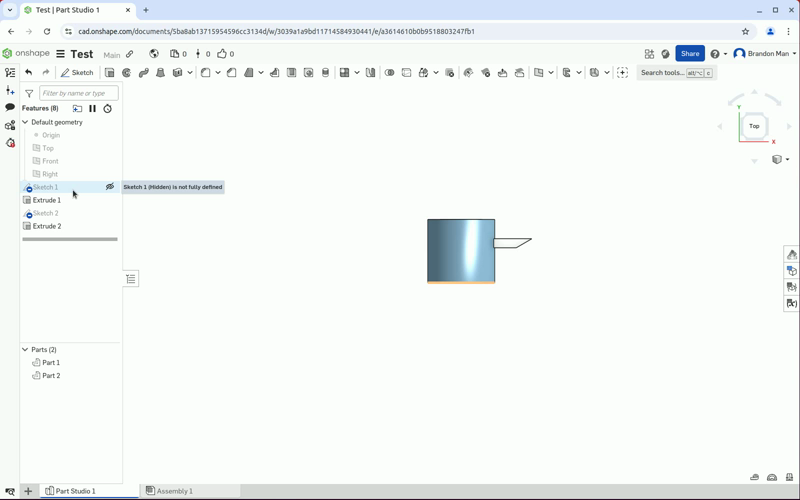
click(73, 189)
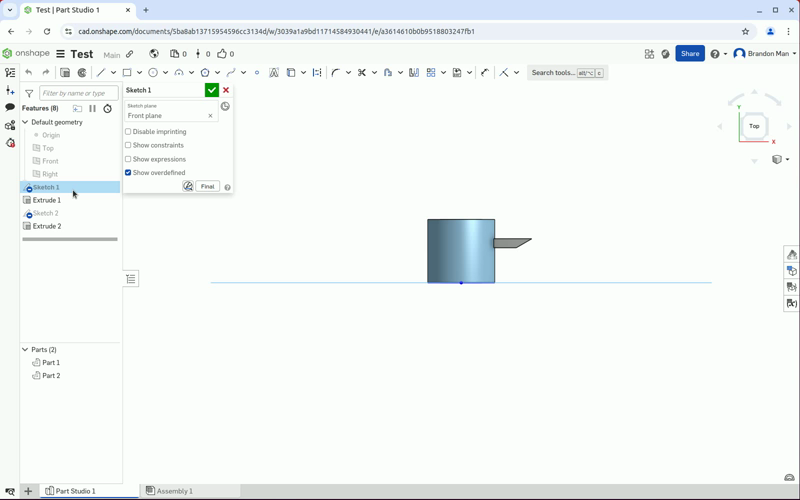
mouse_move(229, 92)
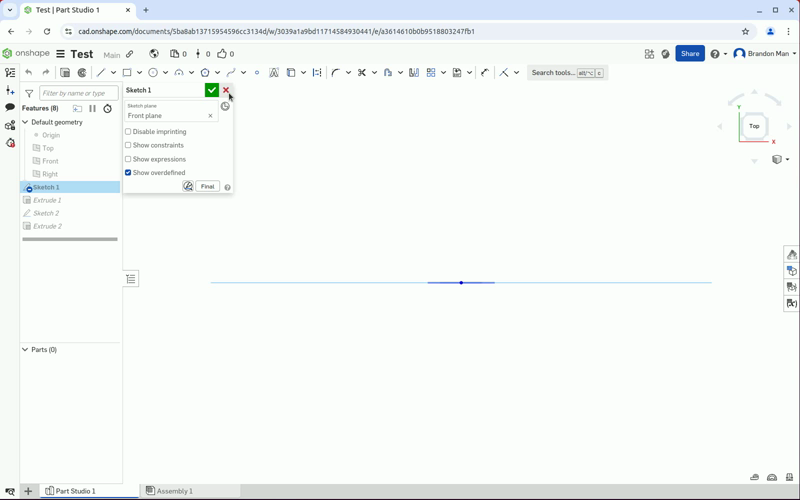
click(229, 92)
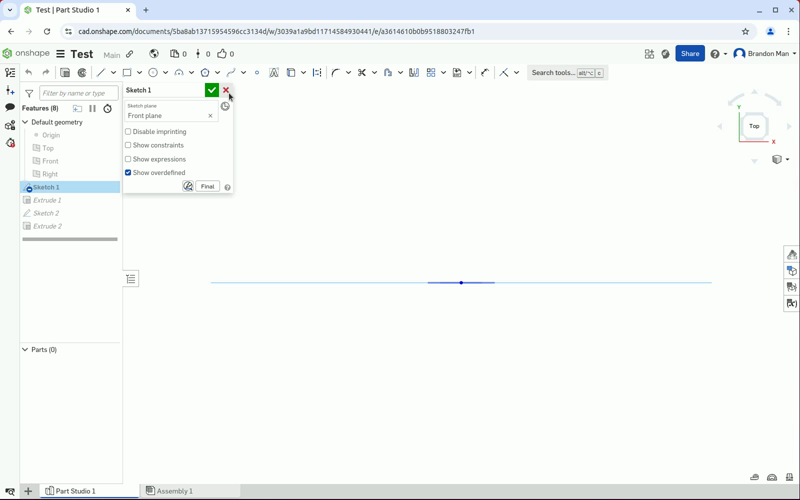
key(shift+s)
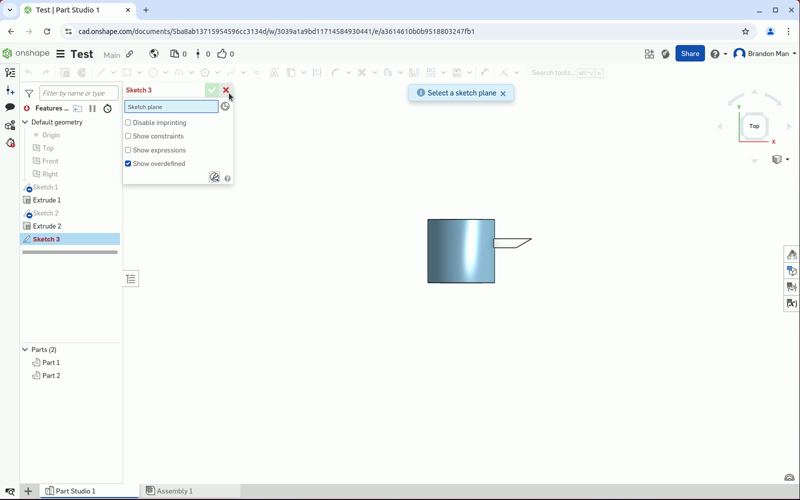
mouse_move(73, 150)
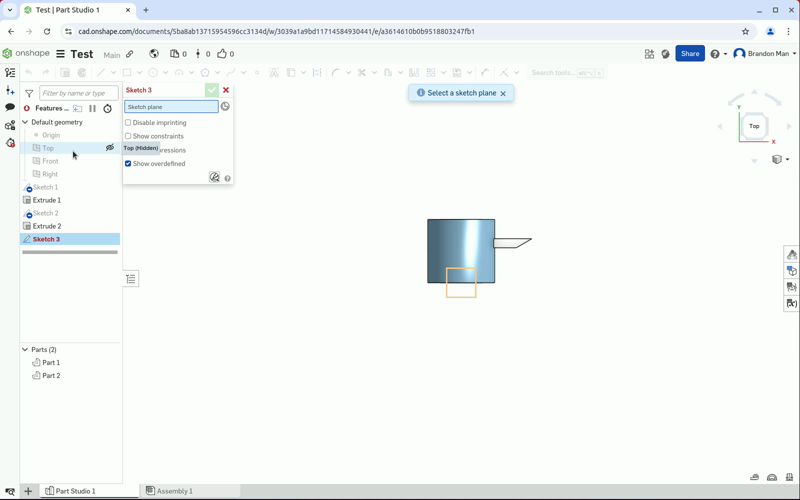
click(73, 150)
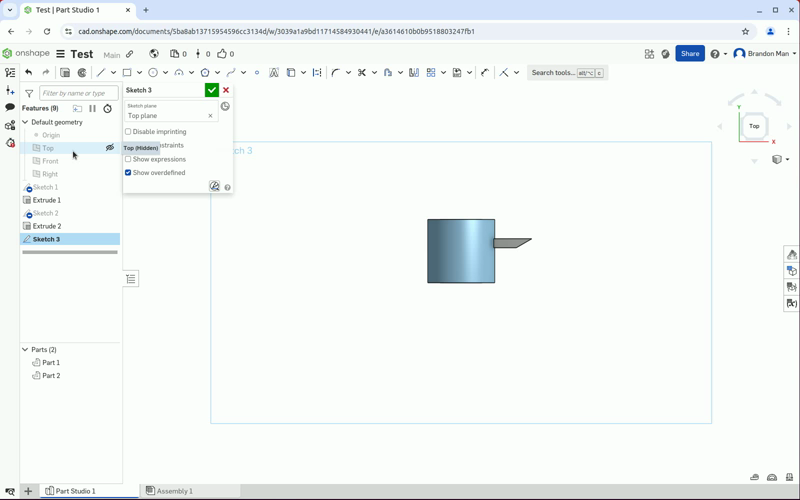
mouse_move(73, 352)
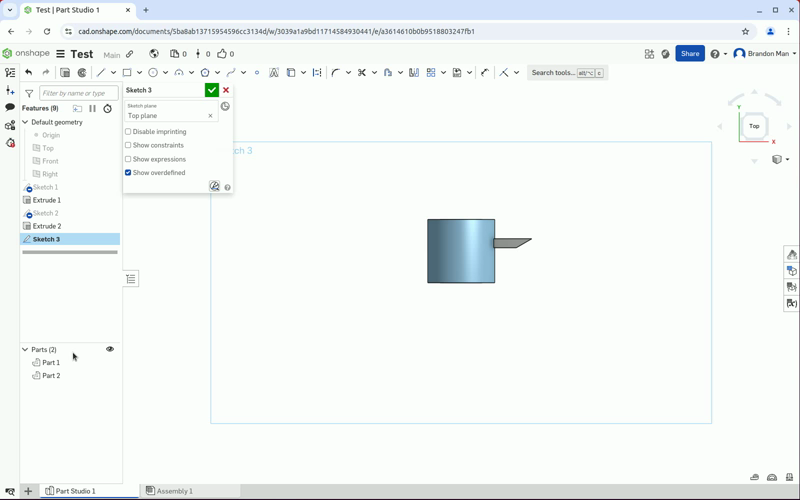
key(y)
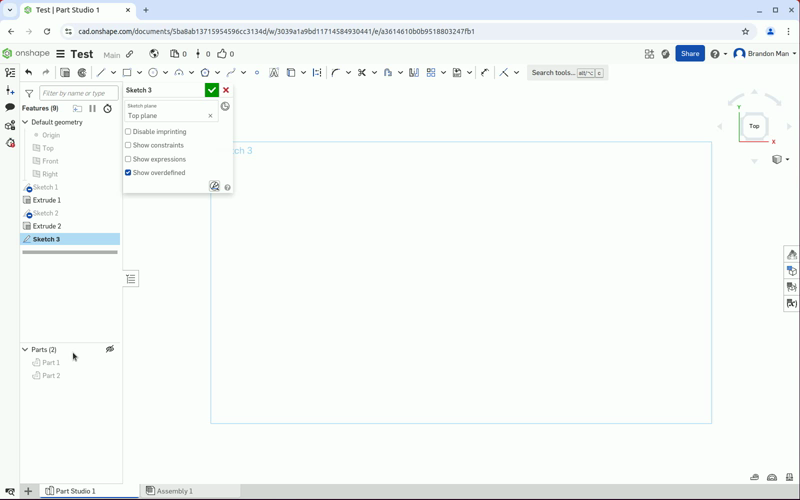
key(l)
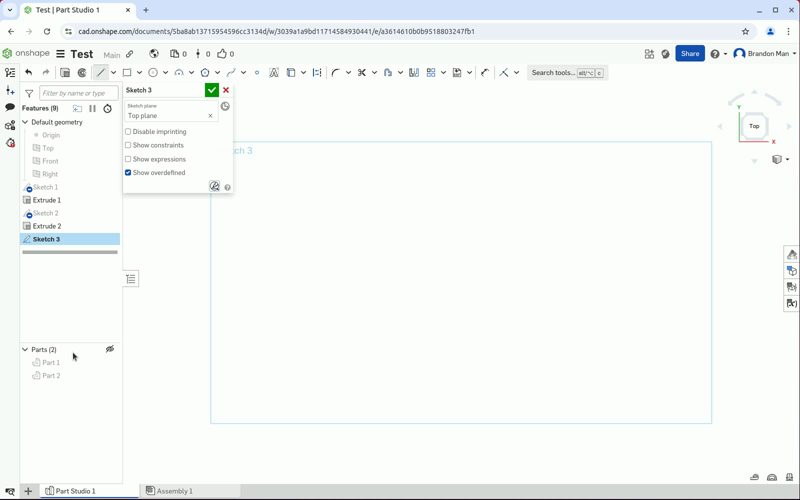
key_down(shift)
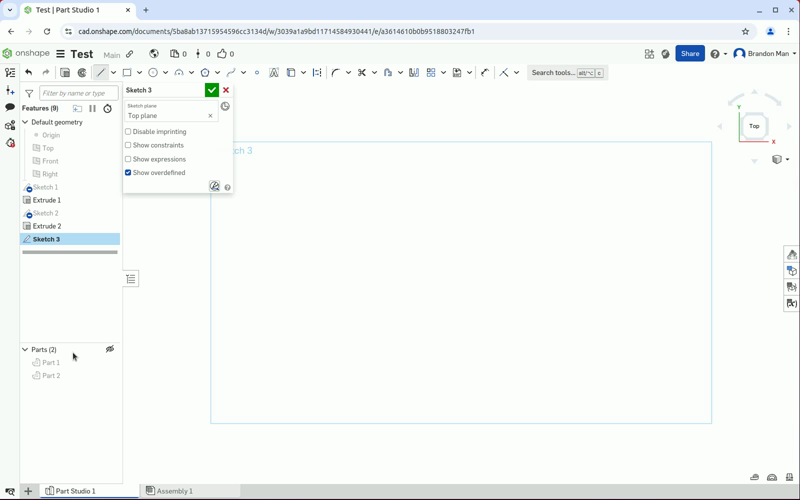
mouse_move(504, 239)
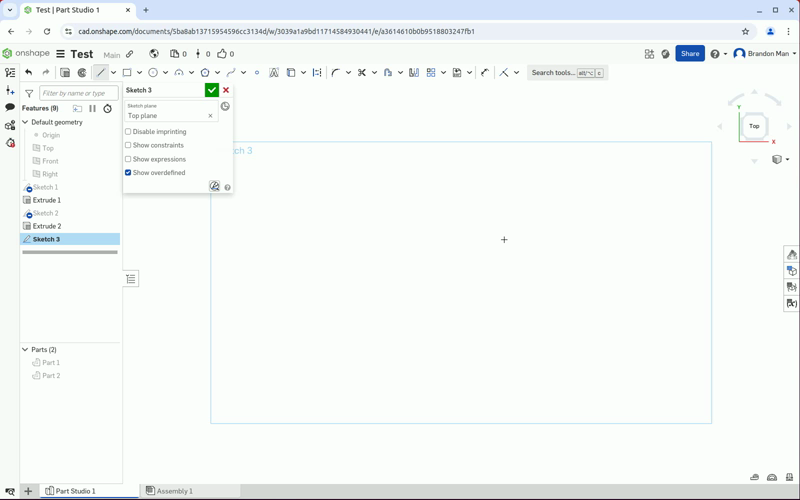
click(504, 239)
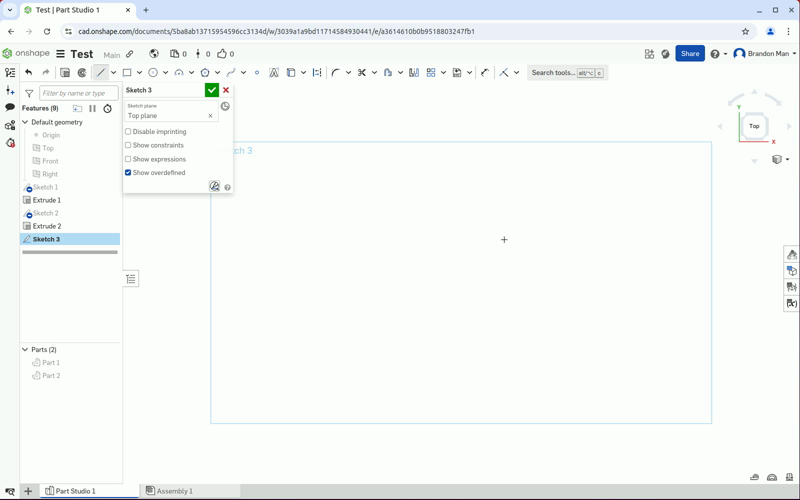
key_up(shift)
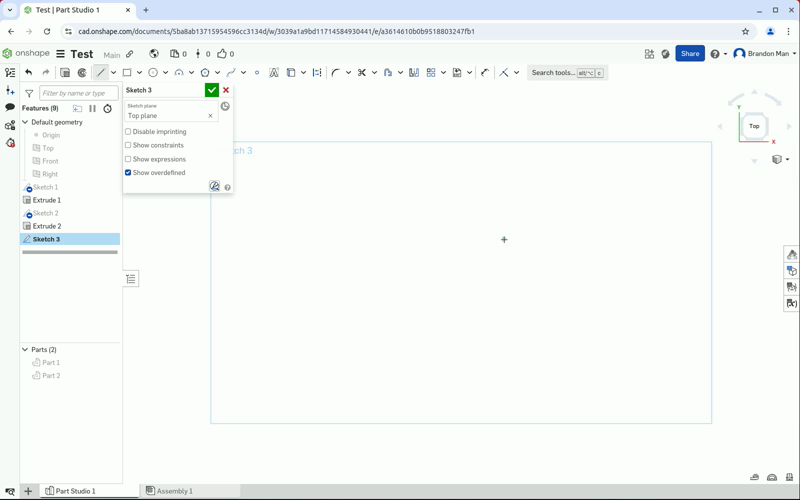
key_down(shift)
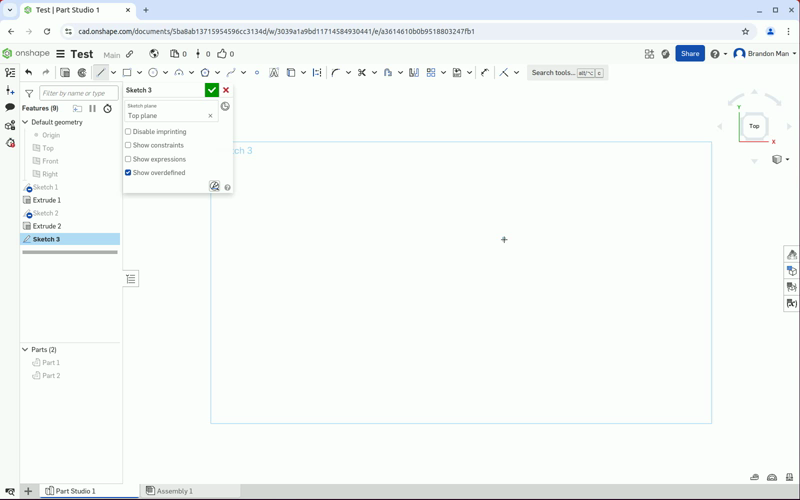
mouse_move(534, 239)
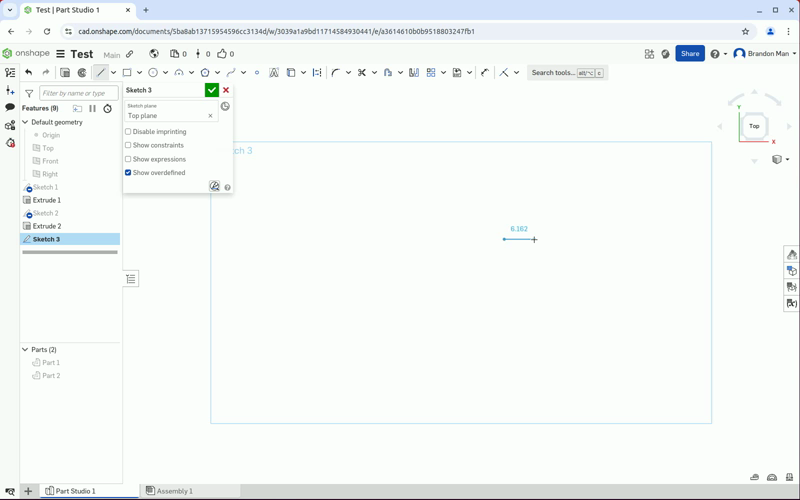
mouse_move(530, 239)
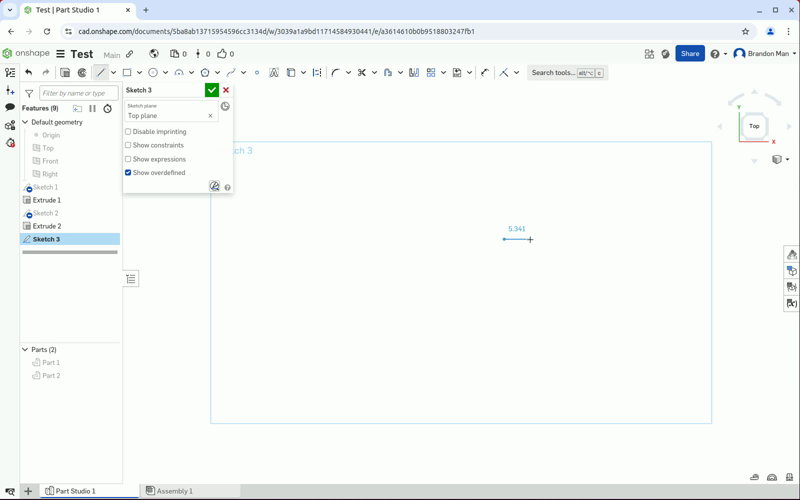
click(530, 239)
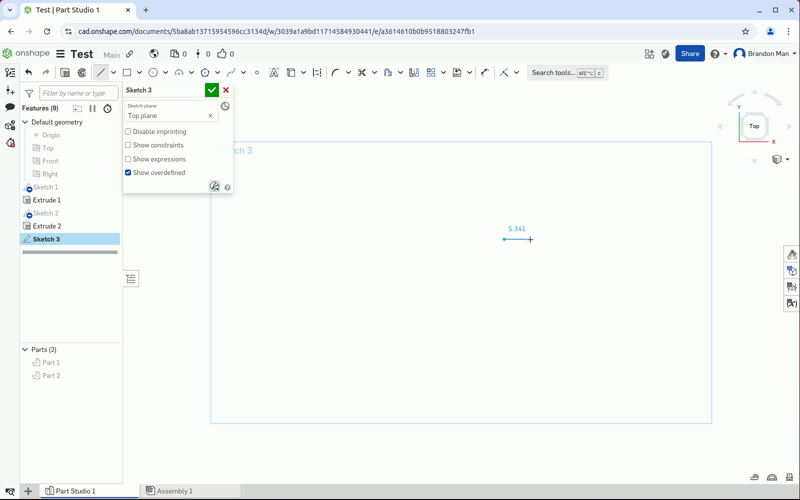
key_up(shift)
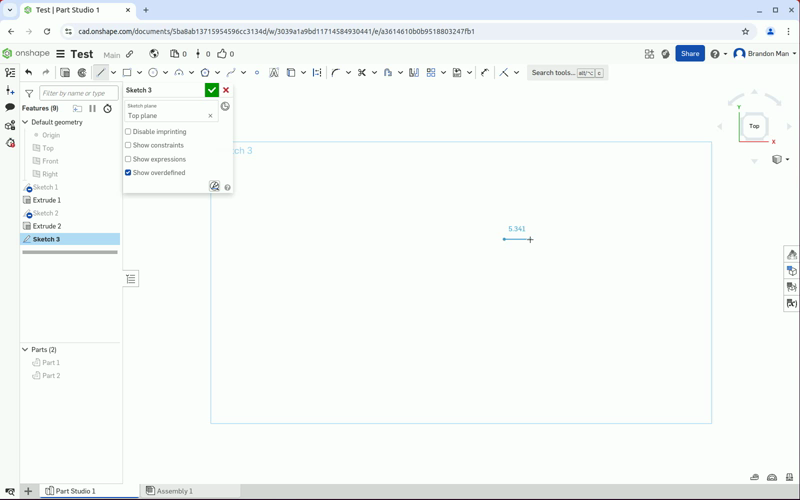
key_down(shift)
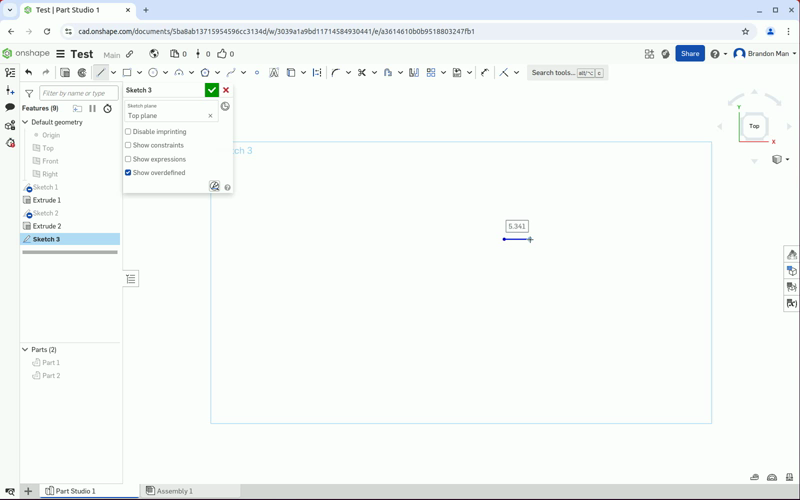
mouse_move(589, 164)
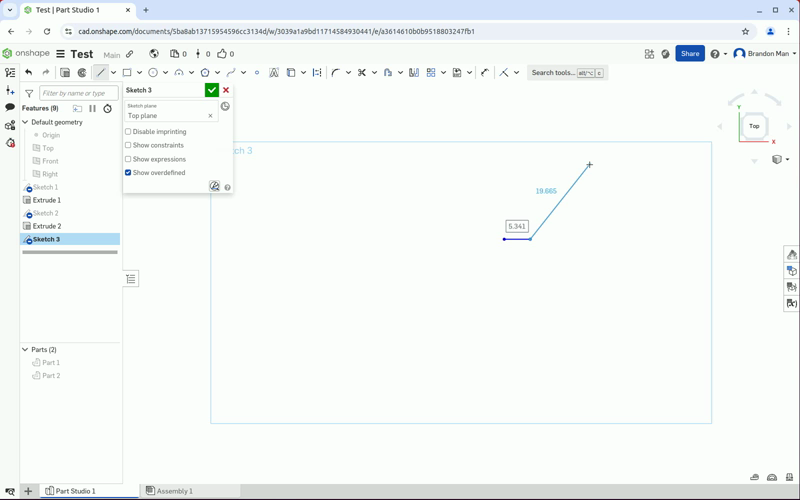
click(589, 164)
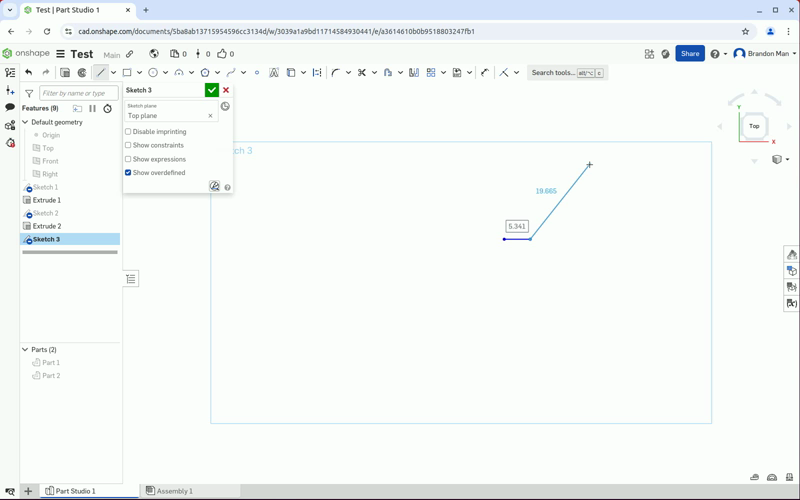
key_up(shift)
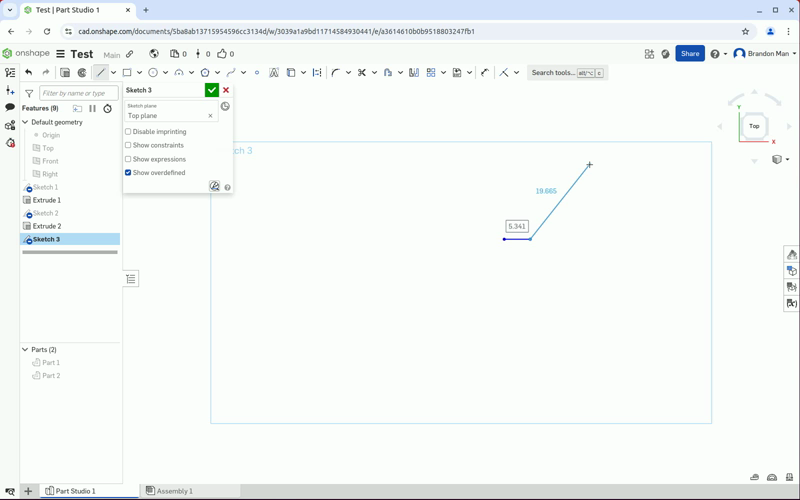
key_down(shift)
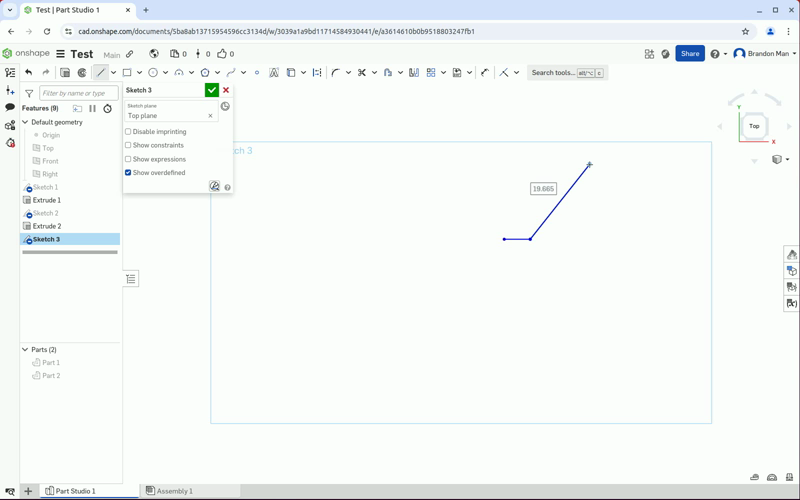
mouse_move(589, 164)
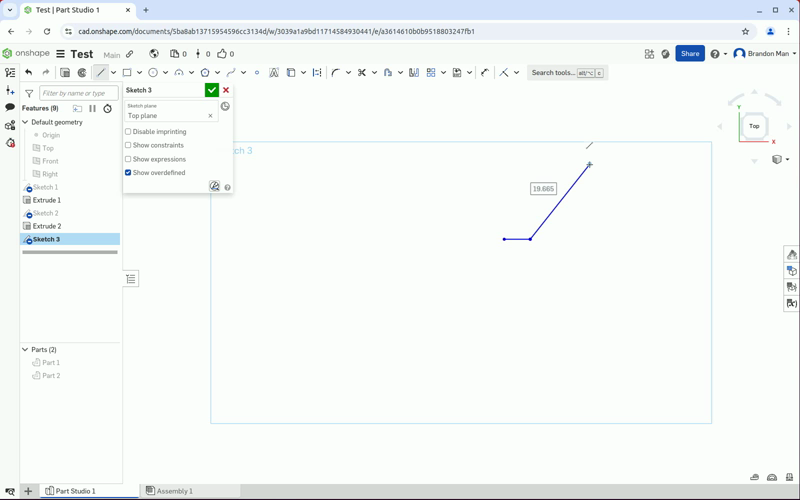
mouse_move(589, 161)
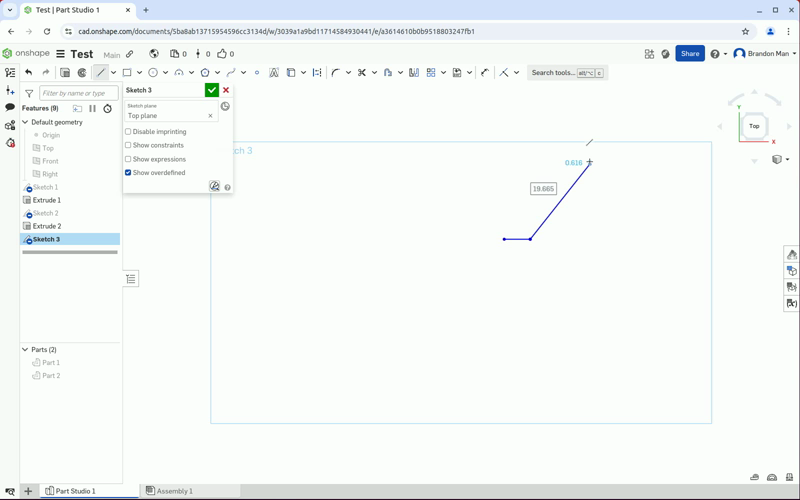
click(589, 161)
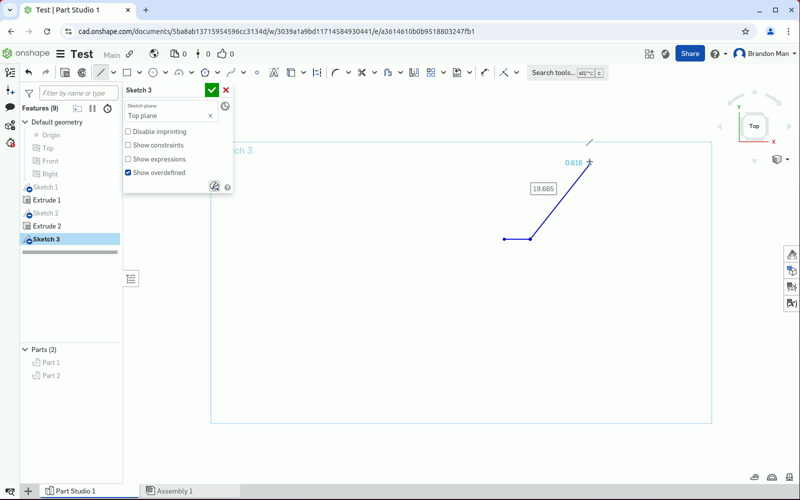
key_up(shift)
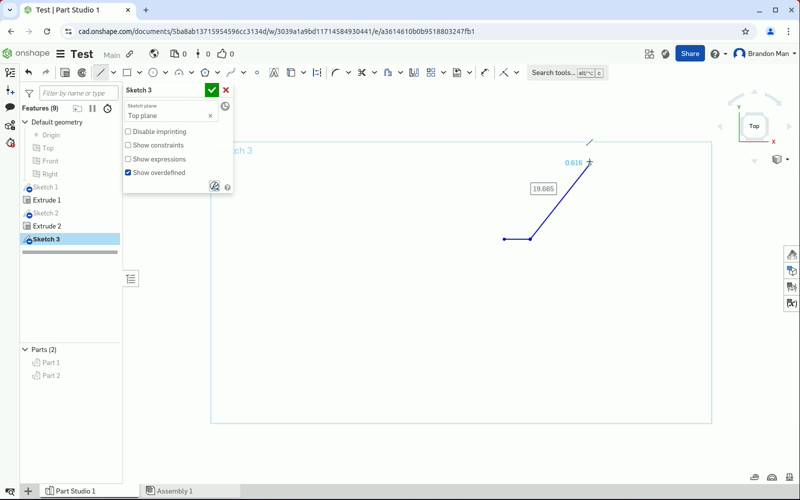
key_down(shift)
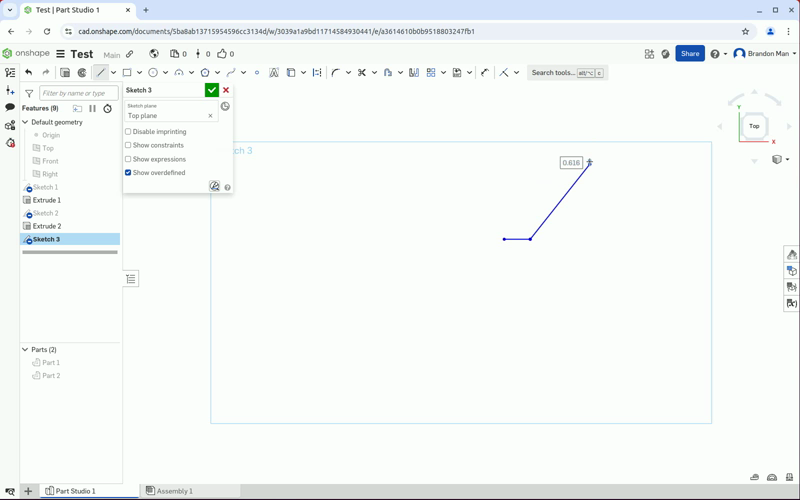
mouse_move(589, 161)
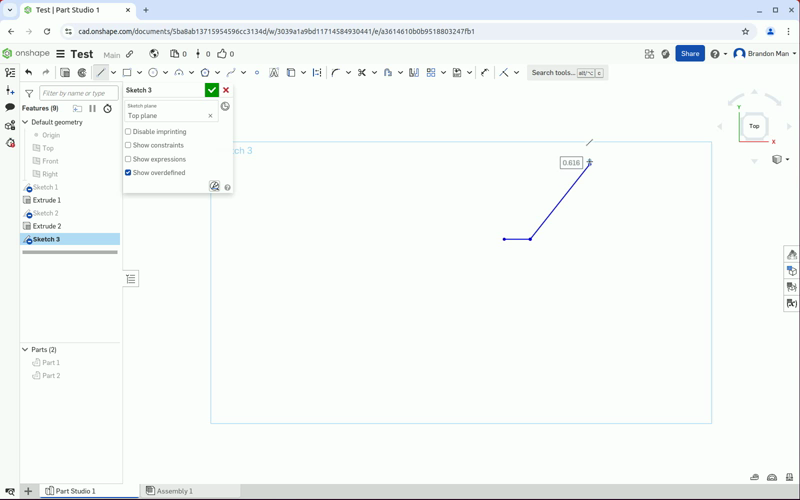
mouse_move(589, 148)
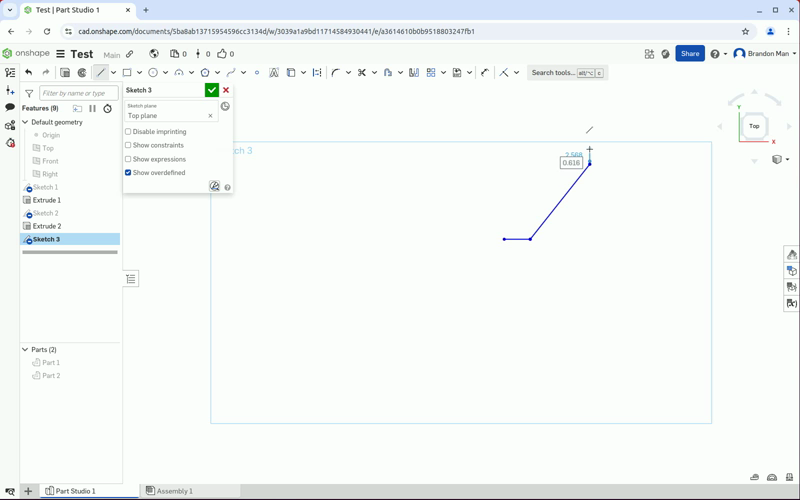
click(589, 148)
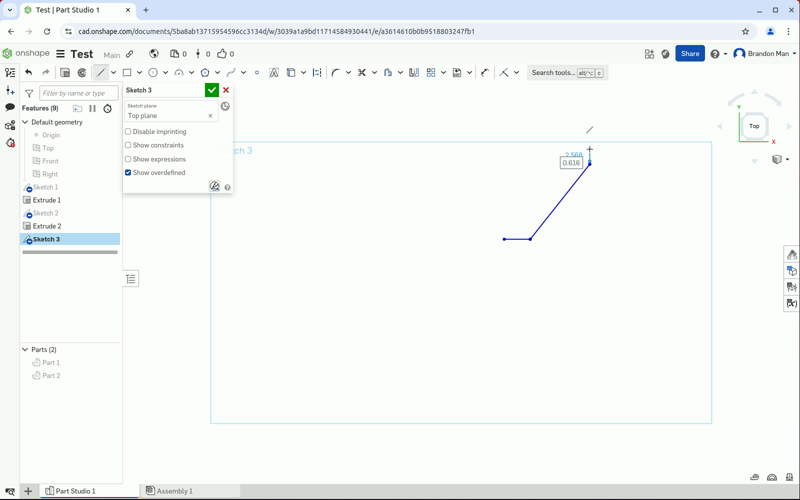
key_up(shift)
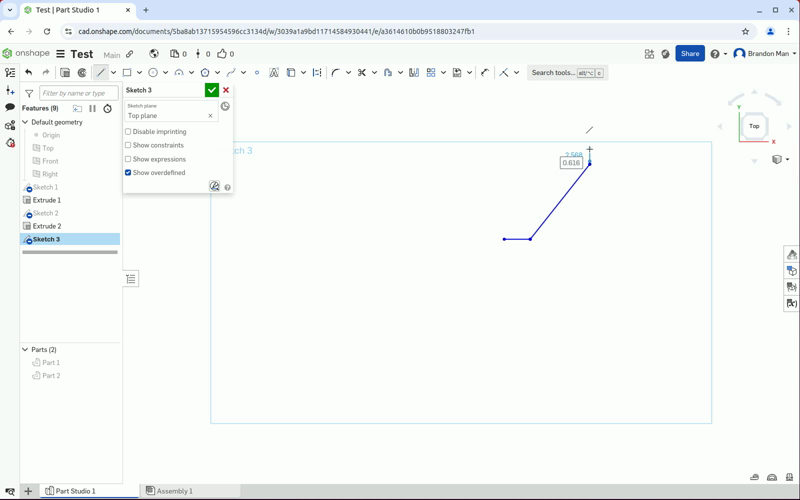
key_down(shift)
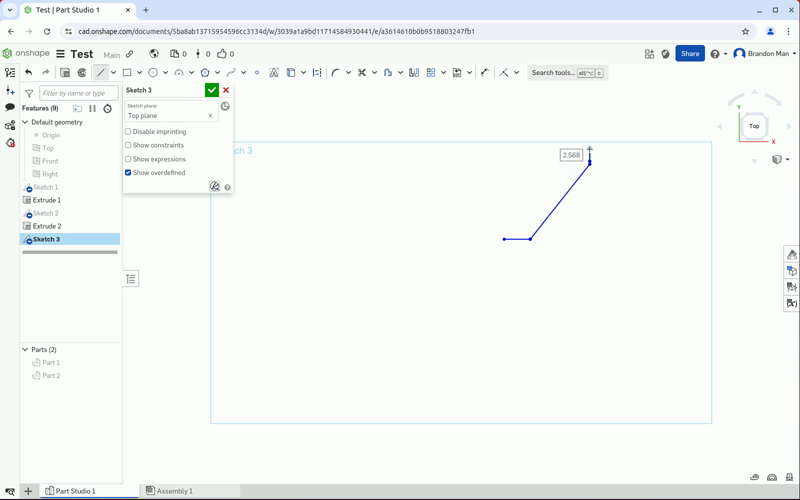
mouse_move(504, 239)
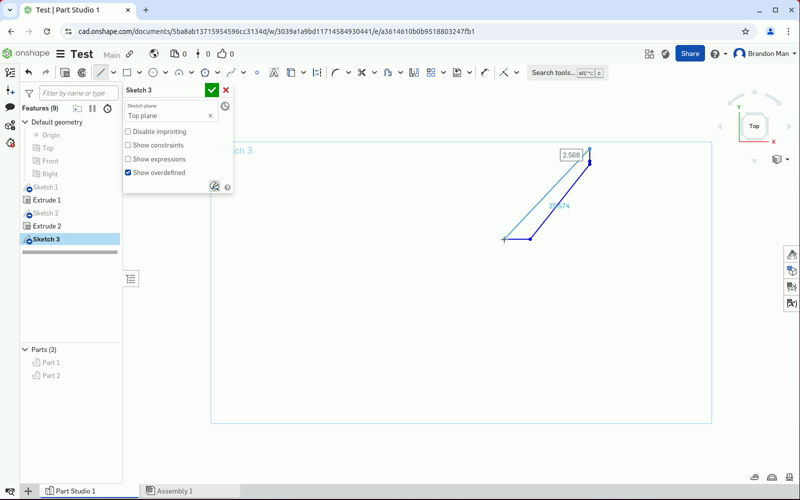
key_up(shift)
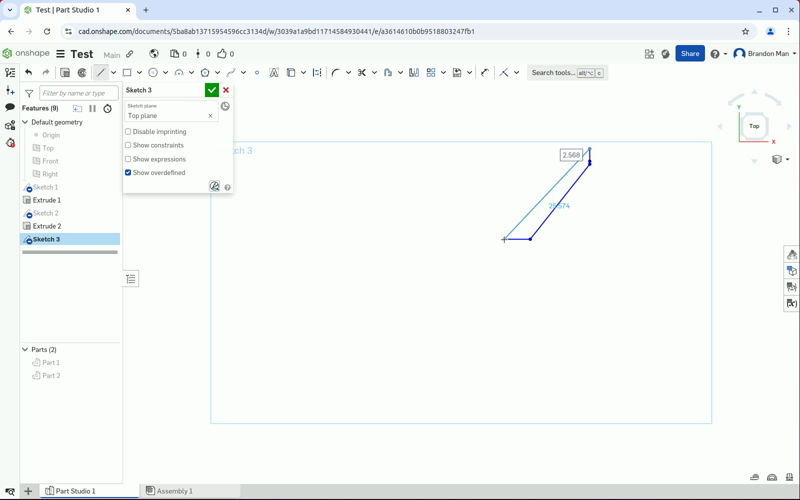
click(504, 239)
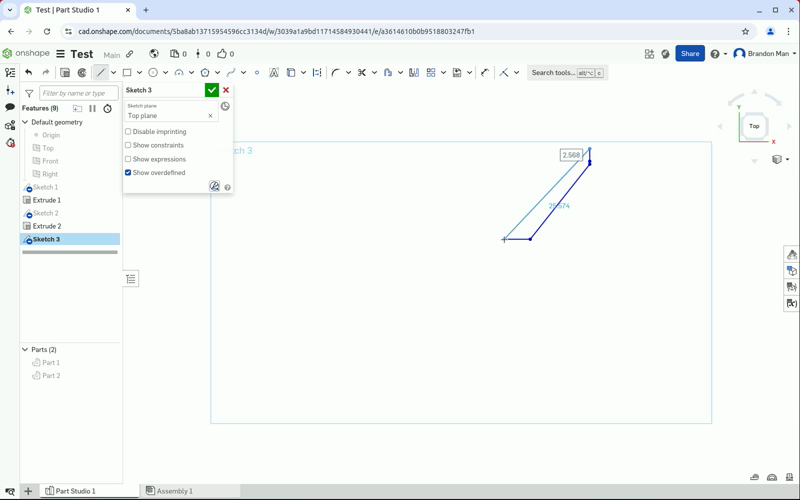
key(esc)
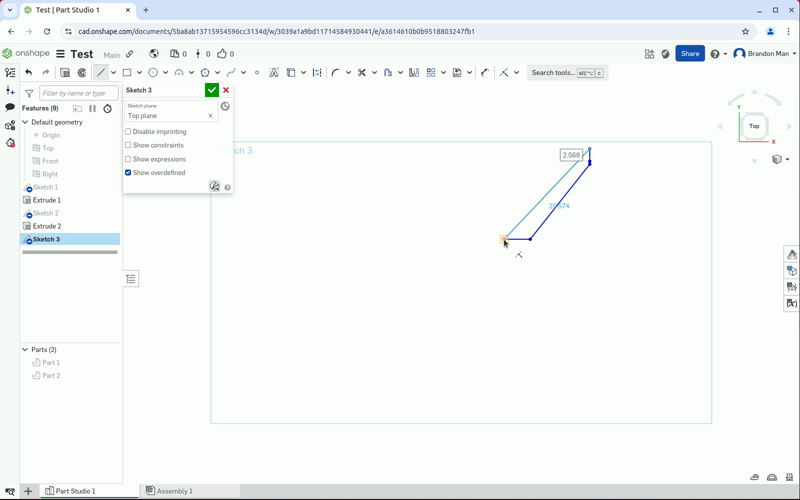
mouse_move(529, 229)
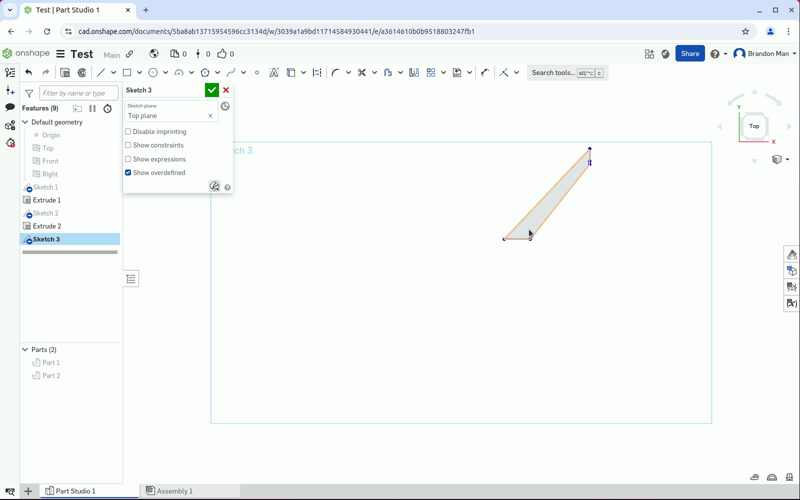
click(529, 229)
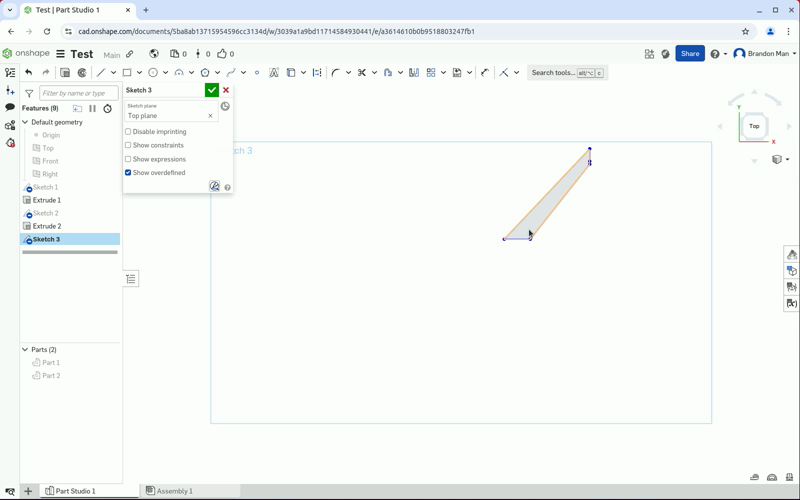
mouse_move(73, 352)
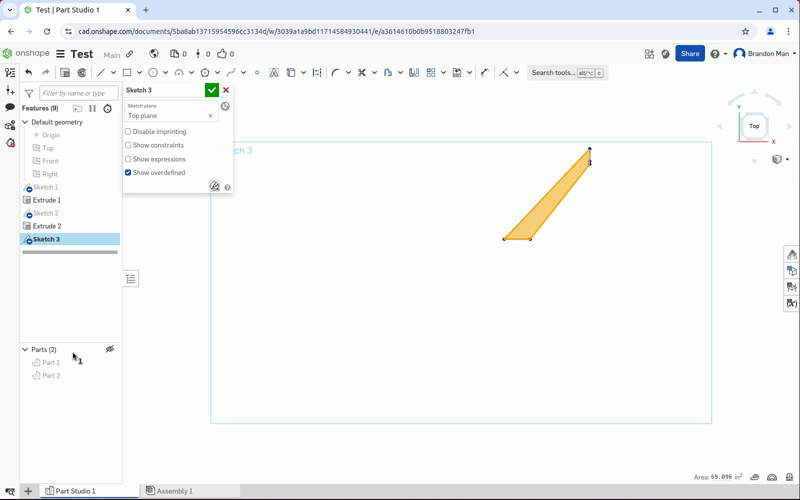
key(shift+y)
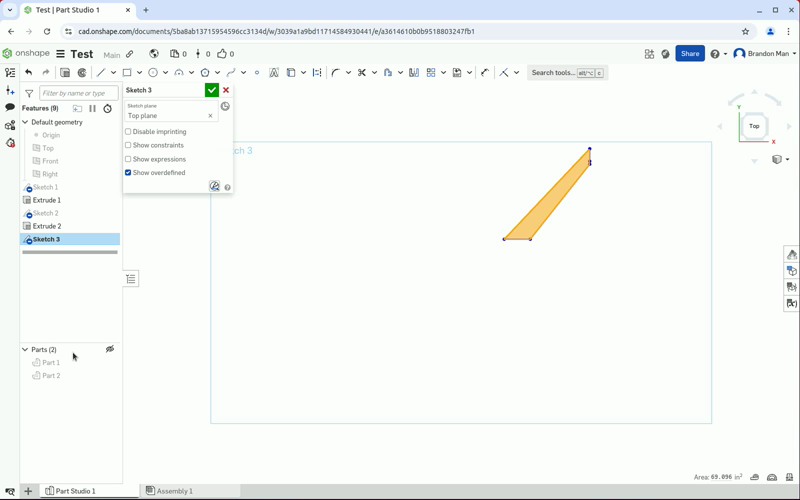
key(shift+e)
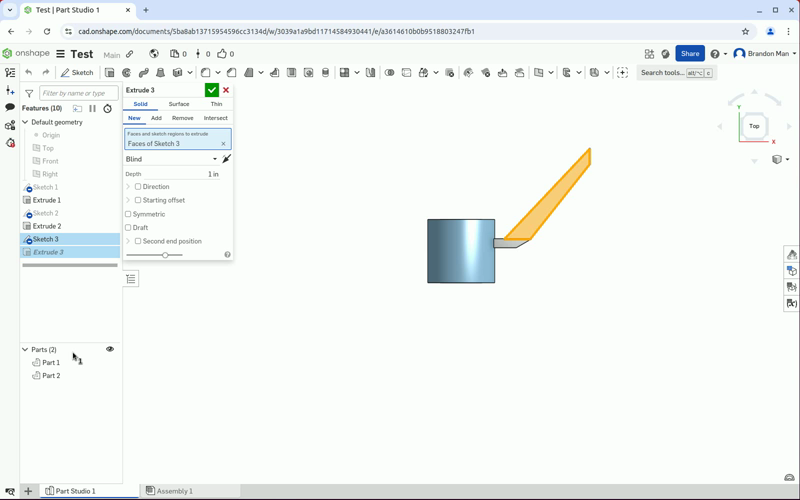
mouse_move(143, 106)
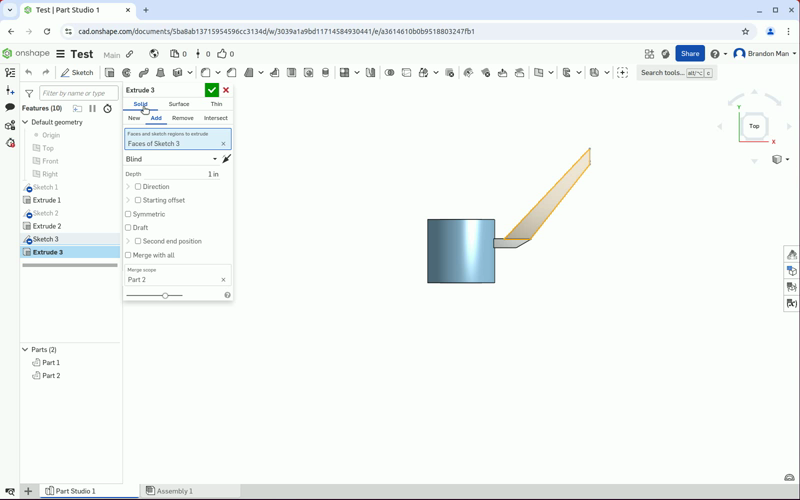
click(143, 106)
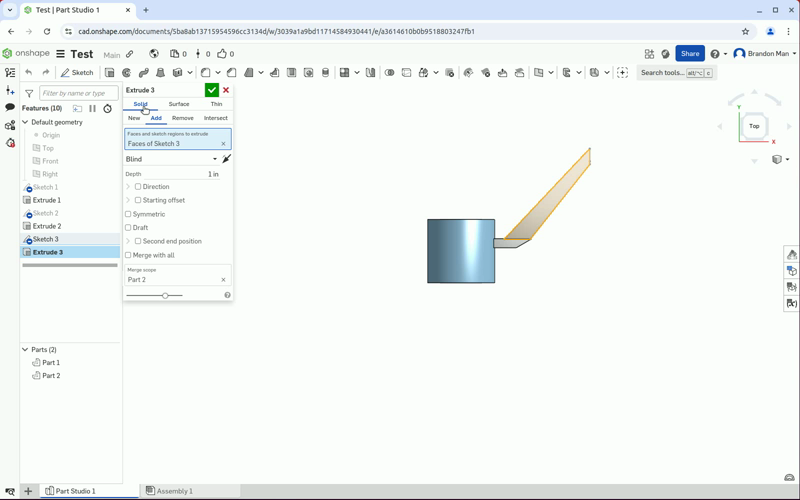
mouse_move(137, 120)
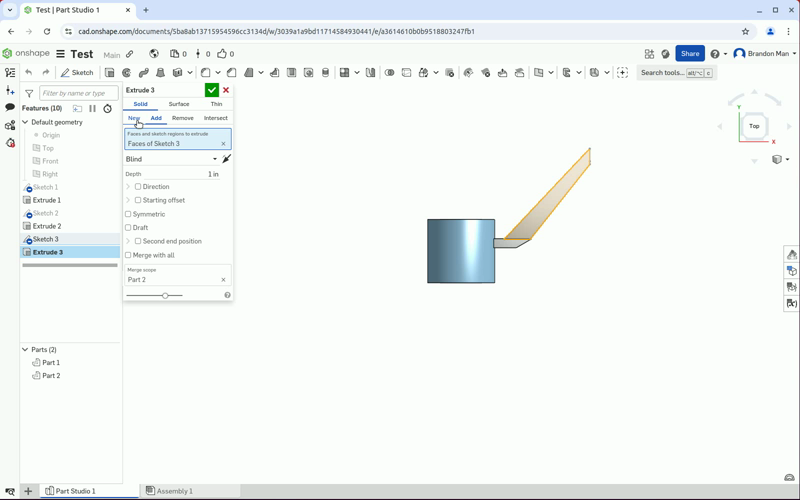
click(137, 120)
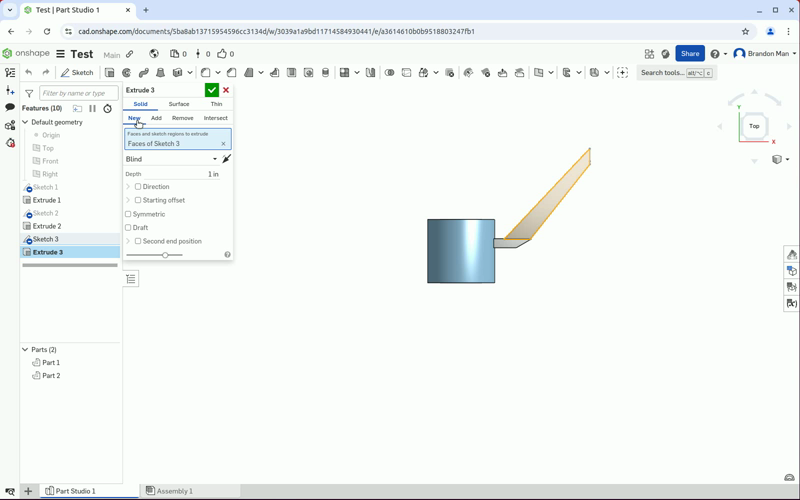
key(tab, 4)
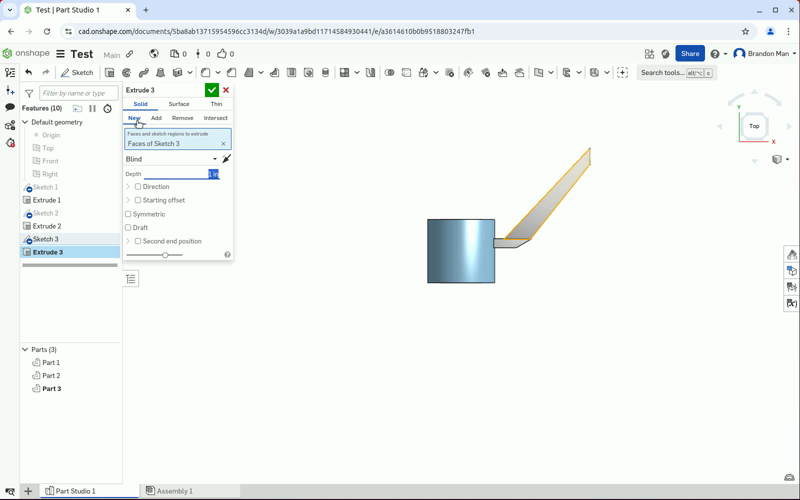
text(3.37)
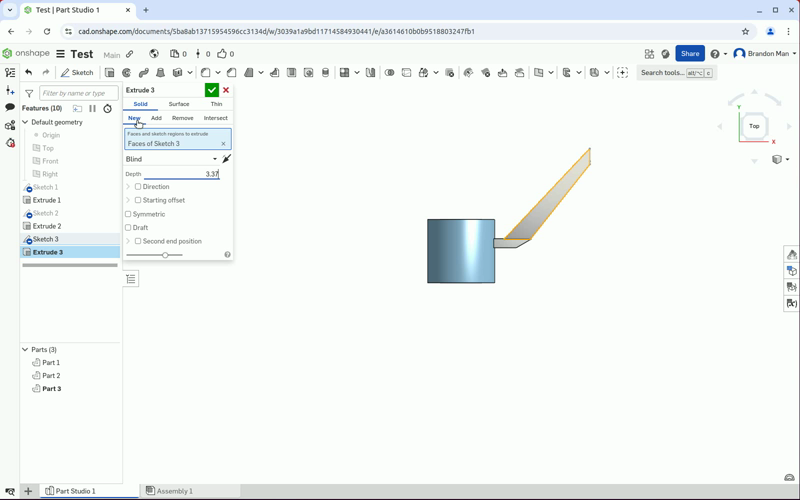
key(tab, 3)
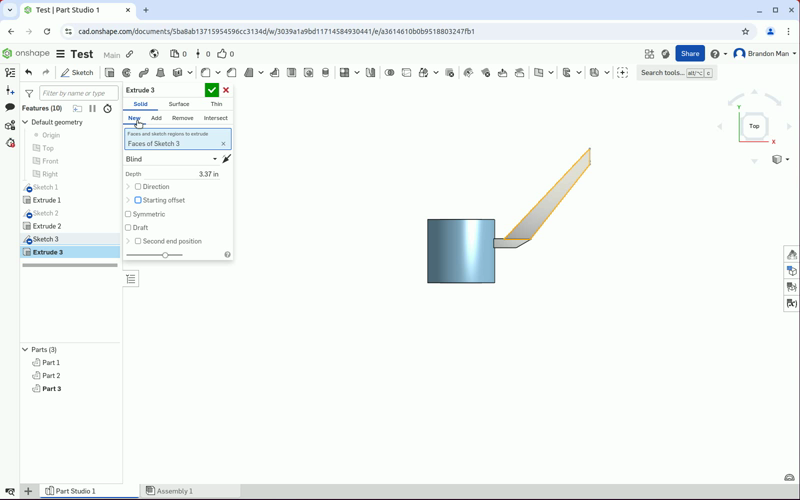
key(tab, 2)
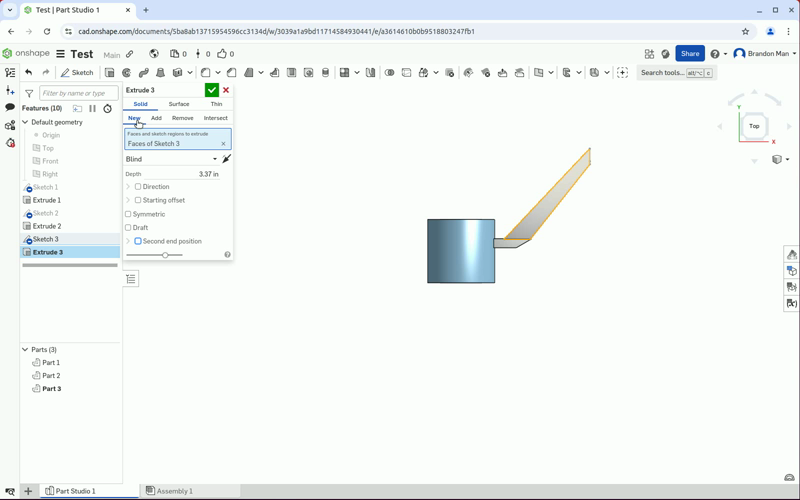
key(space)
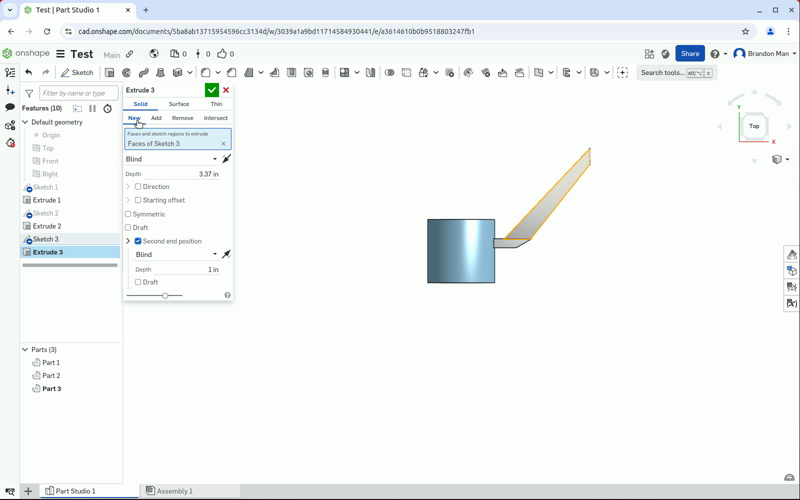
key(tab, 3)
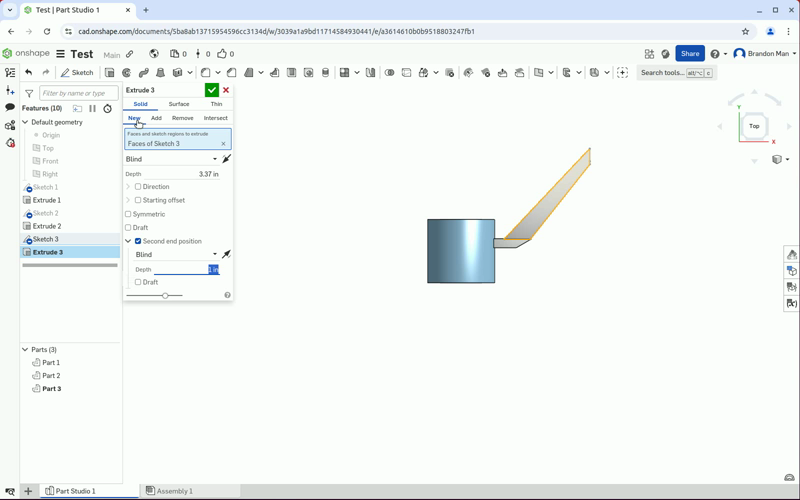
text(3.37)
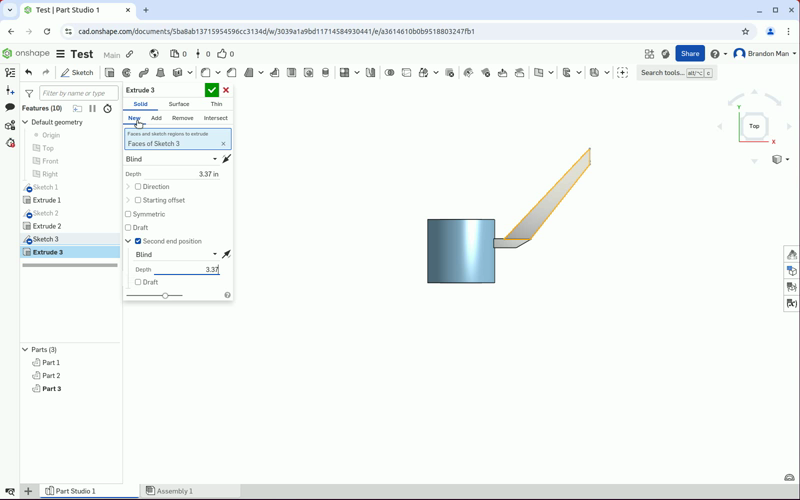
key(enter)
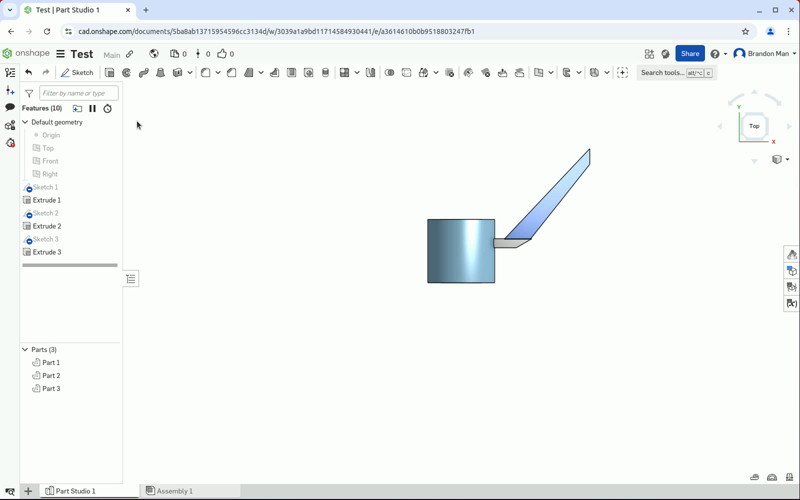
key(shift+h)
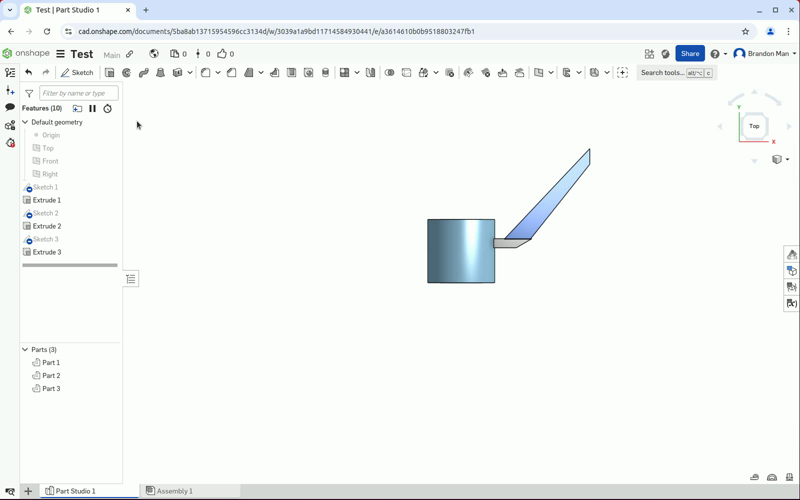
key(shift+h)
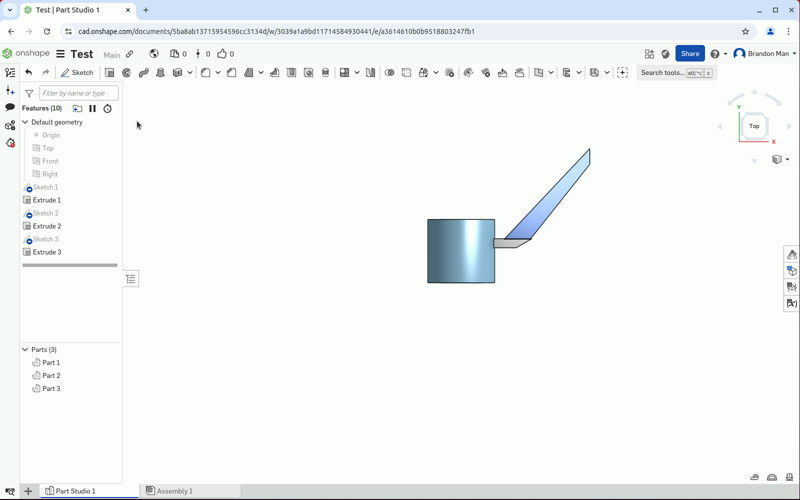
mouse_move(73, 189)
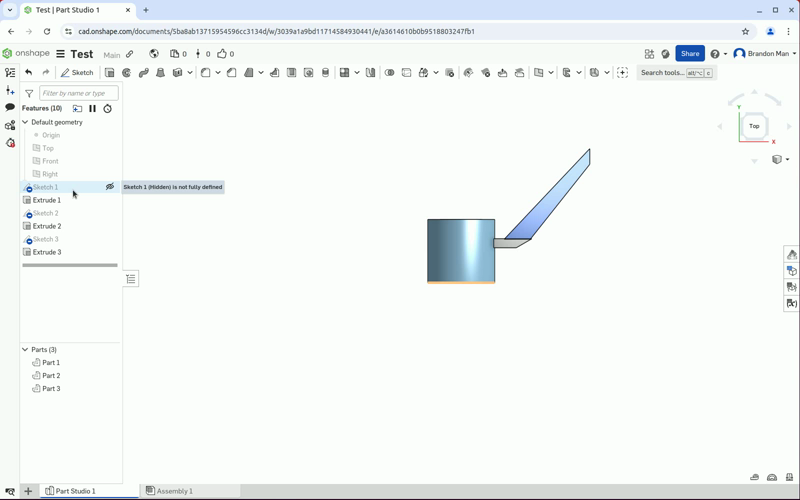
click(73, 189)
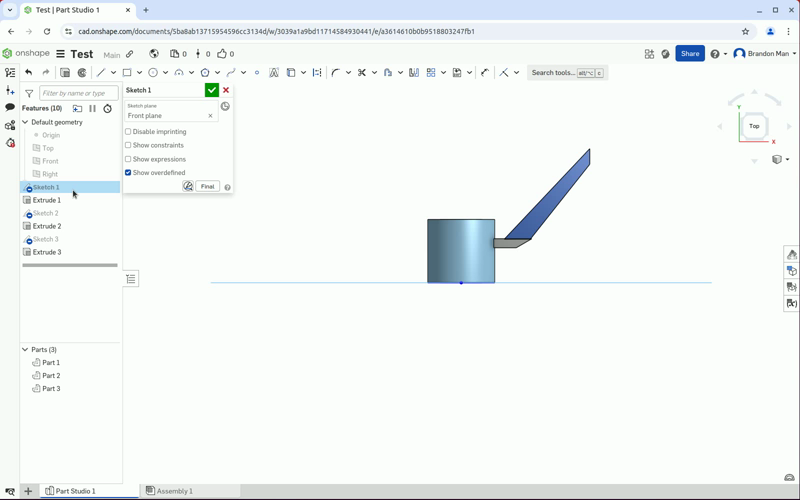
mouse_move(229, 92)
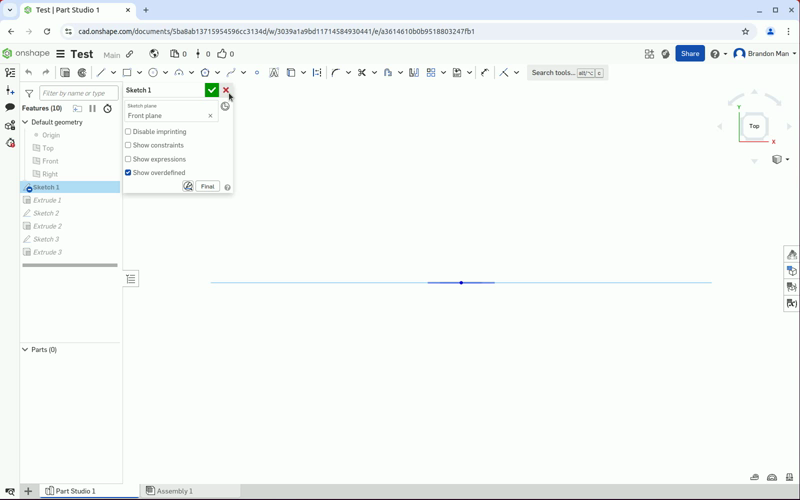
click(229, 92)
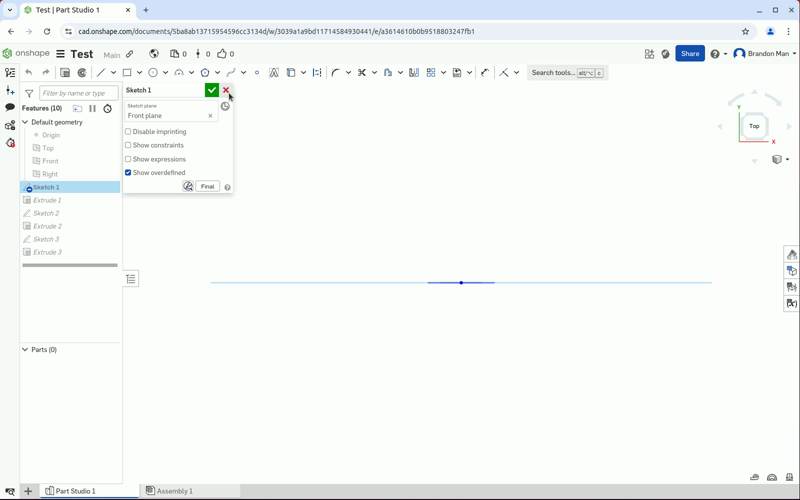
key(shift+s)
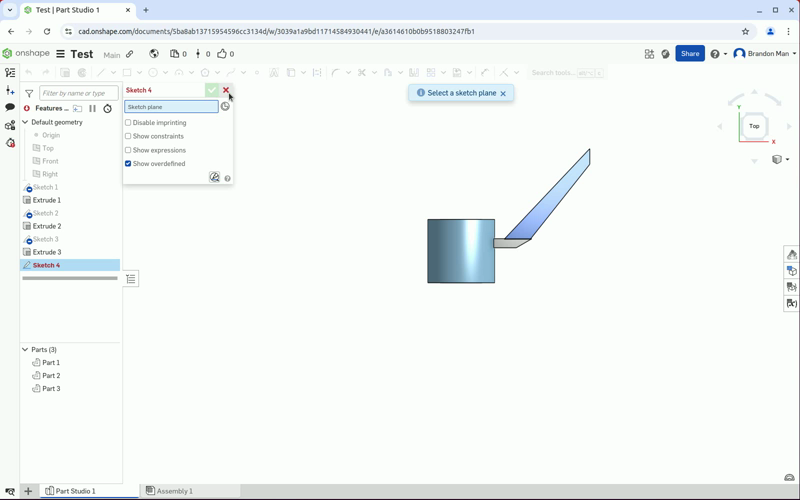
mouse_move(73, 150)
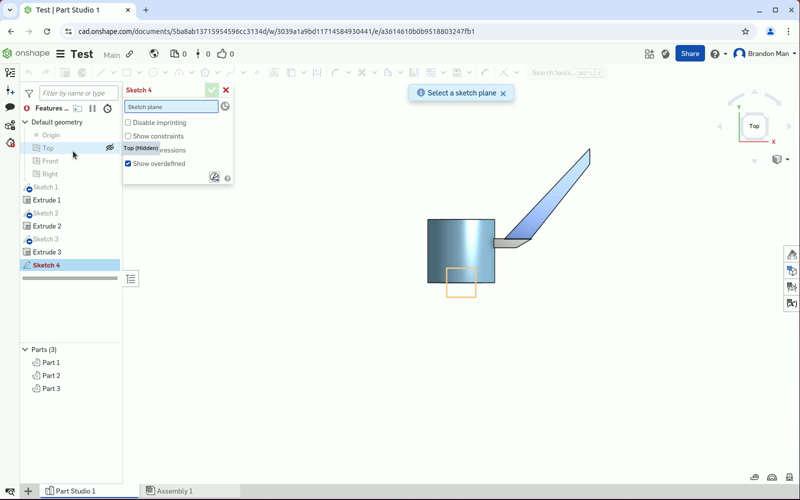
click(73, 150)
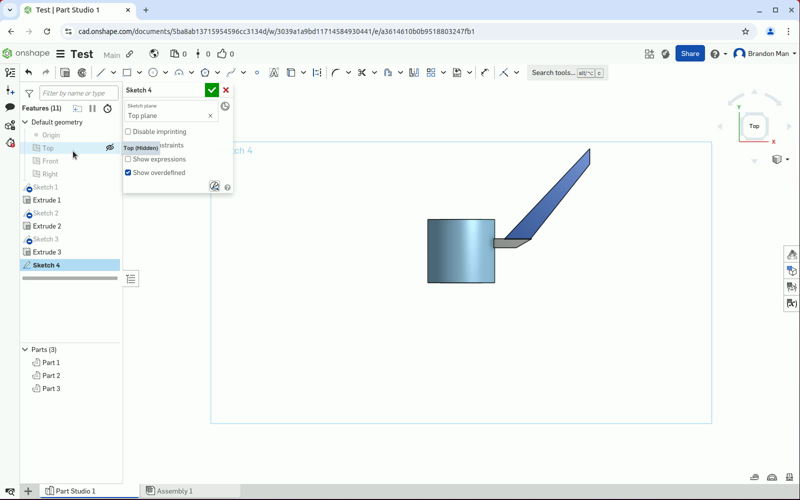
mouse_move(73, 352)
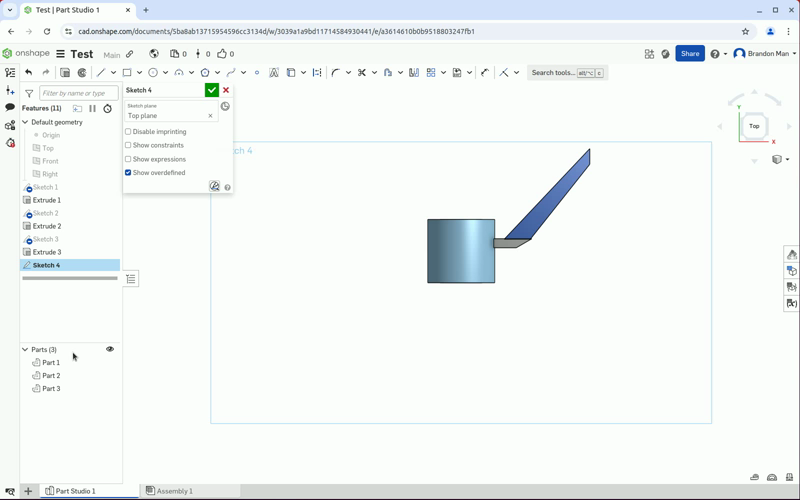
key(y)
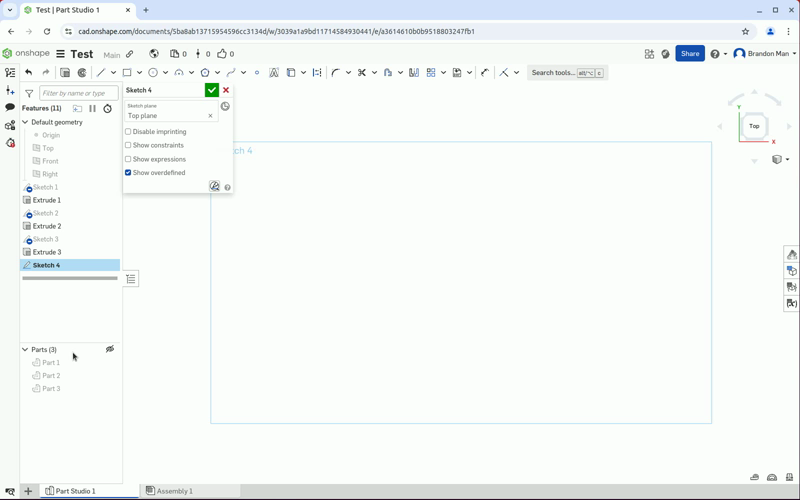
key(l)
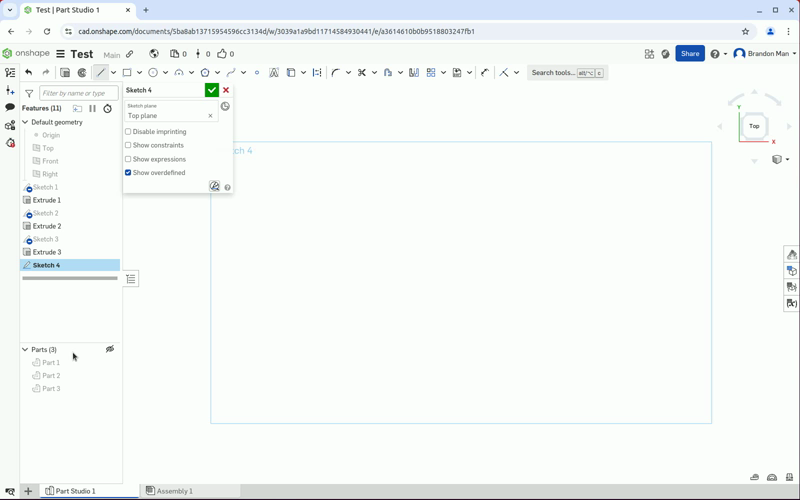
key_down(shift)
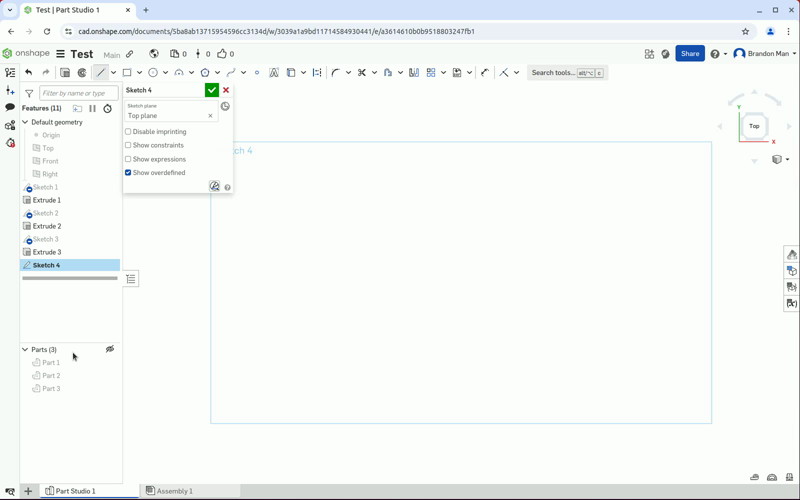
mouse_move(460, 247)
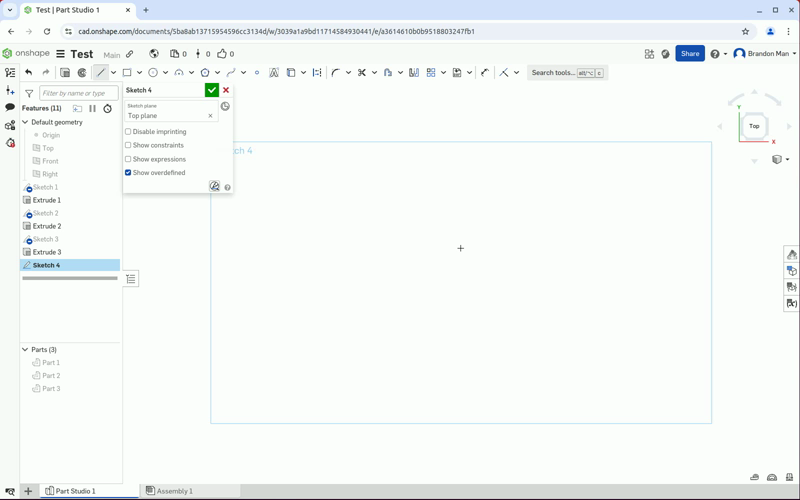
click(460, 247)
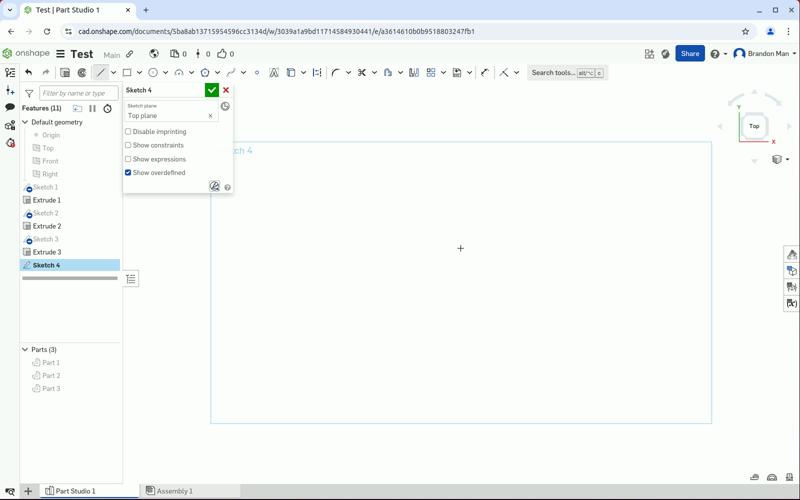
key_up(shift)
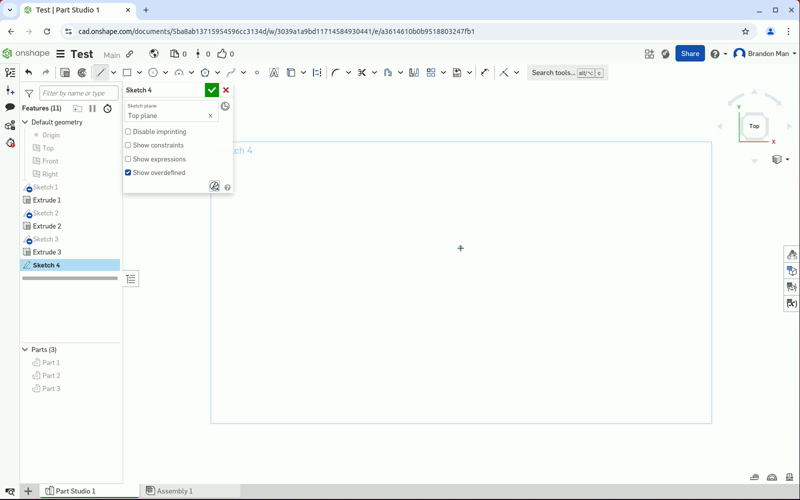
key_down(shift)
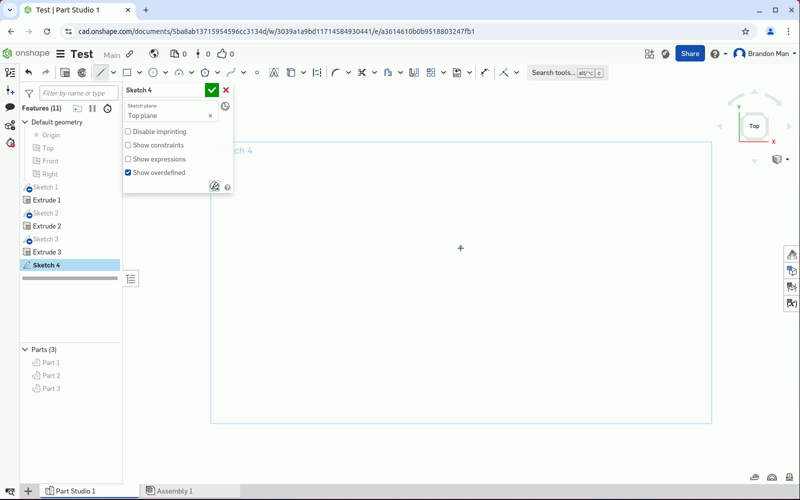
mouse_move(490, 247)
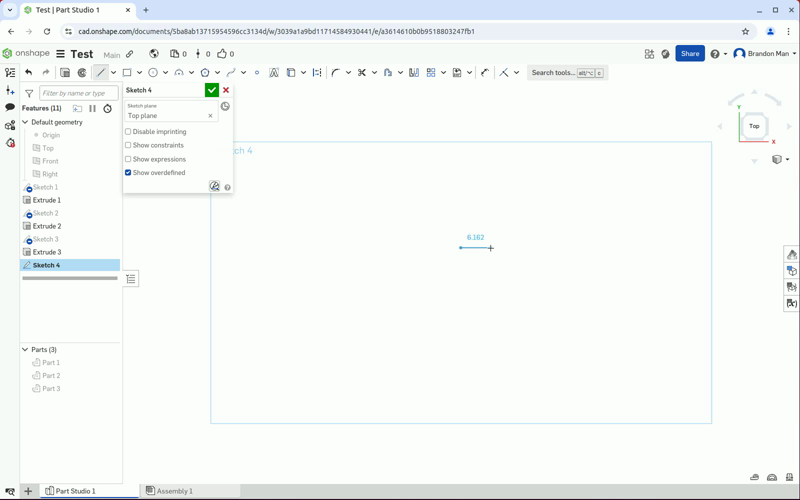
mouse_move(494, 247)
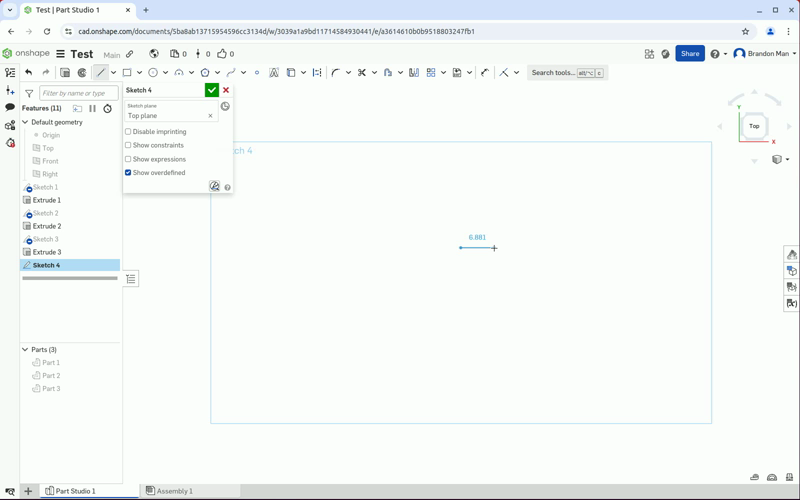
click(494, 247)
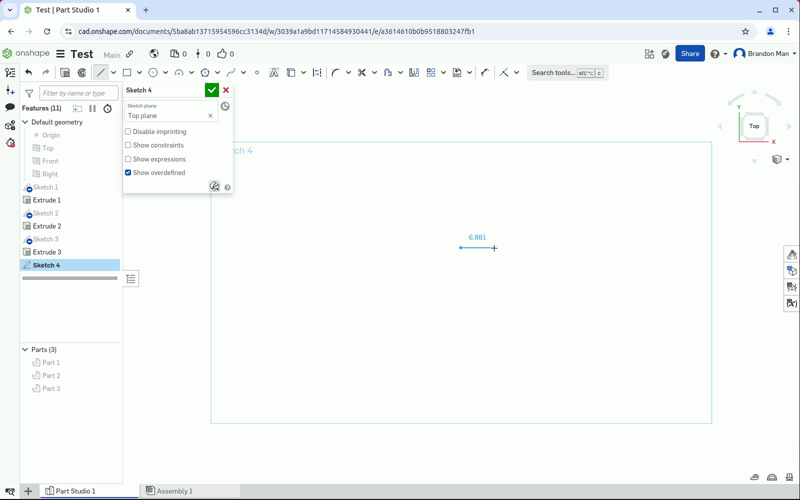
key_up(shift)
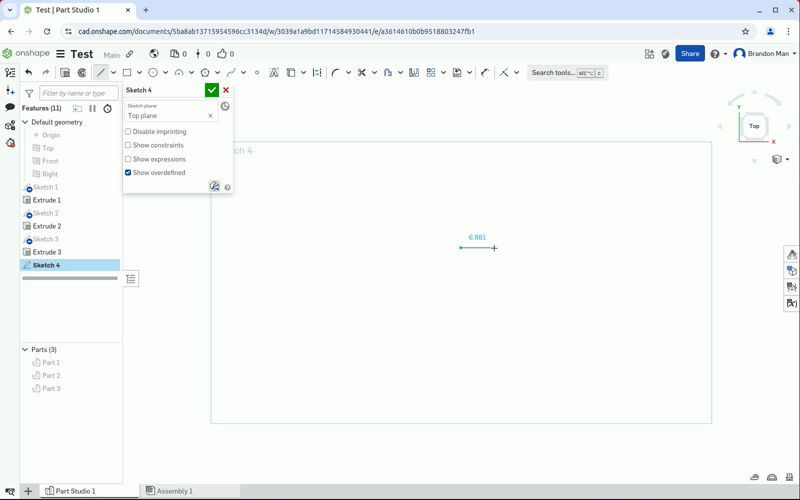
key_down(shift)
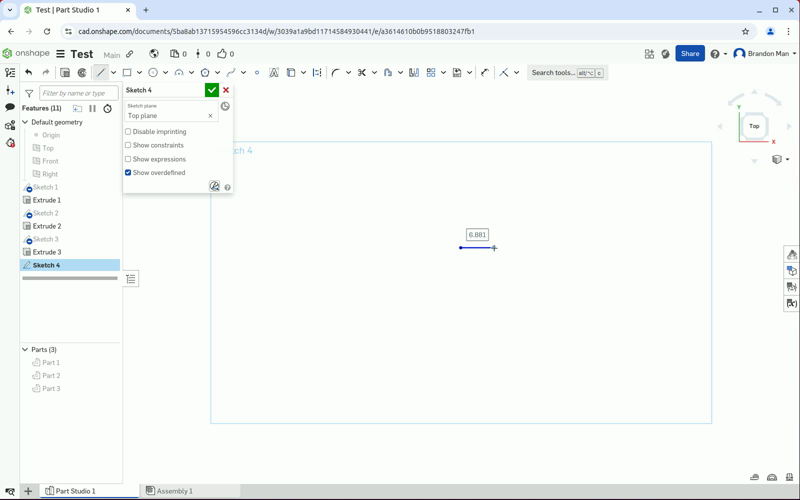
mouse_move(524, 247)
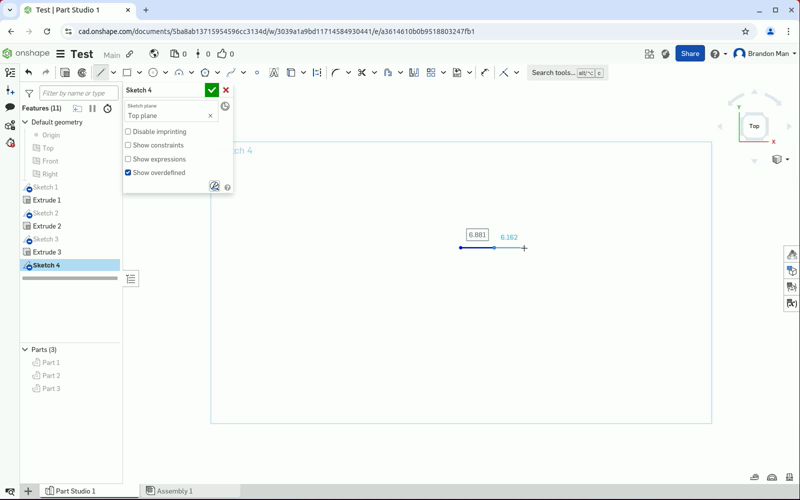
mouse_move(494, 238)
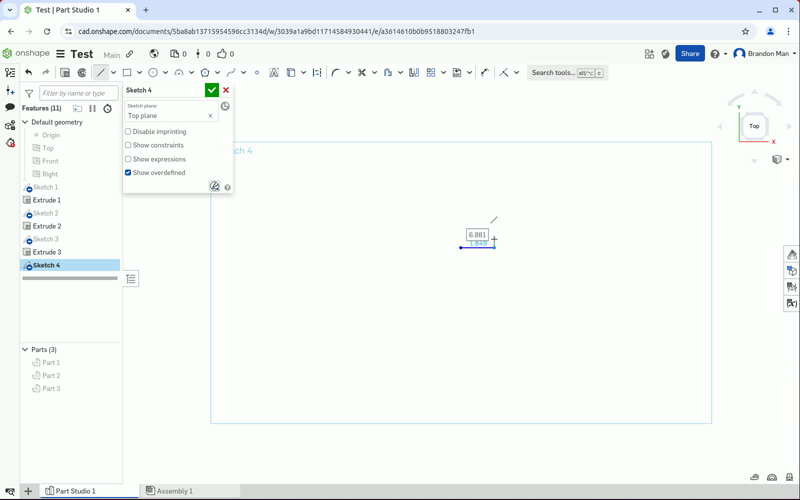
click(494, 238)
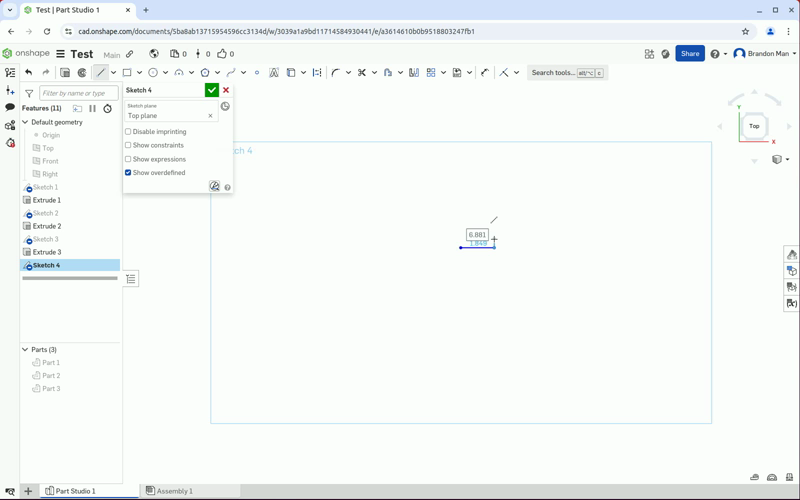
key_up(shift)
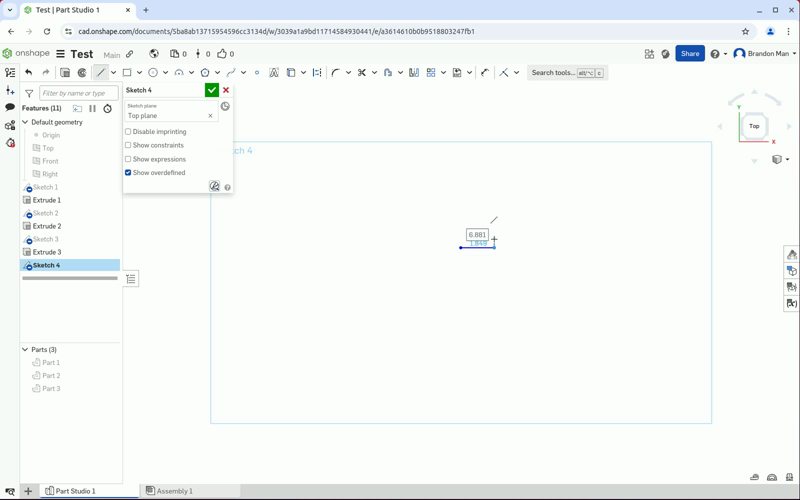
key_down(shift)
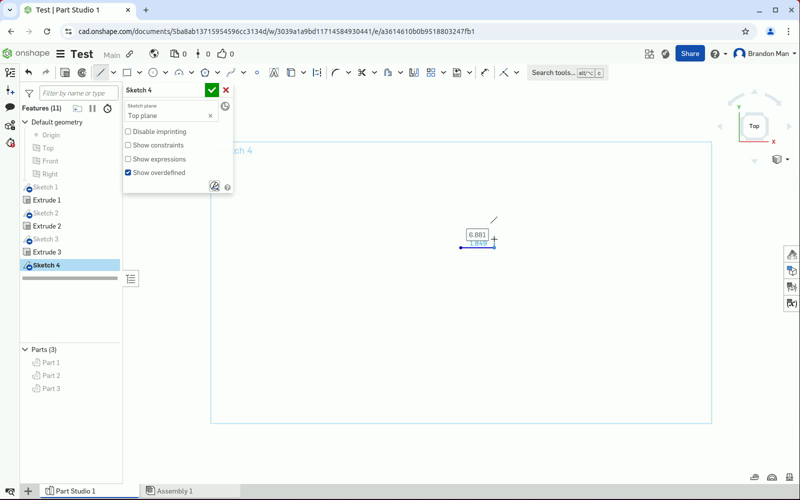
mouse_move(524, 238)
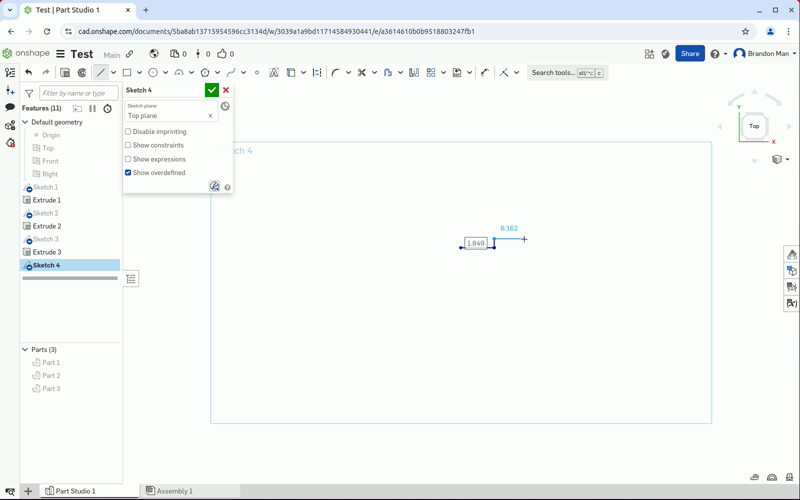
mouse_move(460, 238)
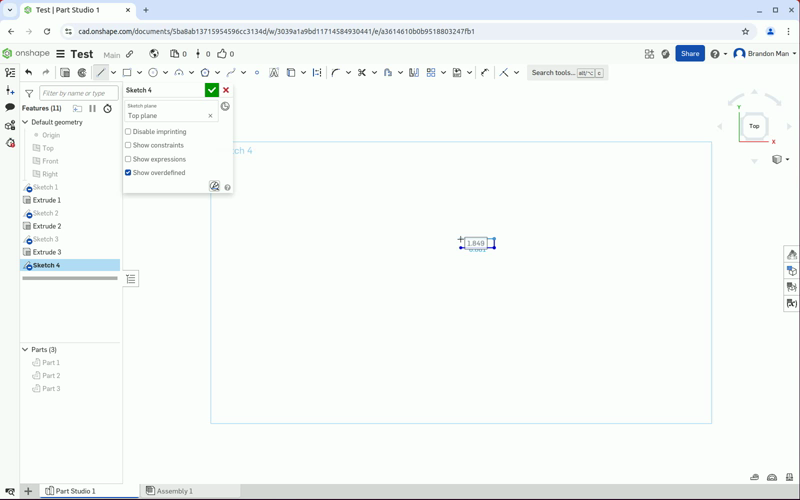
click(460, 238)
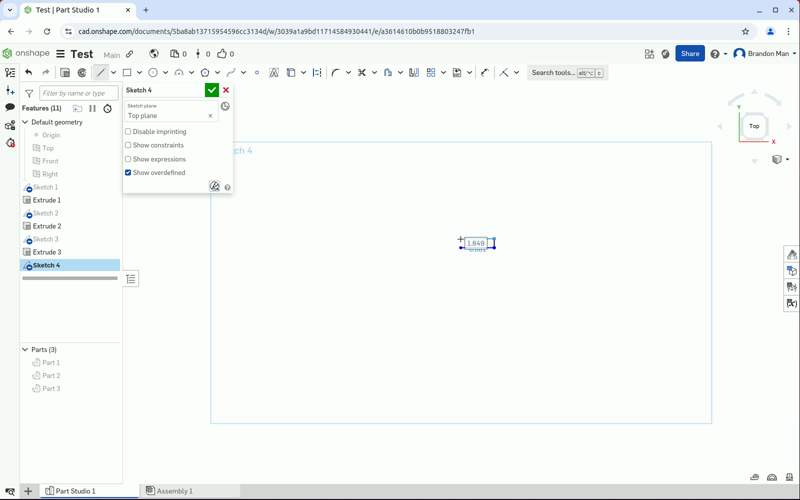
key_up(shift)
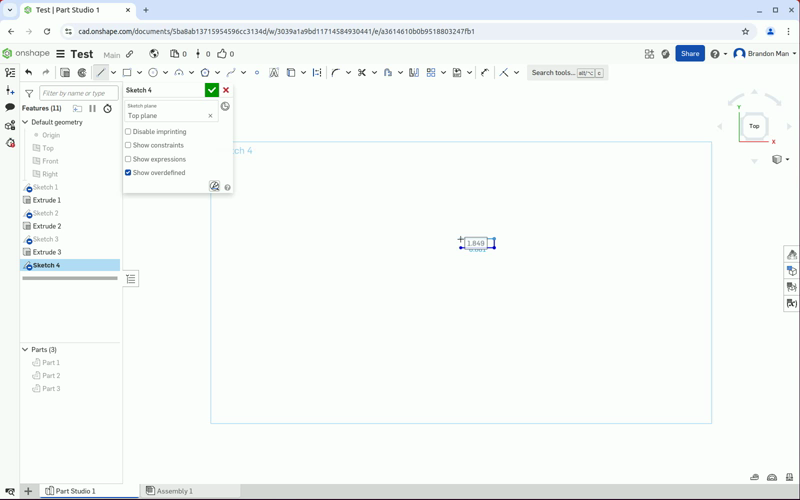
mouse_move(490, 238)
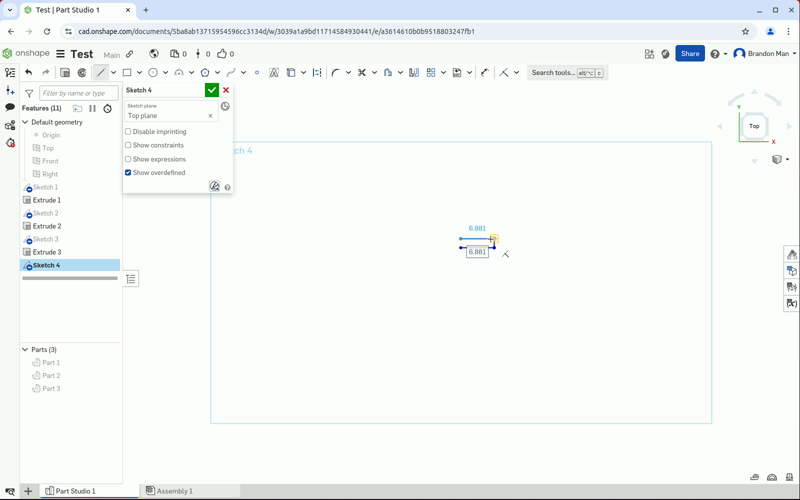
key_down(shift)
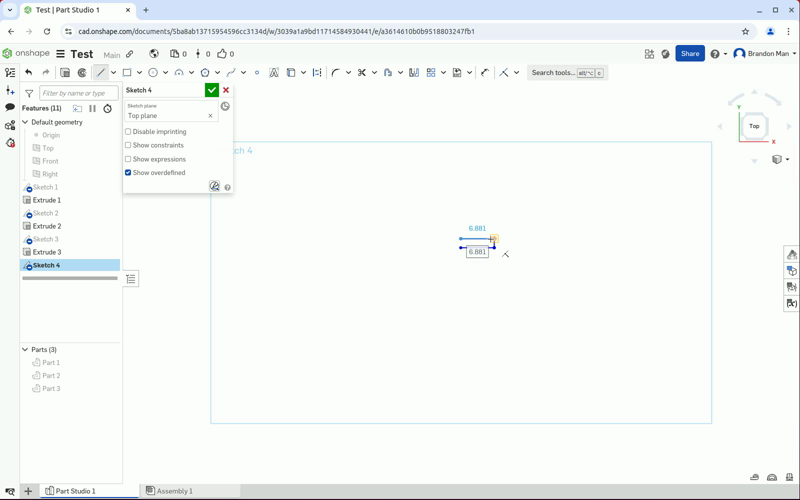
mouse_move(460, 247)
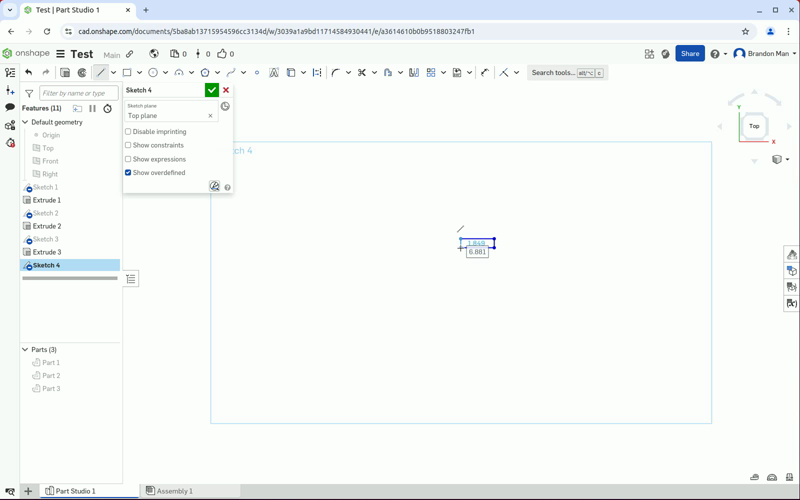
key_up(shift)
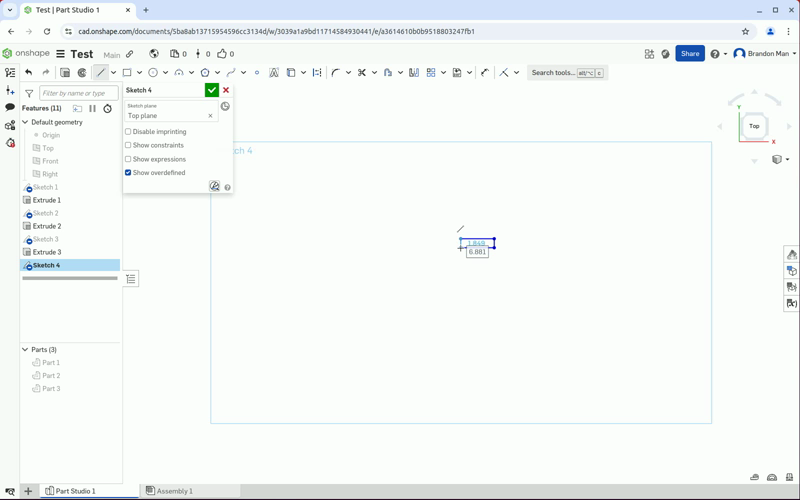
click(460, 247)
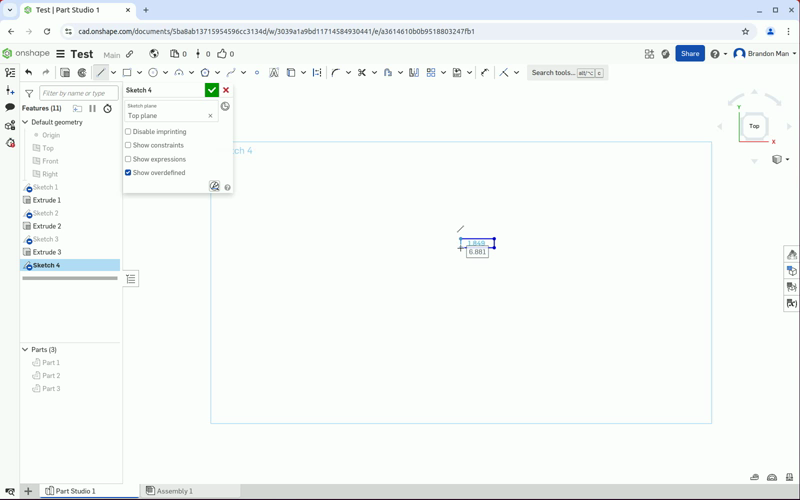
key(esc)
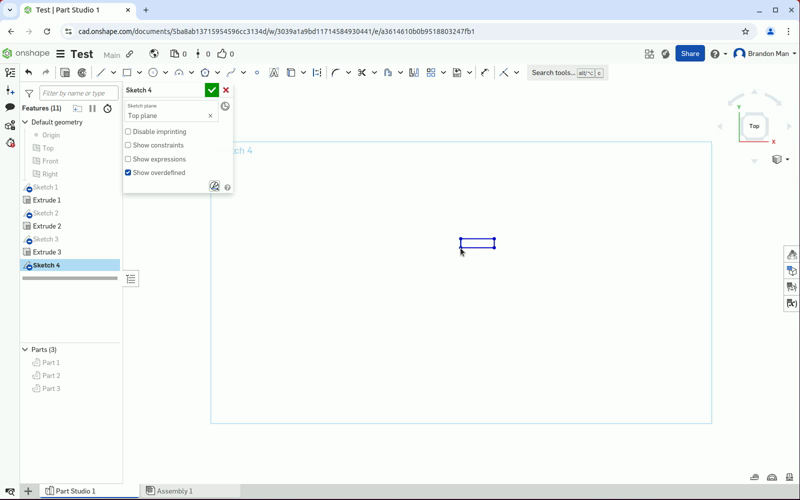
mouse_move(485, 246)
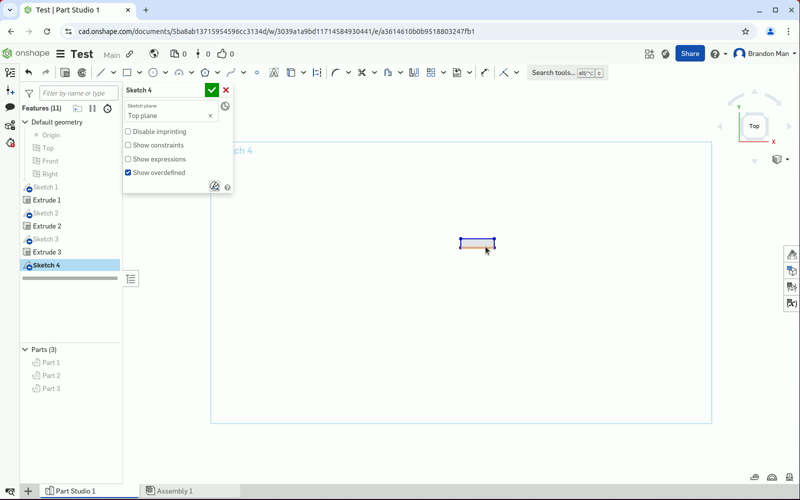
scroll(6)
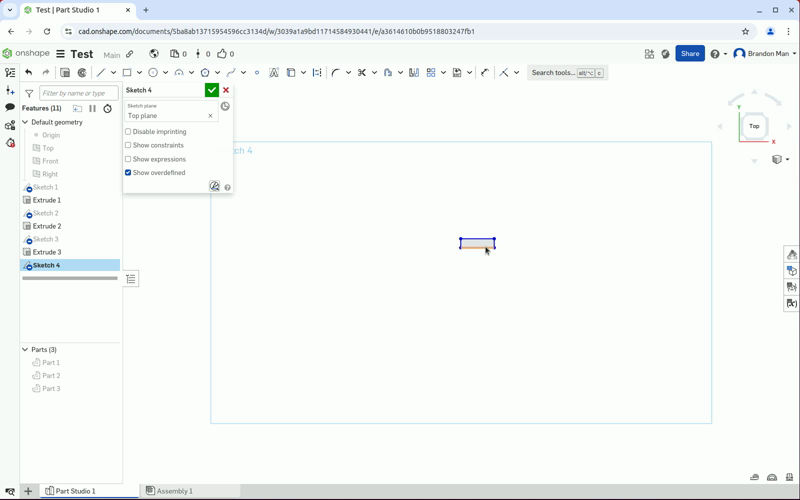
scroll(6)
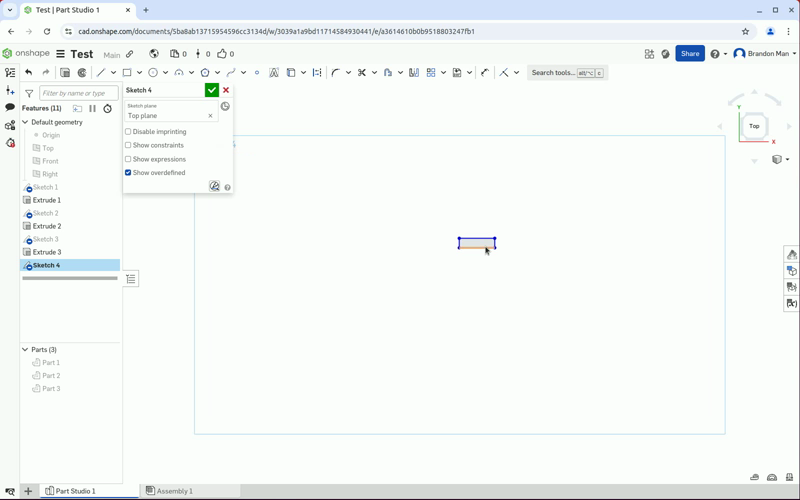
scroll(6)
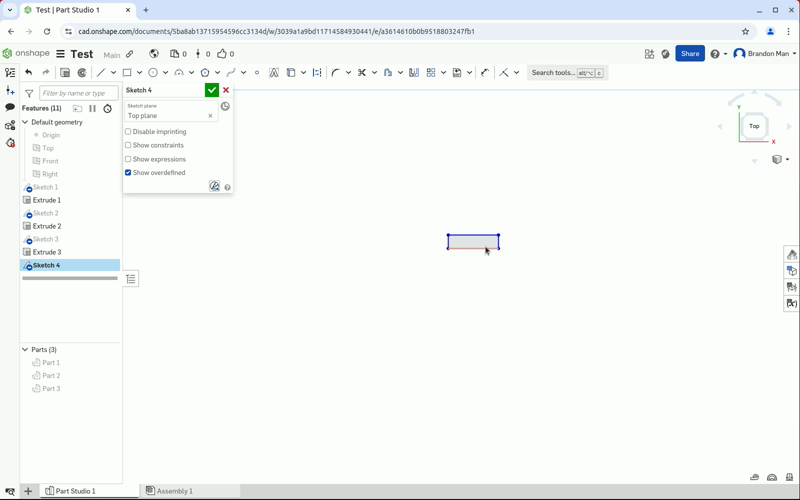
scroll(6)
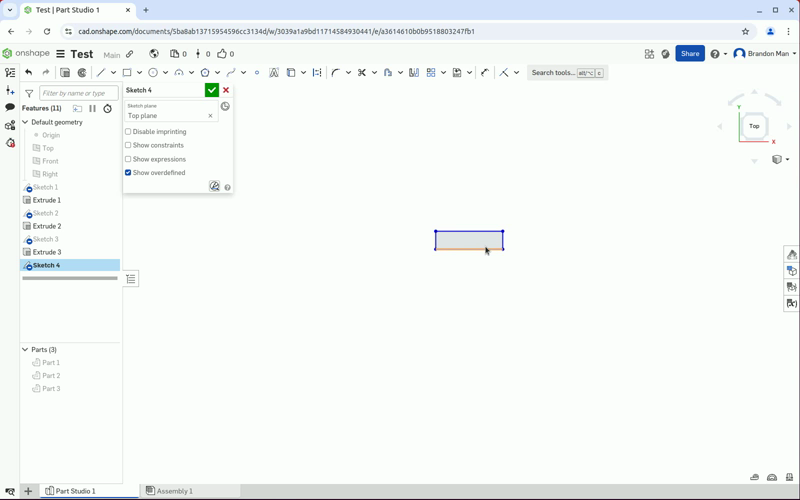
scroll(6)
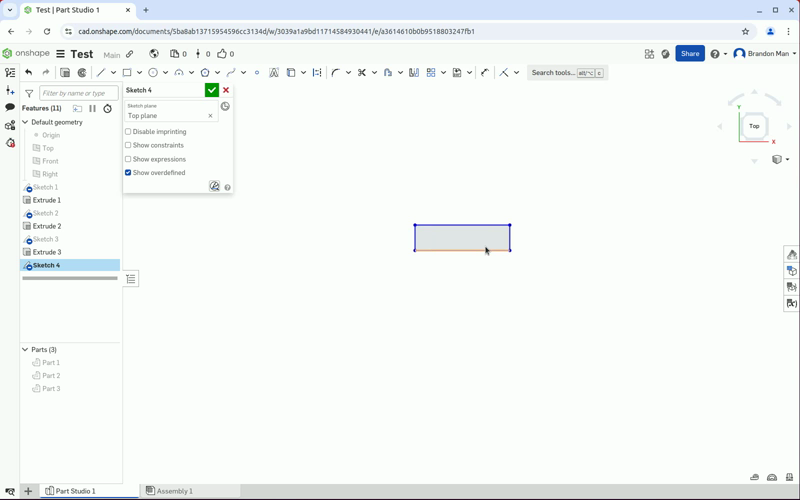
scroll(6)
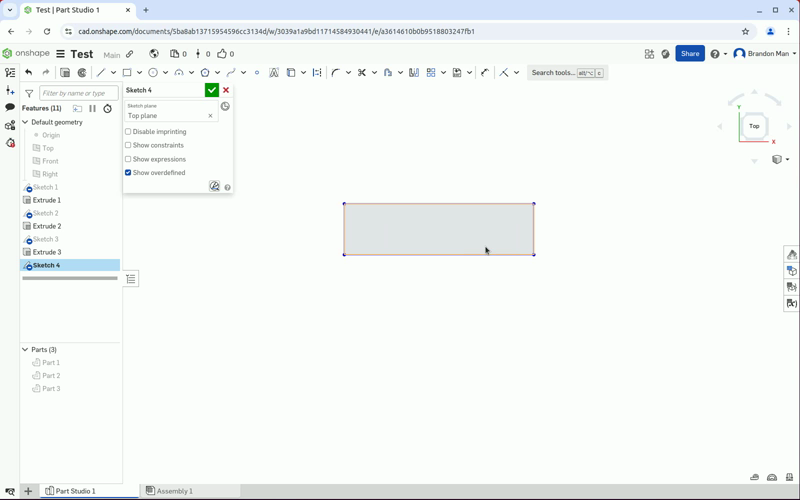
scroll(6)
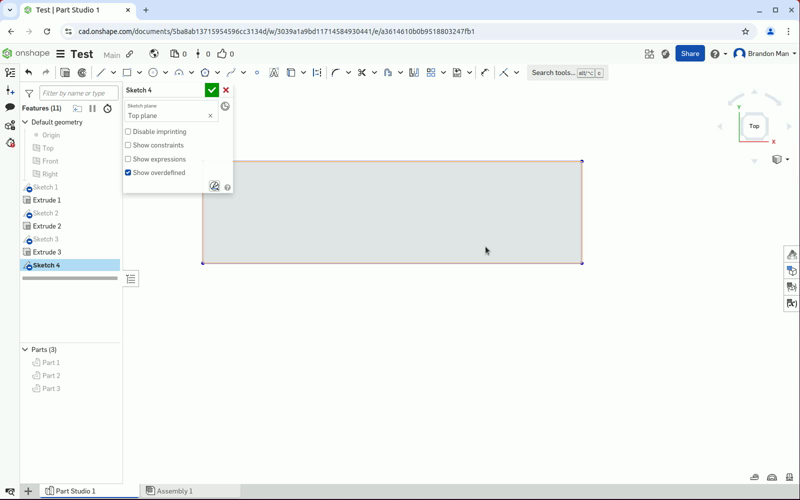
click(485, 246)
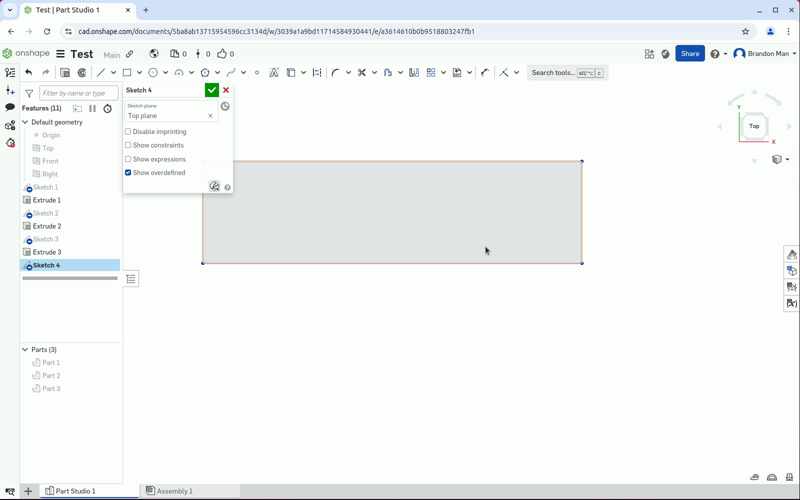
scroll(-6)
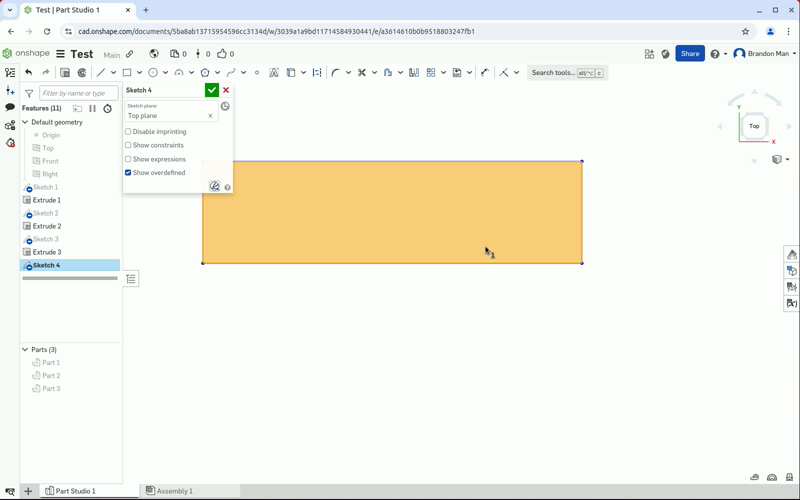
scroll(-6)
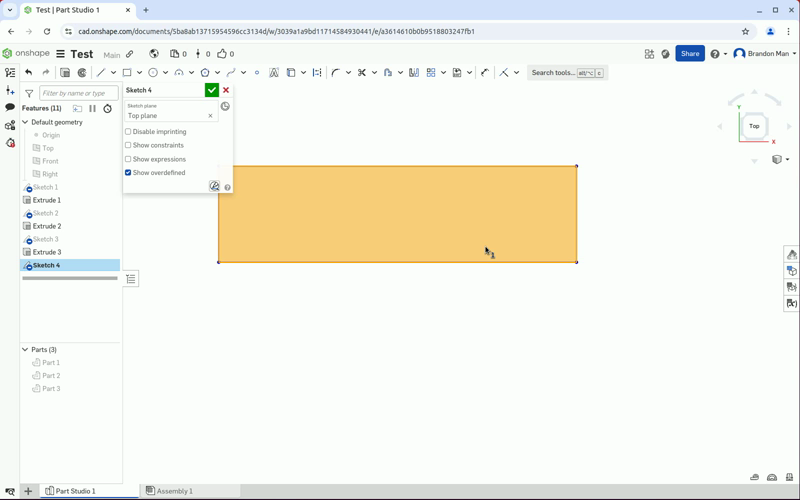
scroll(-6)
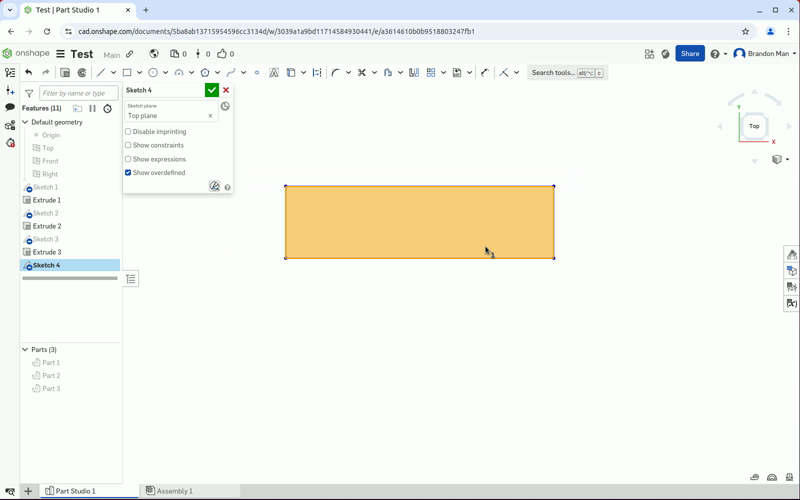
scroll(-6)
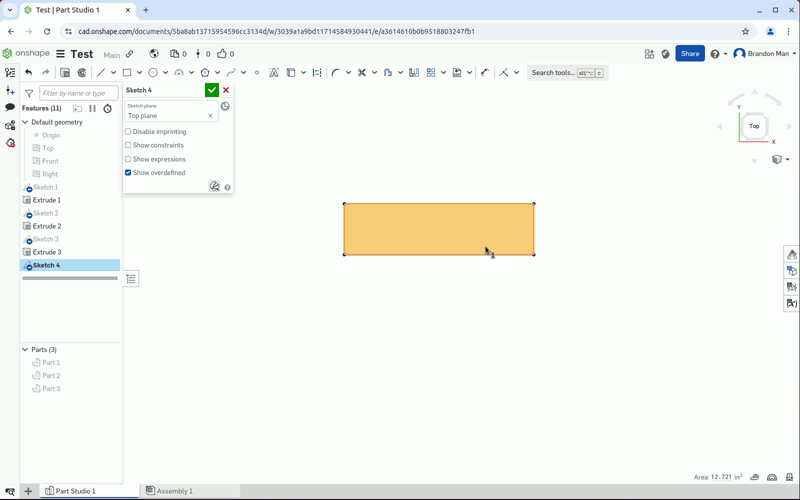
scroll(-6)
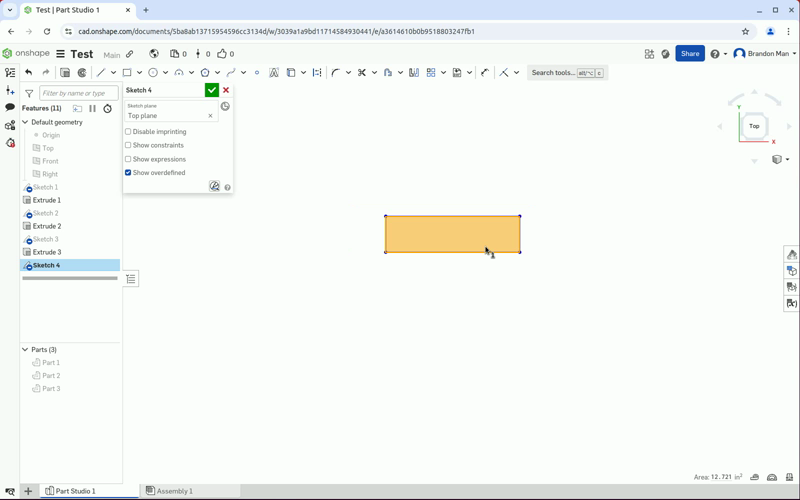
scroll(-6)
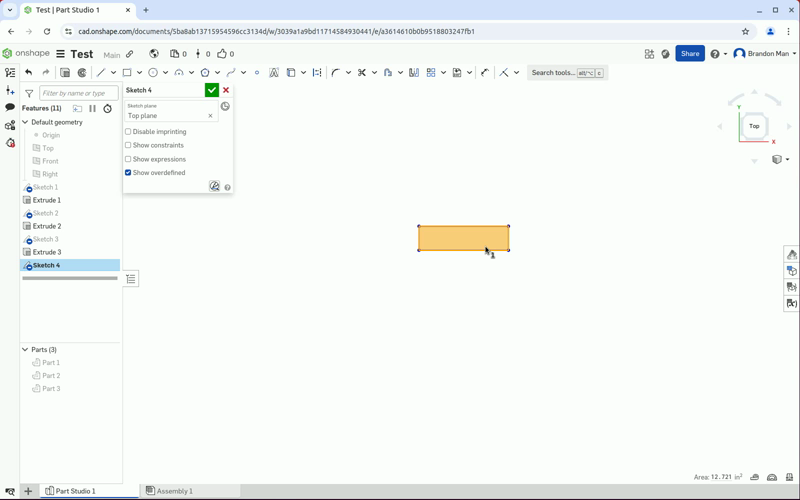
scroll(-6)
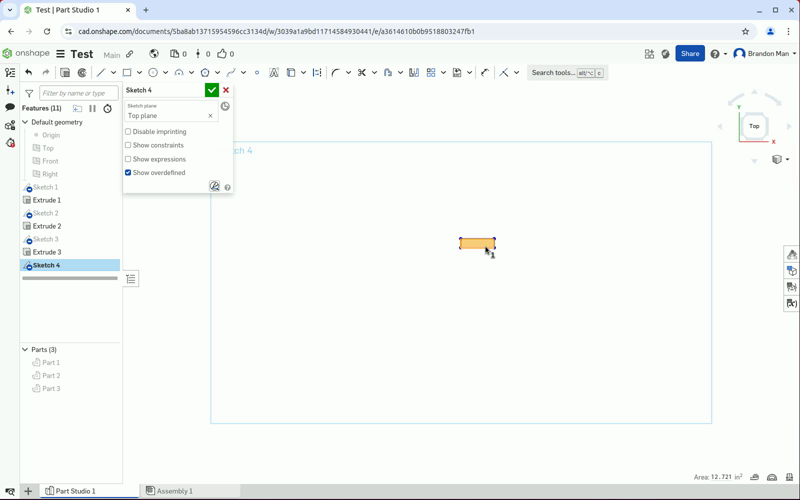
mouse_move(73, 352)
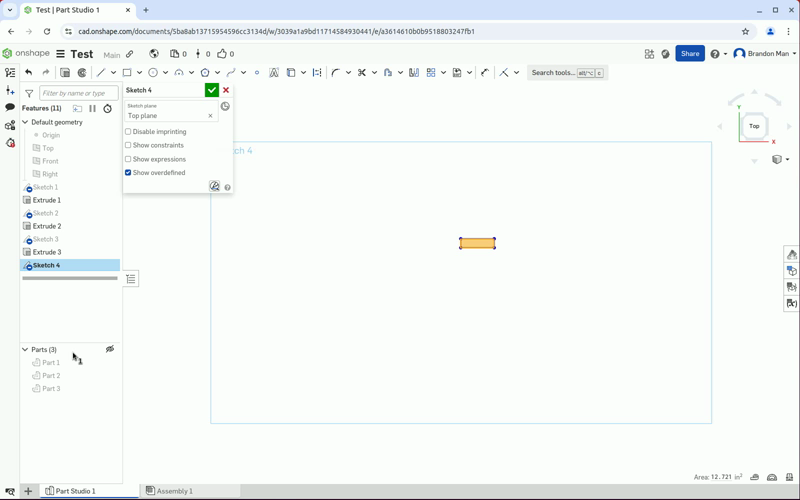
key(shift+y)
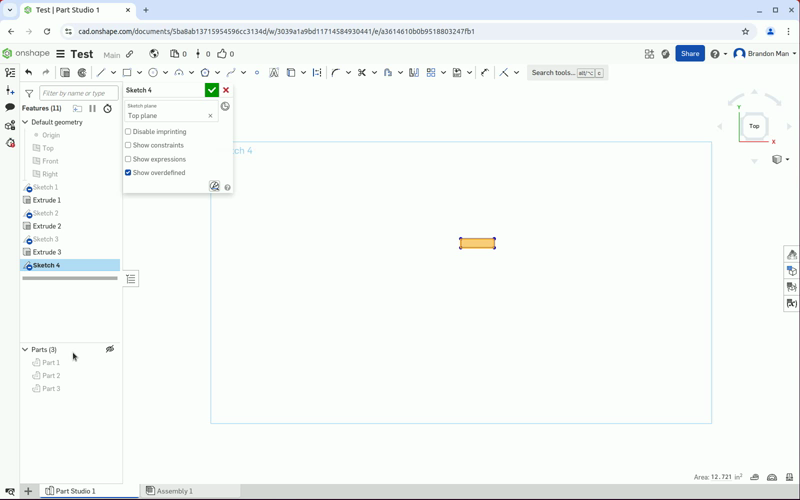
key(shift+e)
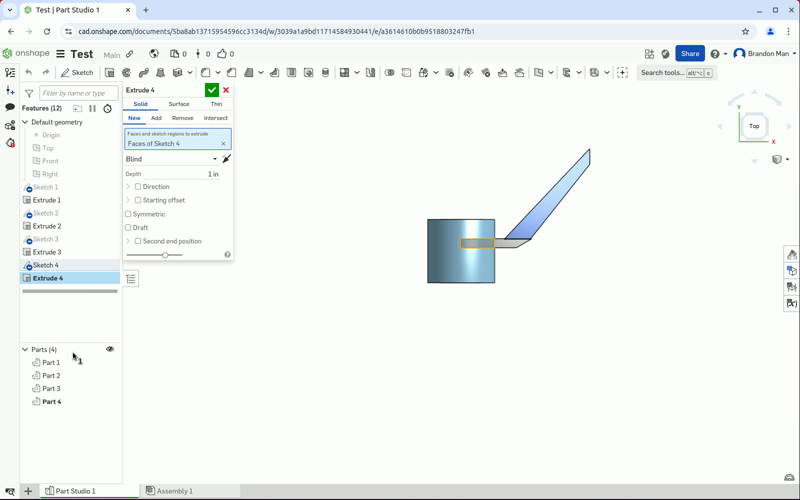
mouse_move(143, 106)
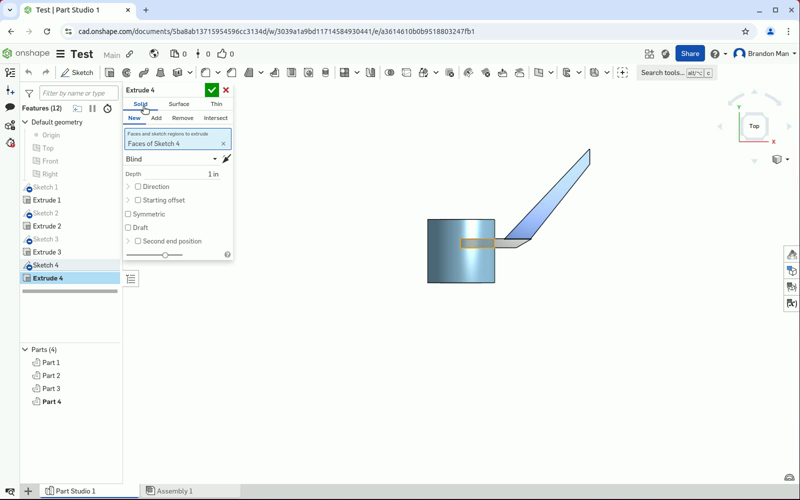
click(143, 106)
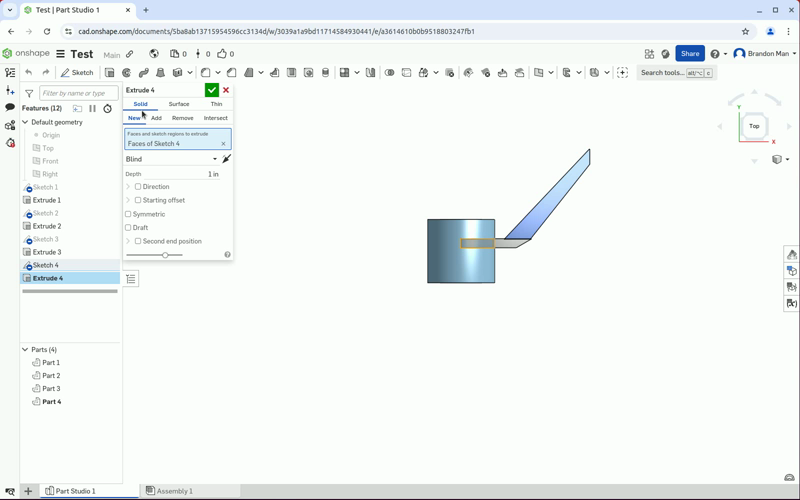
mouse_move(137, 120)
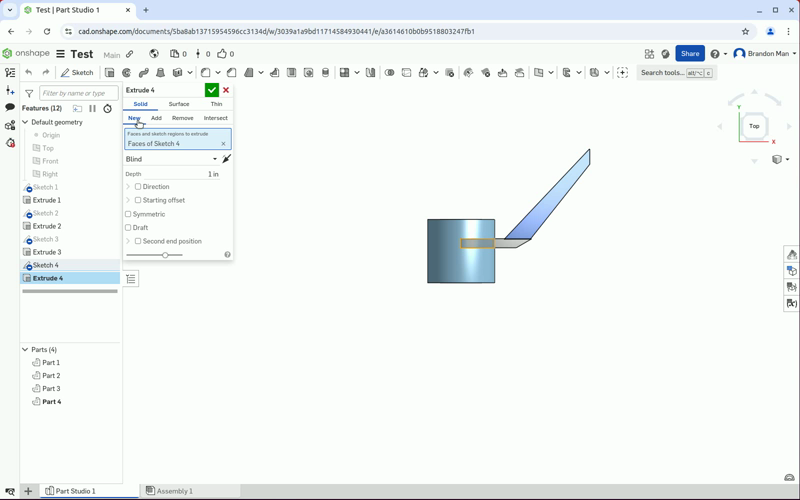
click(137, 120)
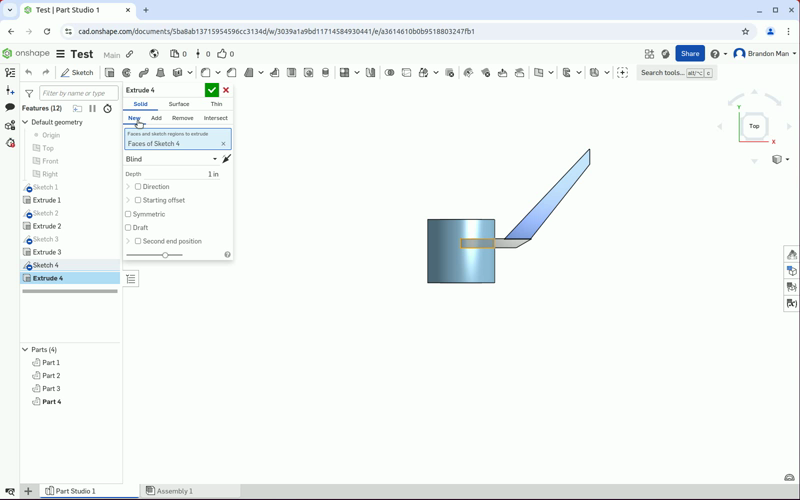
key(tab, 4)
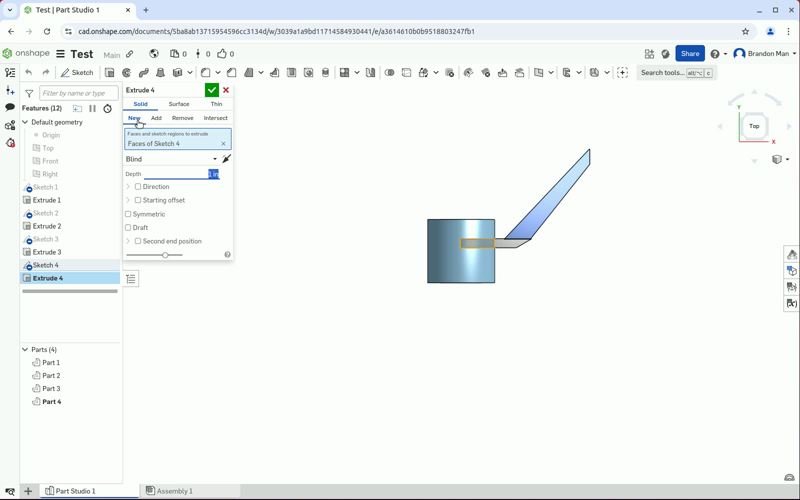
text(3.37)
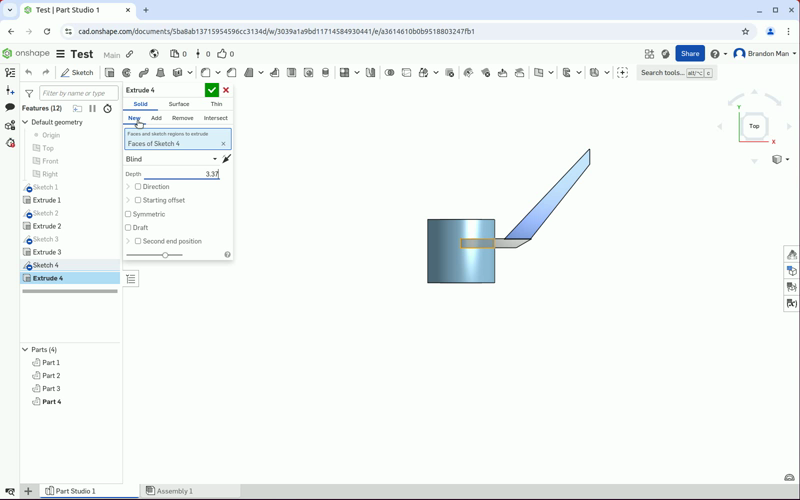
key(tab, 3)
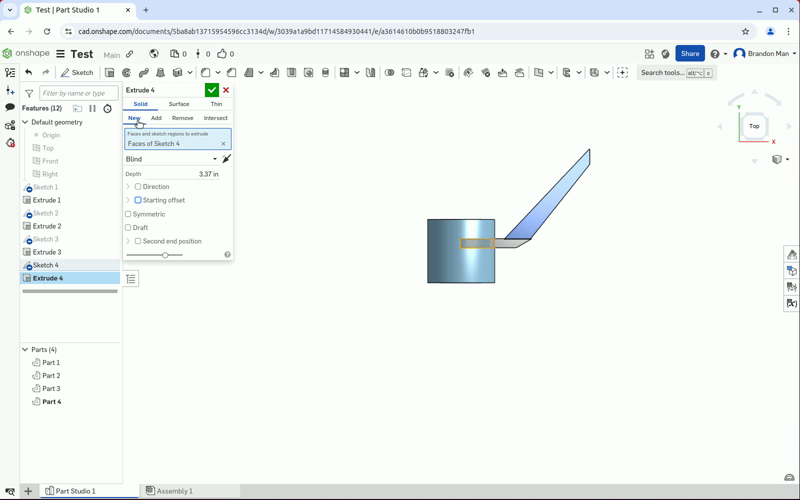
key(tab, 2)
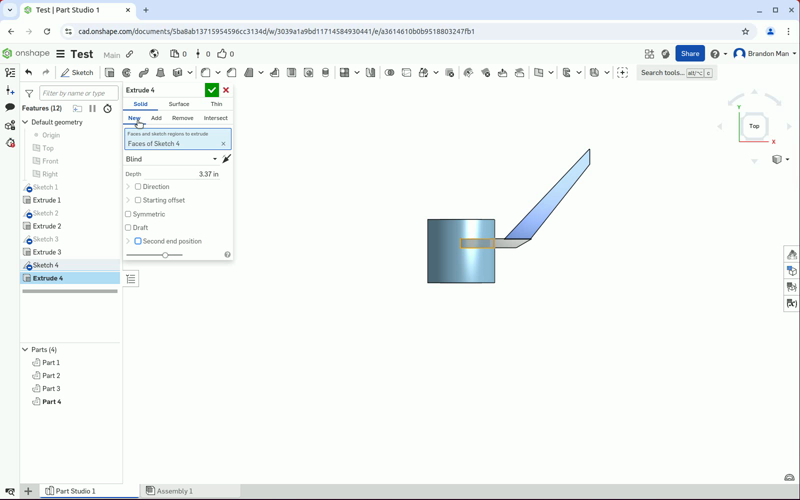
key(space)
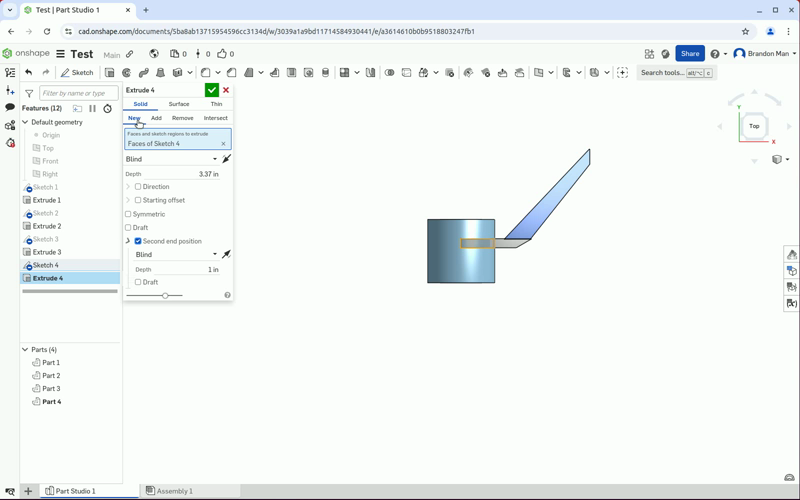
key(tab, 3)
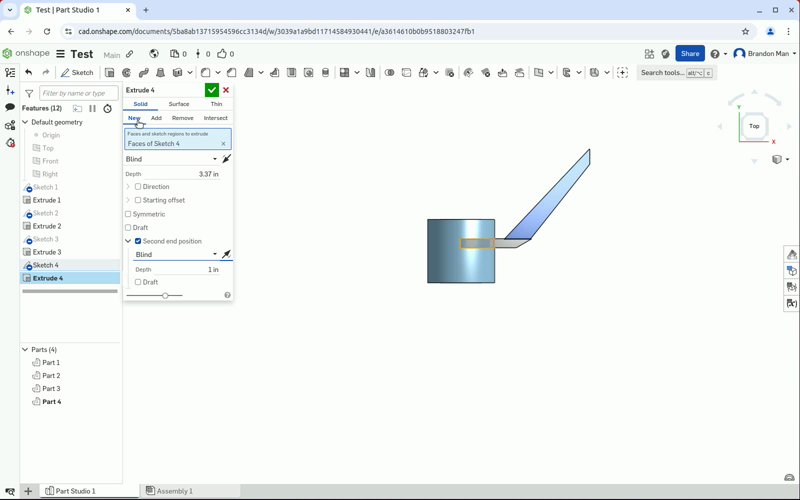
text(3.37)
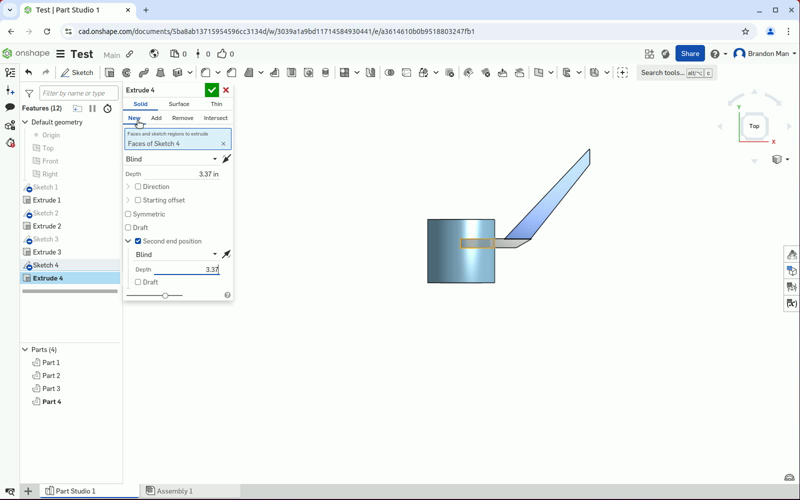
key(enter)
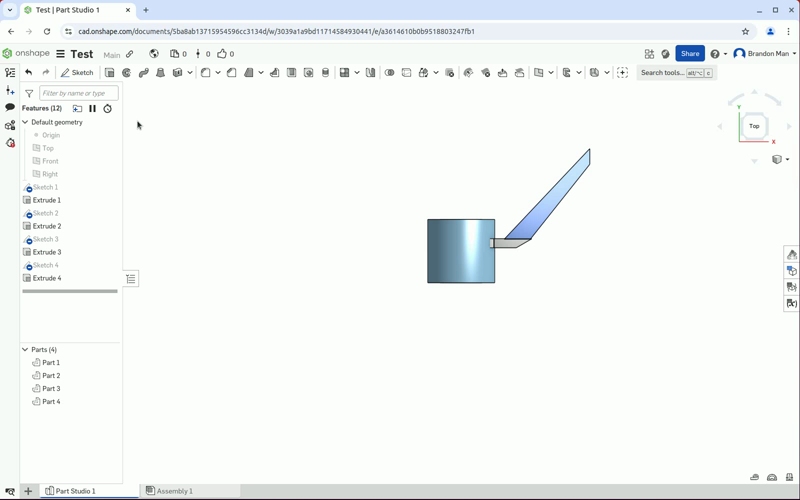
key(shift+h)
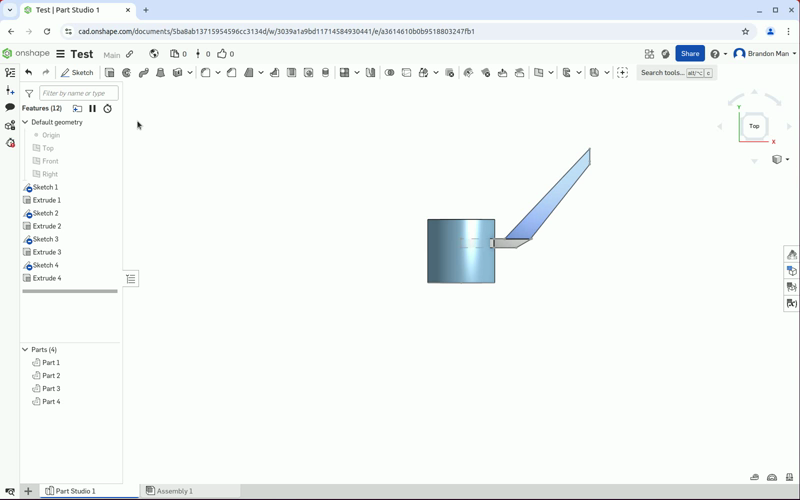
key(shift+h)
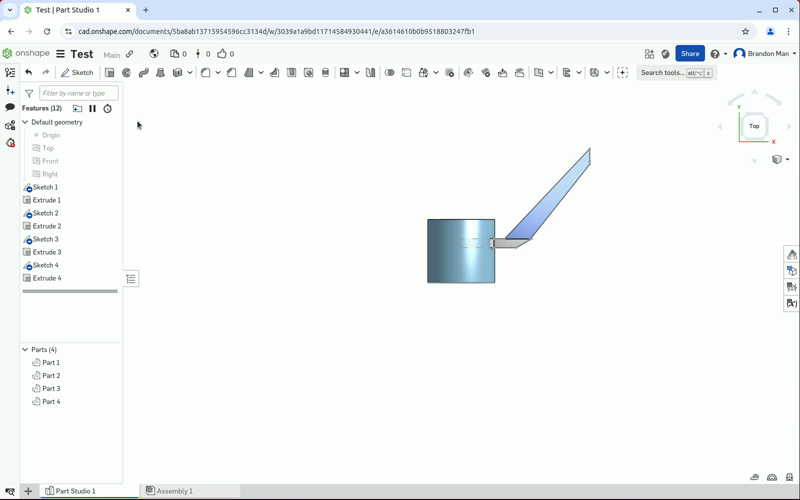
key(shift+7)
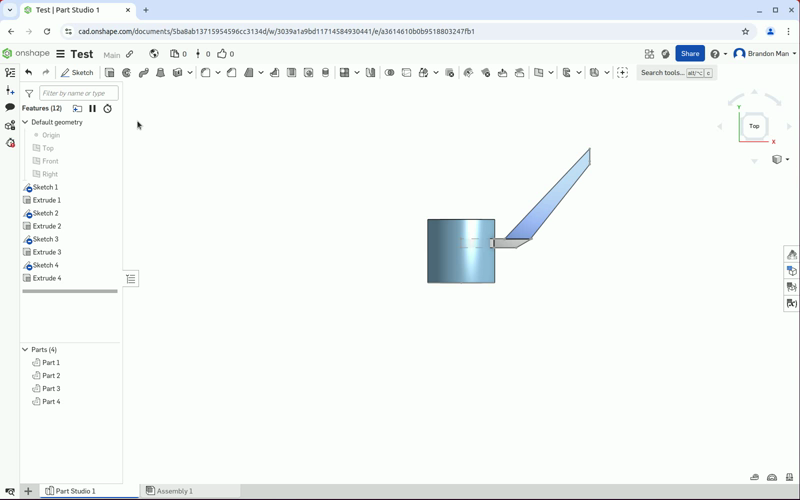
key(up, 3)
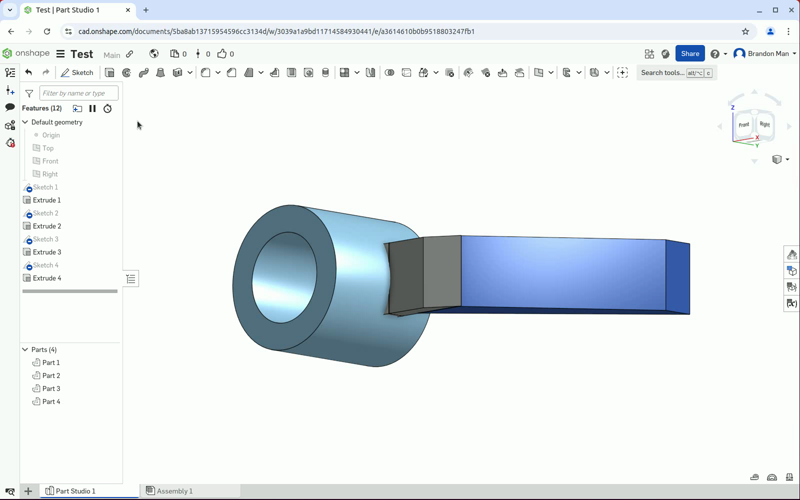
key(left, 3)
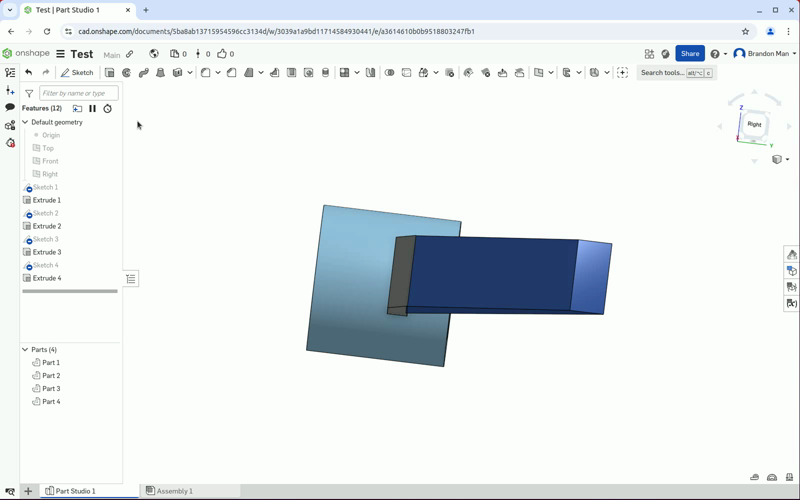
key(right, 3)
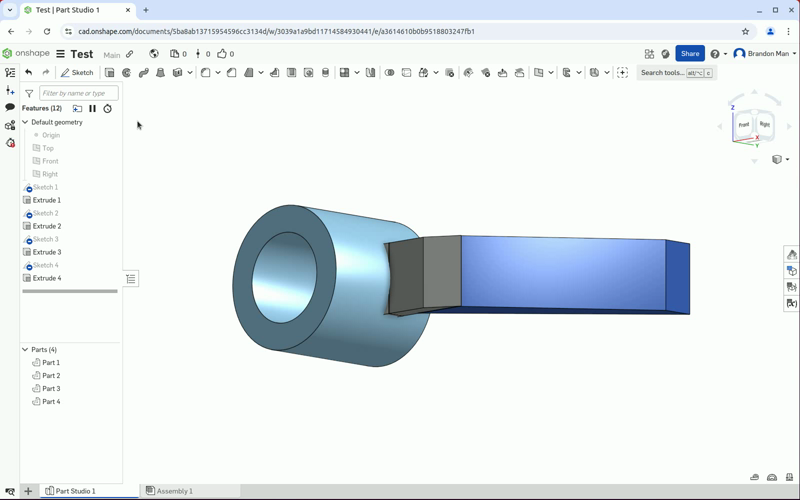
key(down, 3)
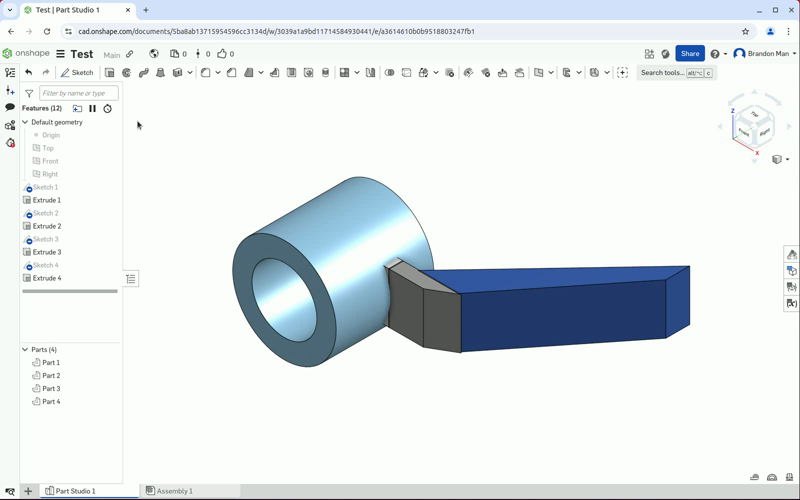
mouse_move(73, 189)
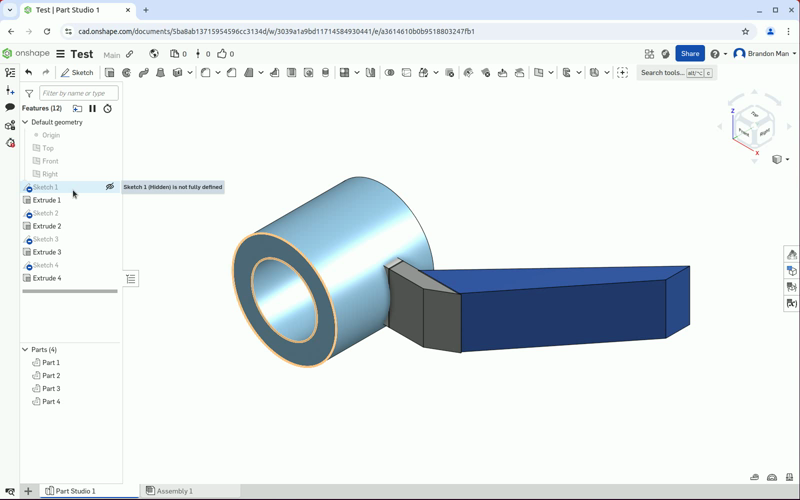
click(73, 189)